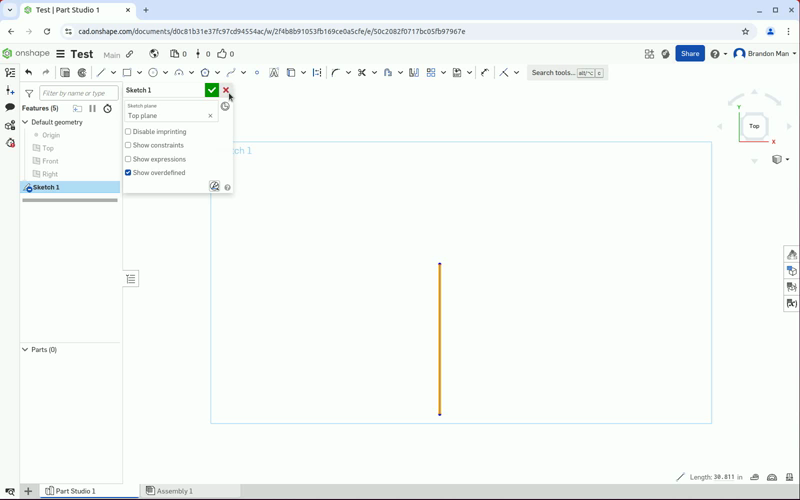
key(shift+h)
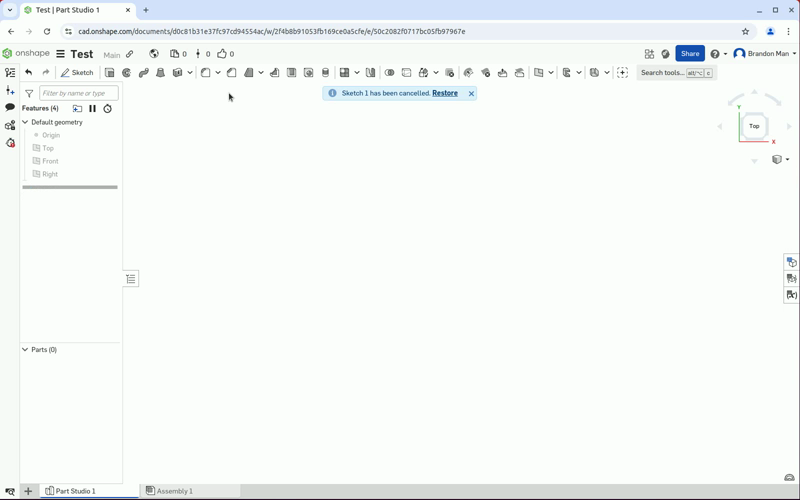
mouse_move(73, 352)
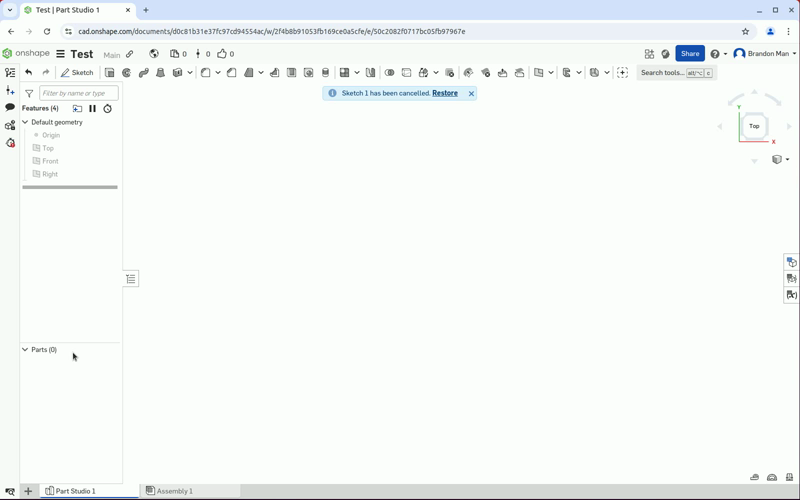
key(y)
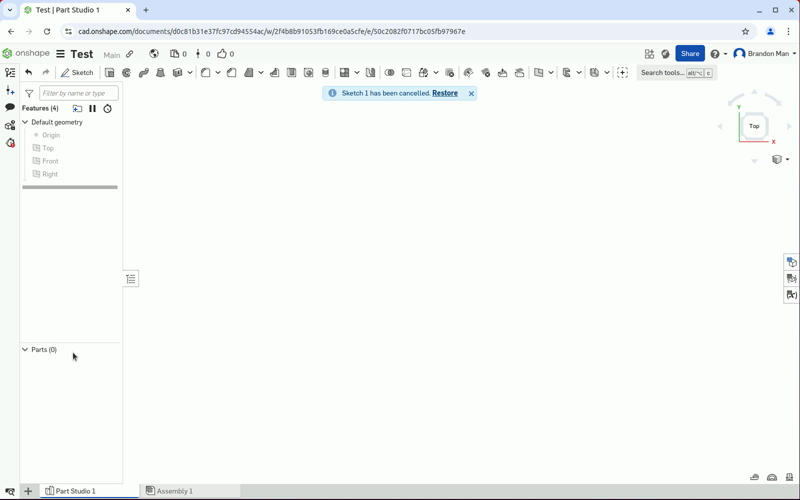
key(shift+p)
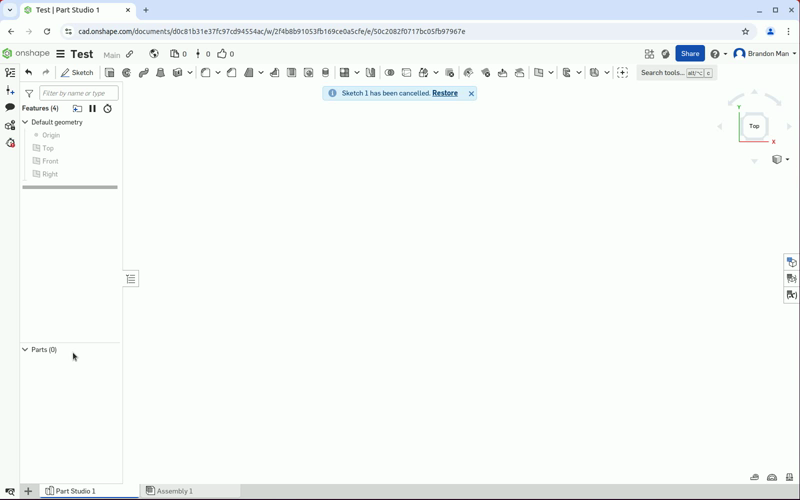
key(space)
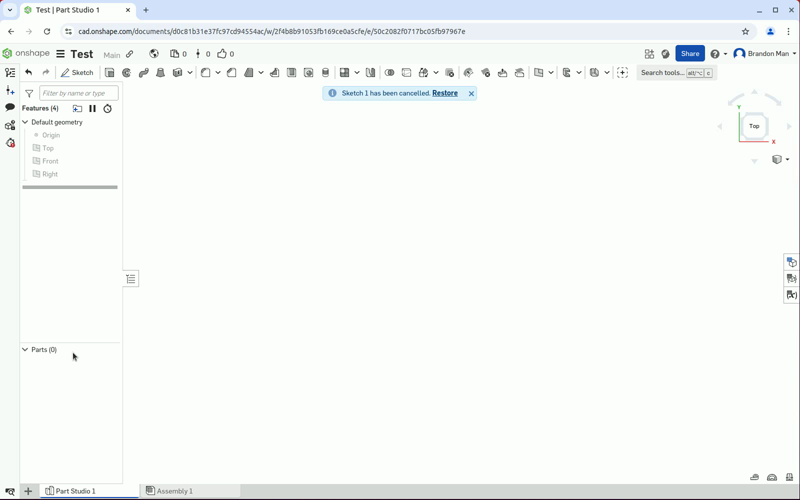
key_down(shift)
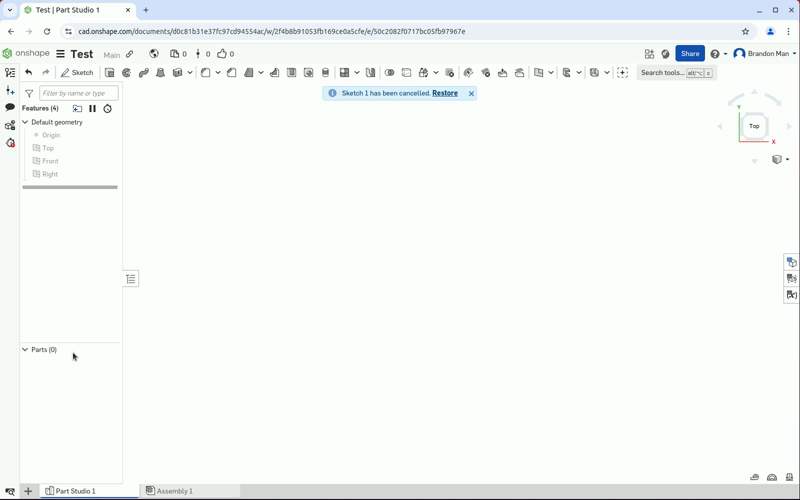
key(up)
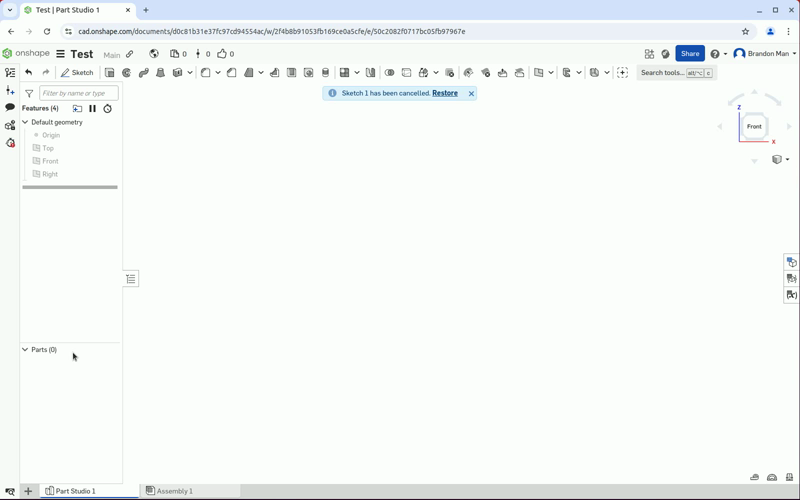
key_up(shift)
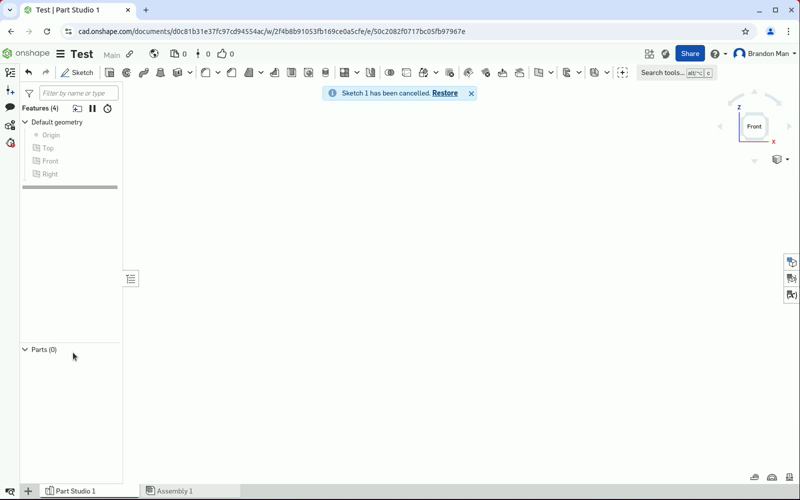
key(space)
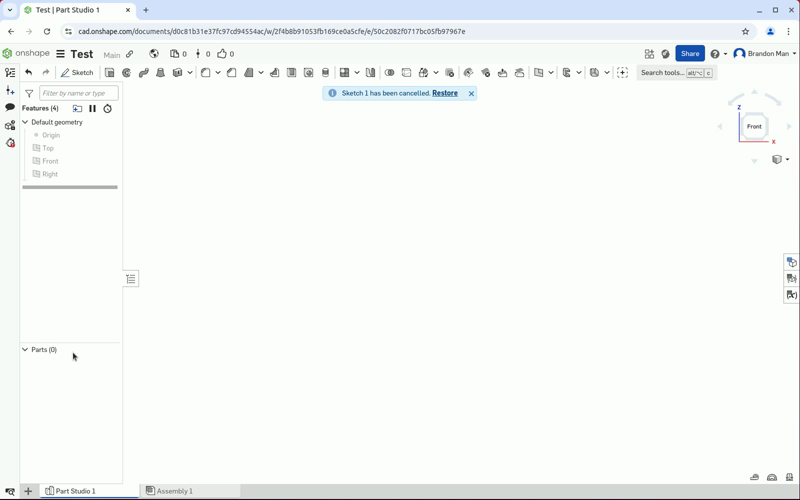
key_down(shift)
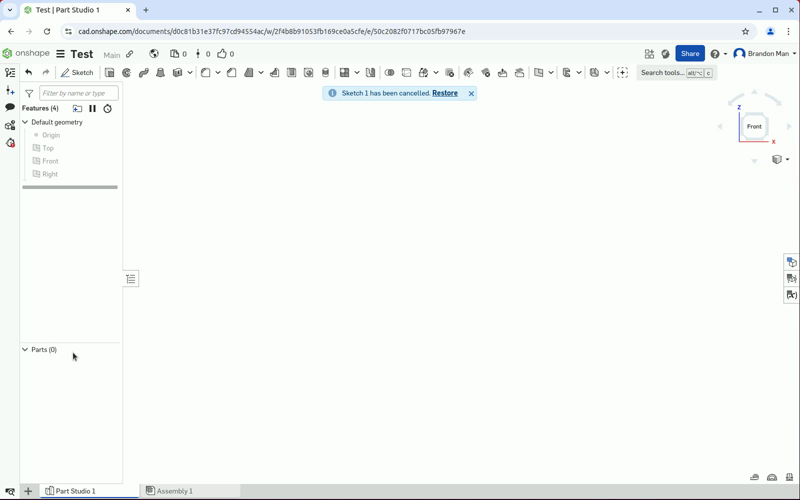
key(left)
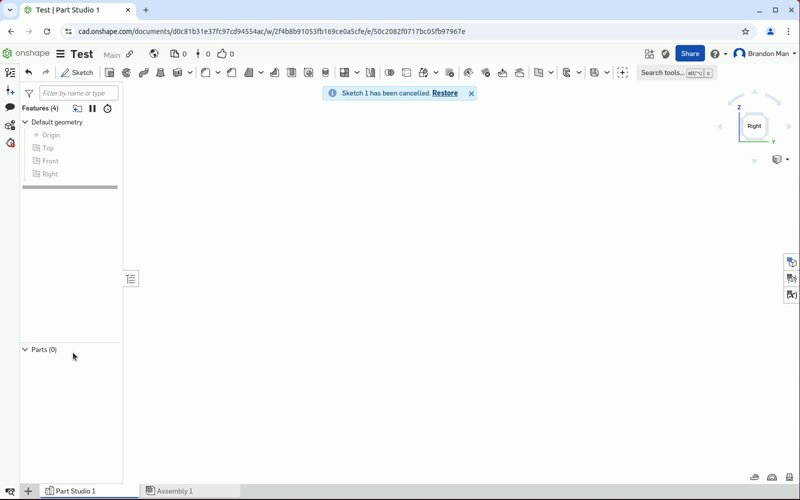
key_up(shift)
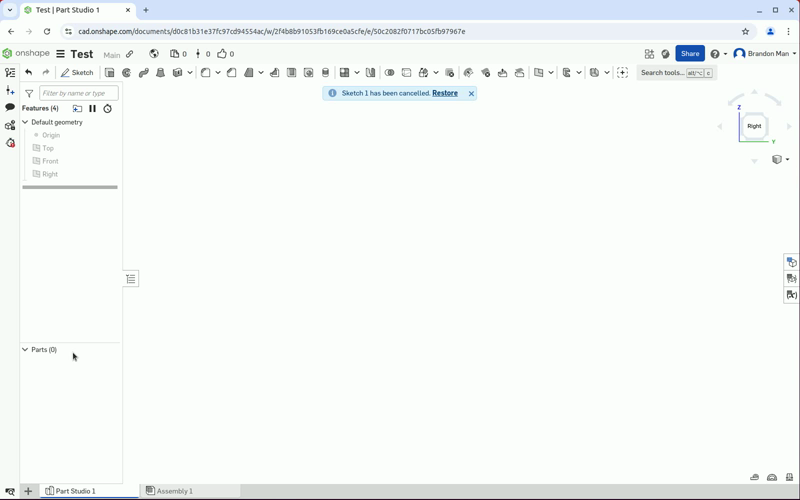
mouse_move(73, 352)
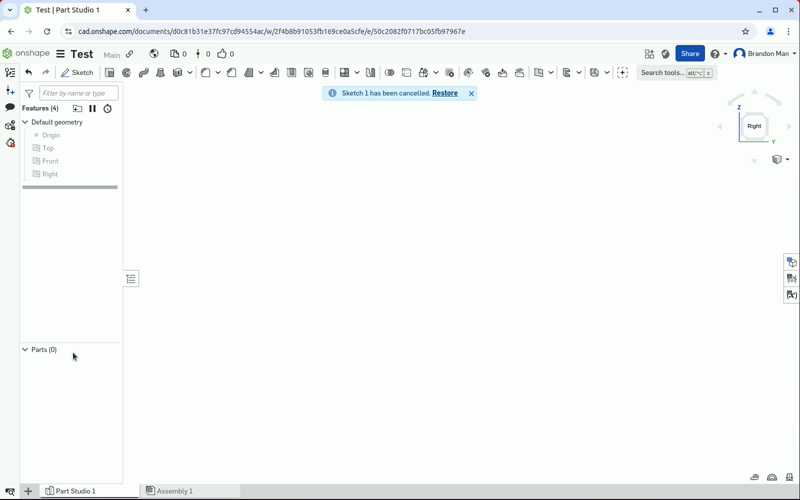
key(shift+y)
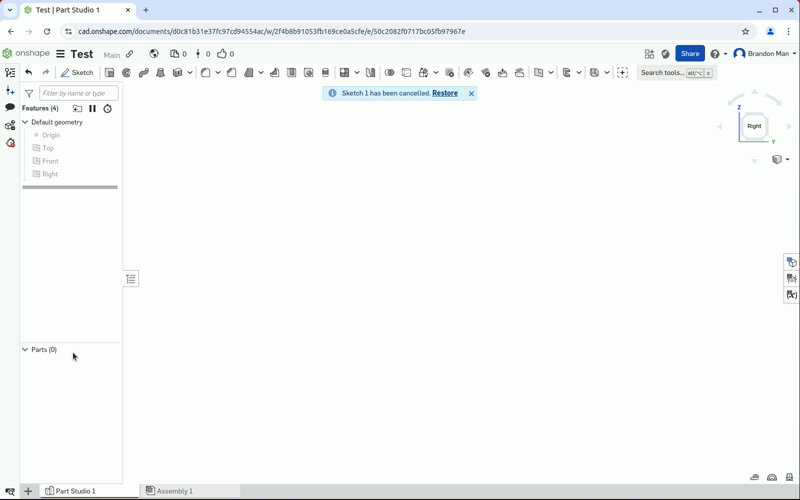
key(shift+s)
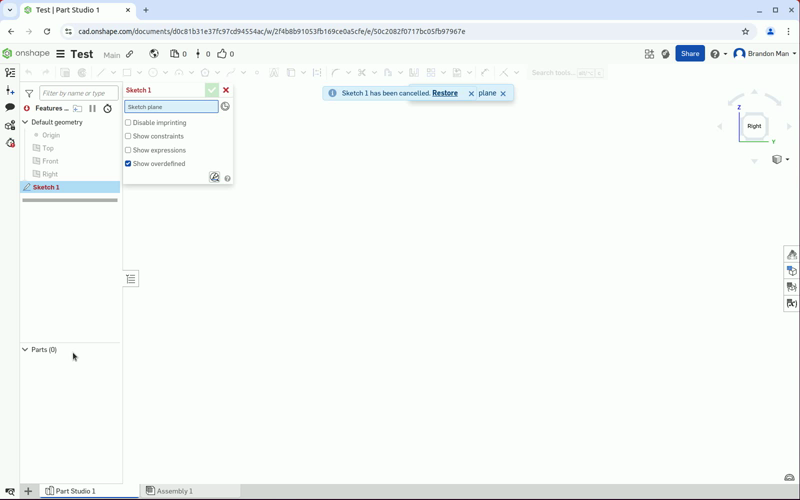
mouse_move(73, 176)
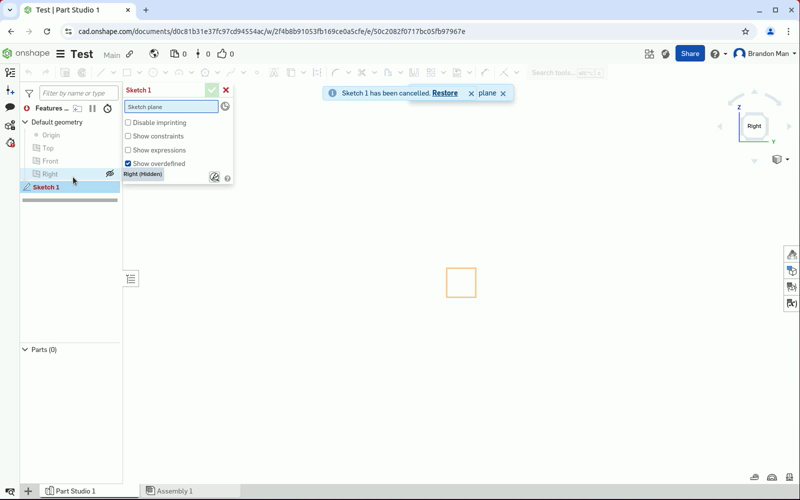
click(73, 176)
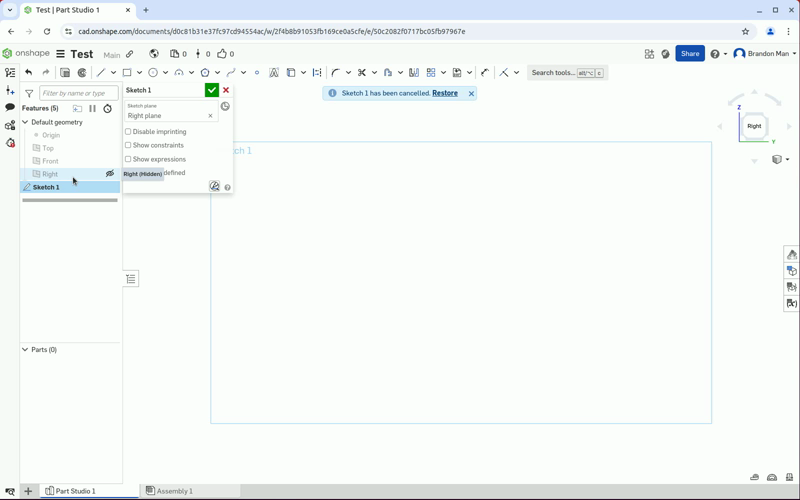
mouse_move(73, 352)
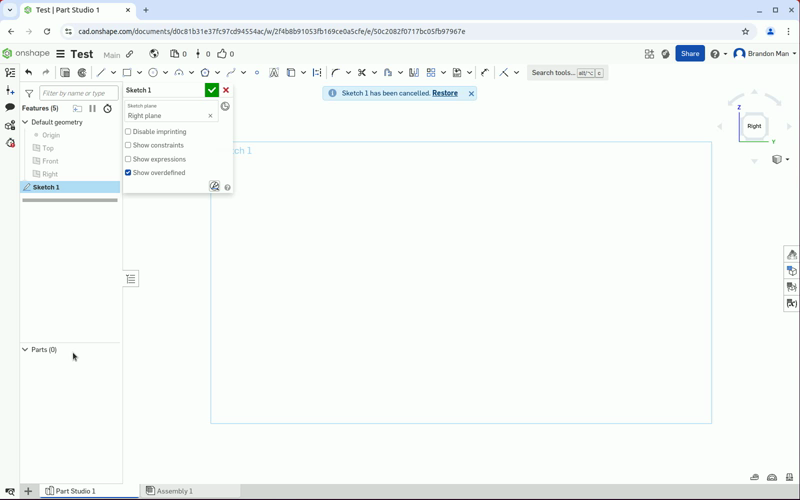
key(y)
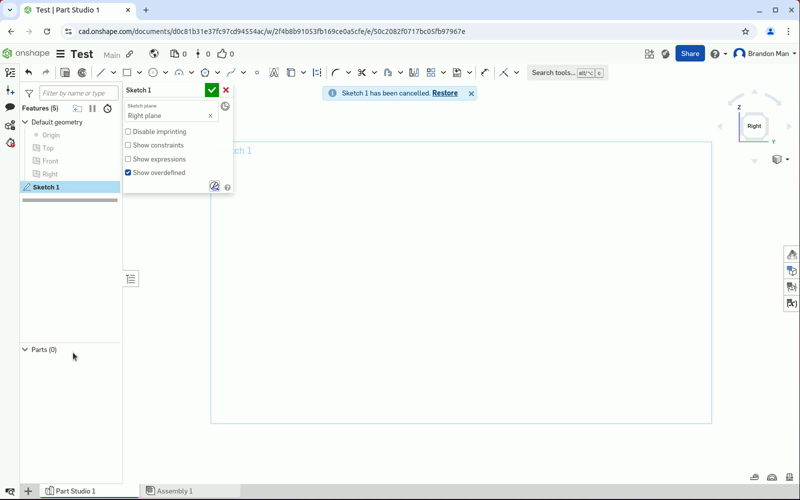
key(c)
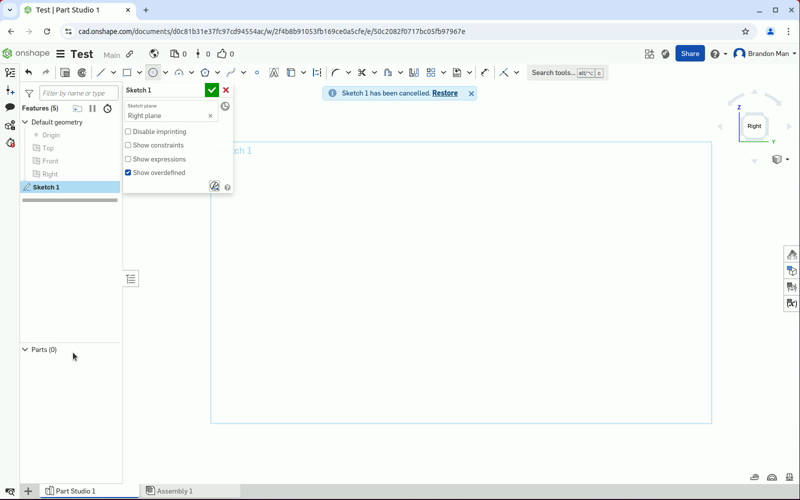
key_down(shift)
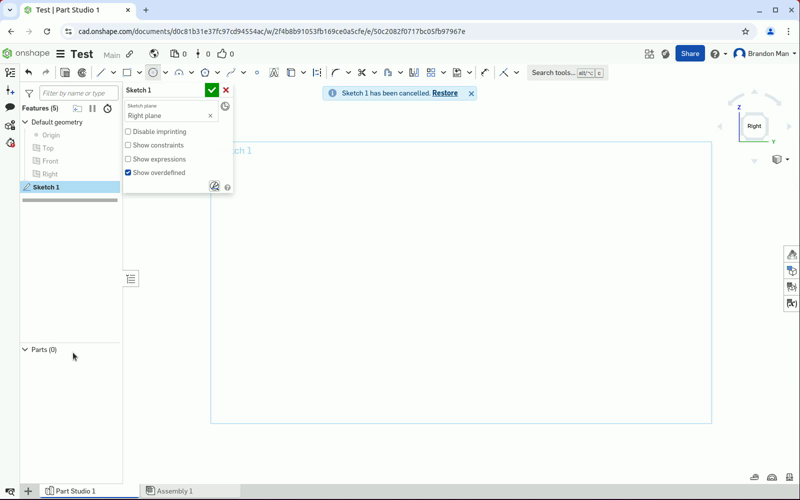
mouse_move(461, 282)
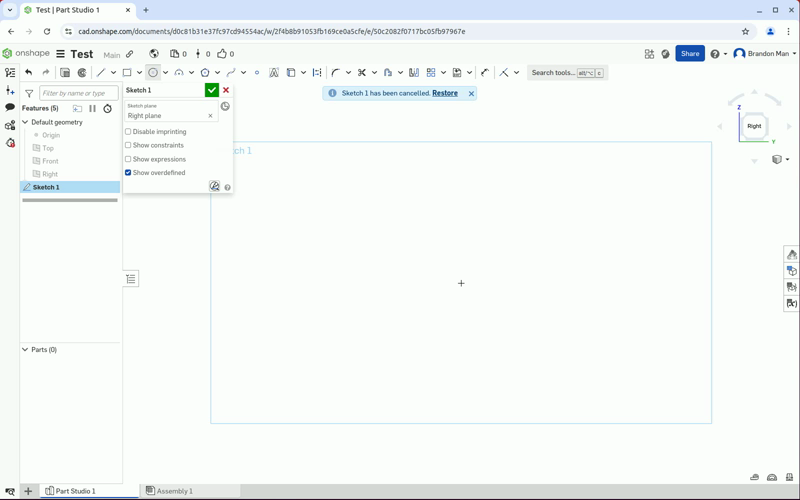
click(461, 282)
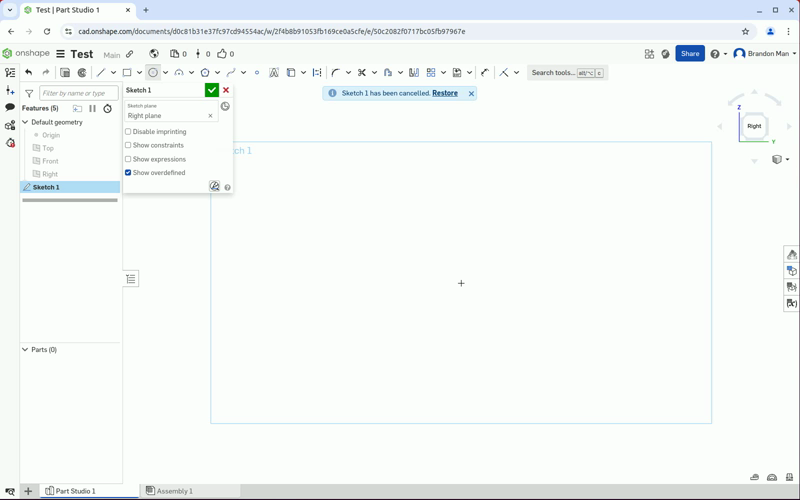
key_up(shift)
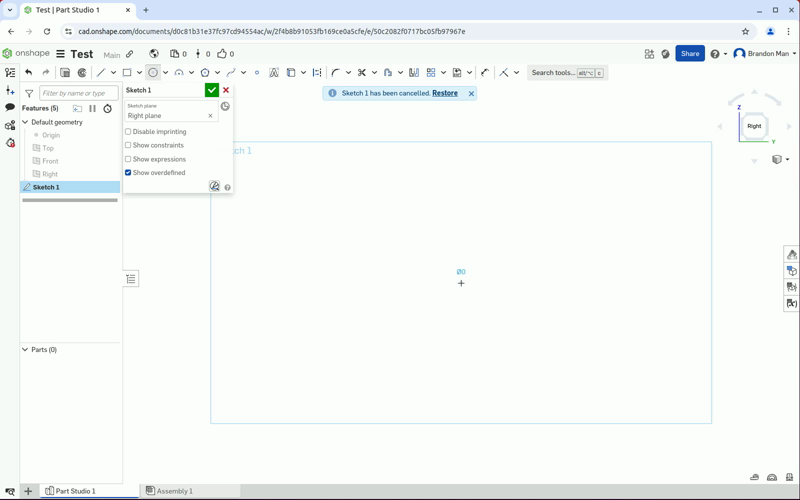
mouse_move(471, 282)
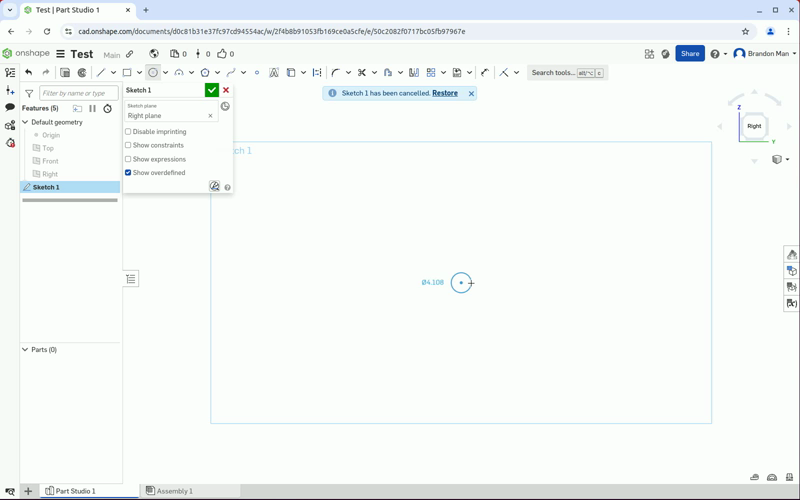
click(471, 282)
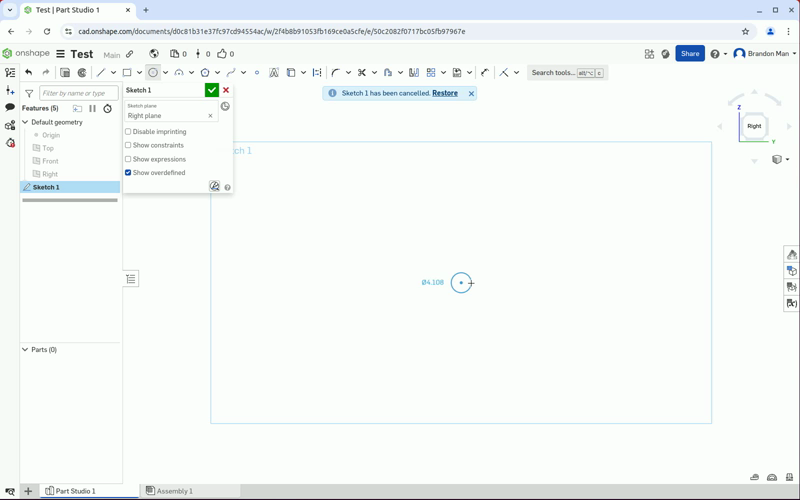
key(esc)
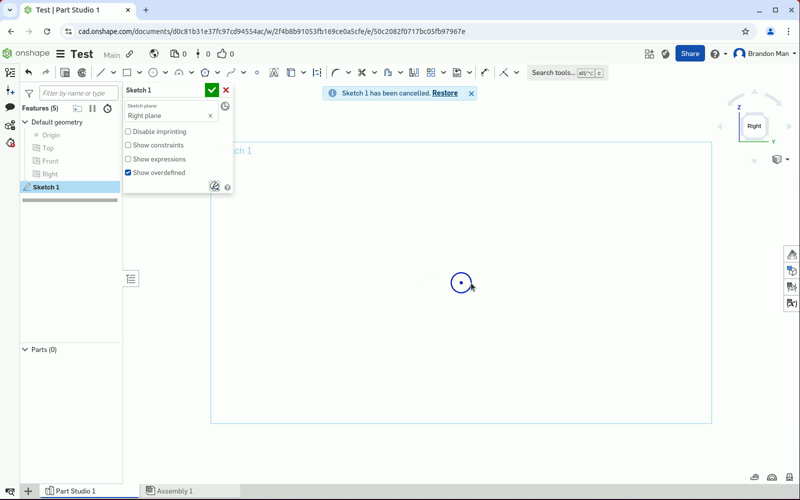
key(c)
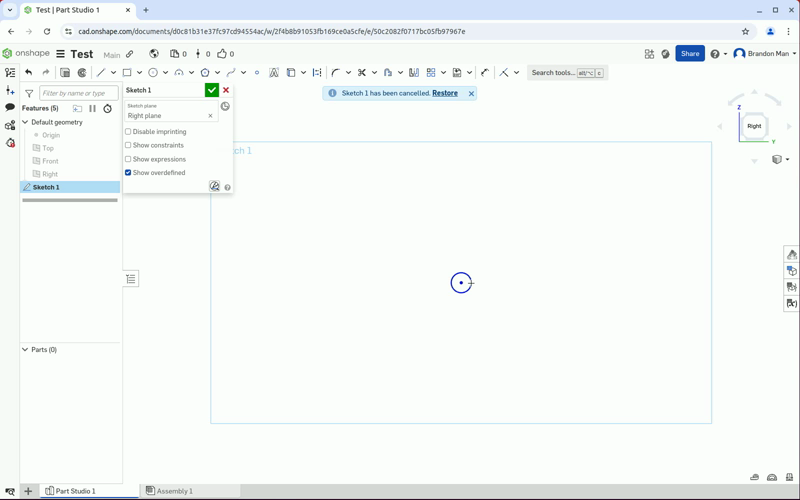
key_down(shift)
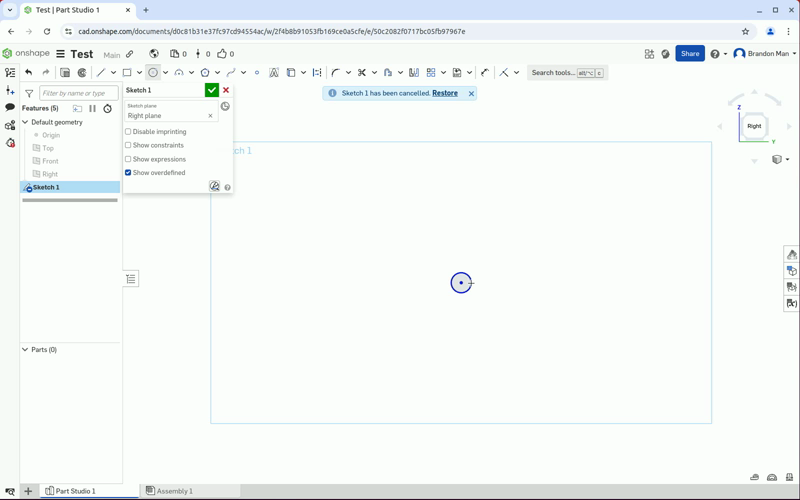
mouse_move(461, 282)
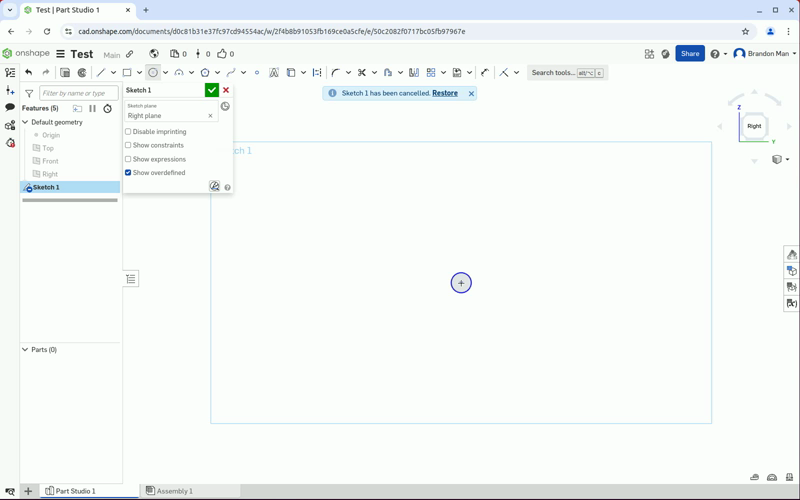
click(461, 282)
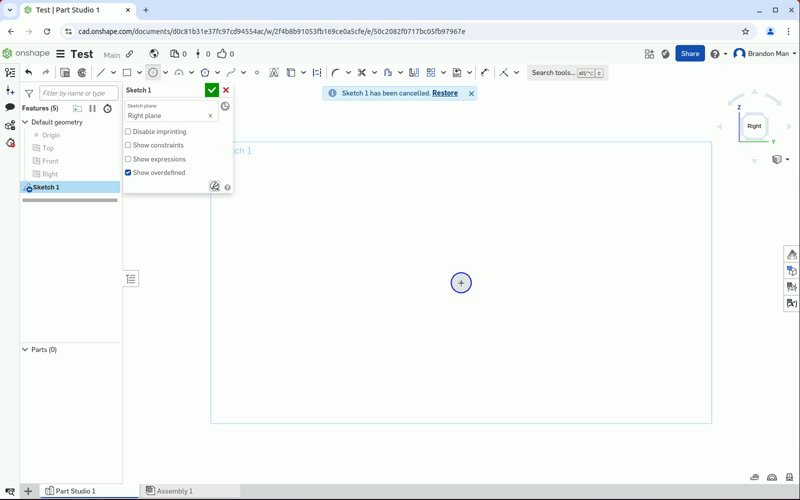
key_up(shift)
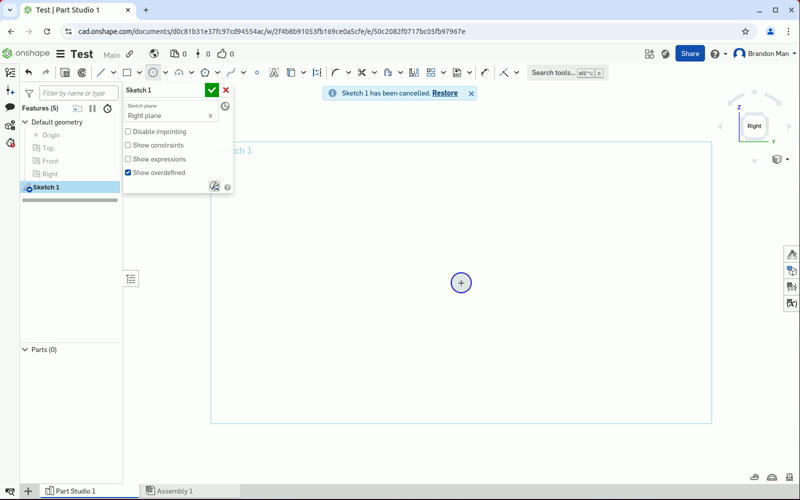
mouse_move(470, 282)
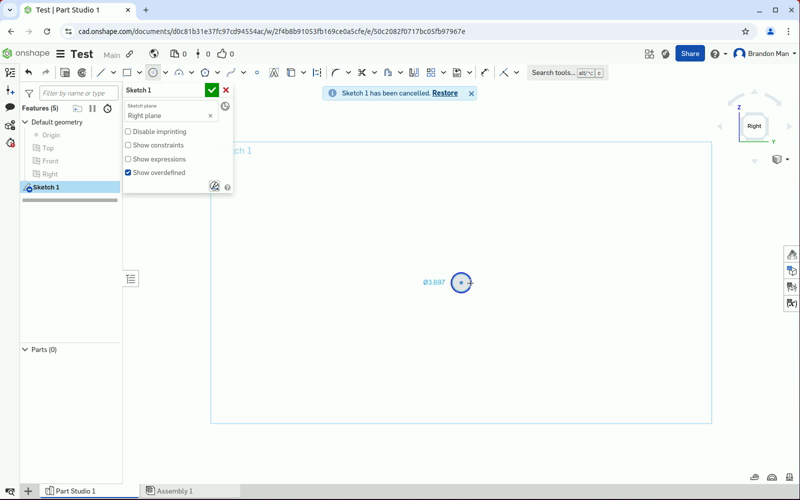
scroll(6)
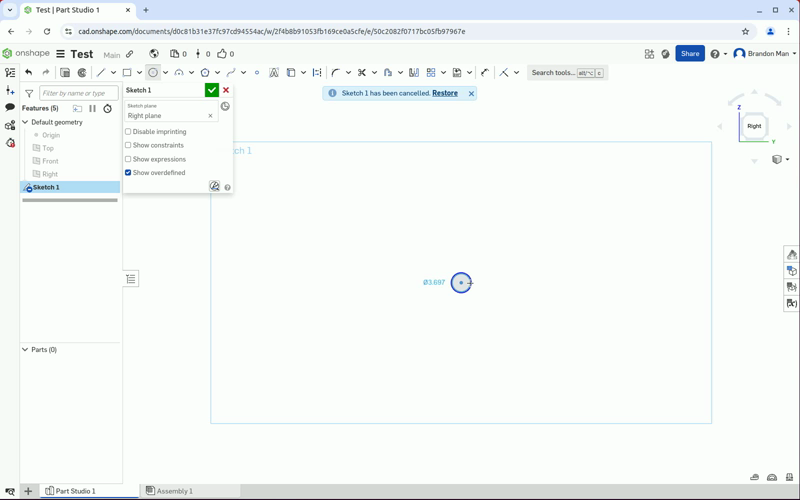
scroll(6)
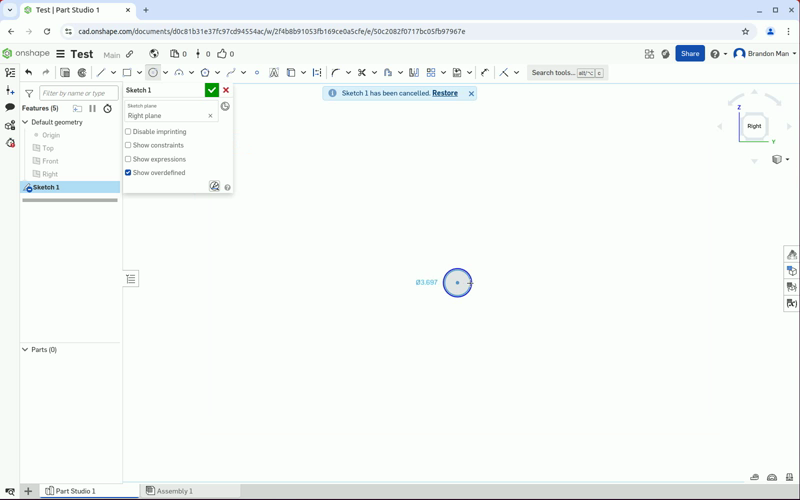
scroll(6)
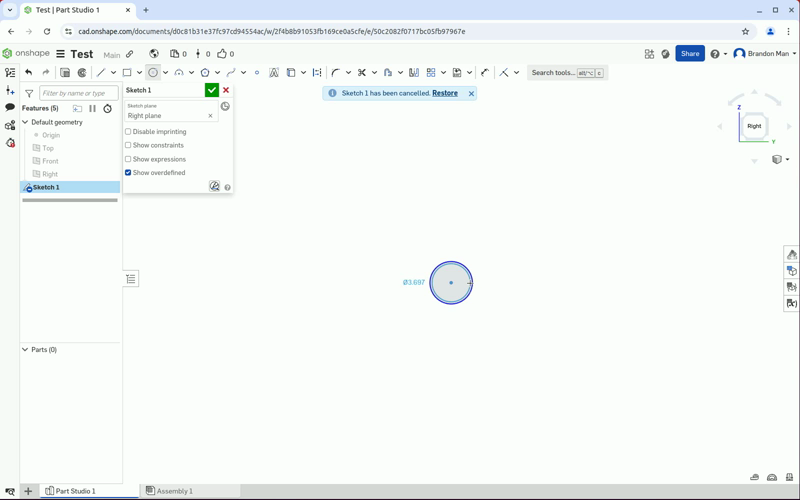
scroll(6)
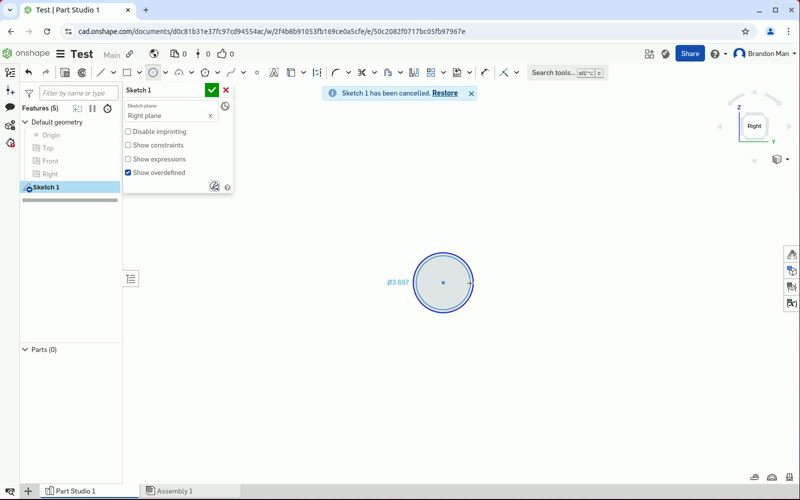
scroll(6)
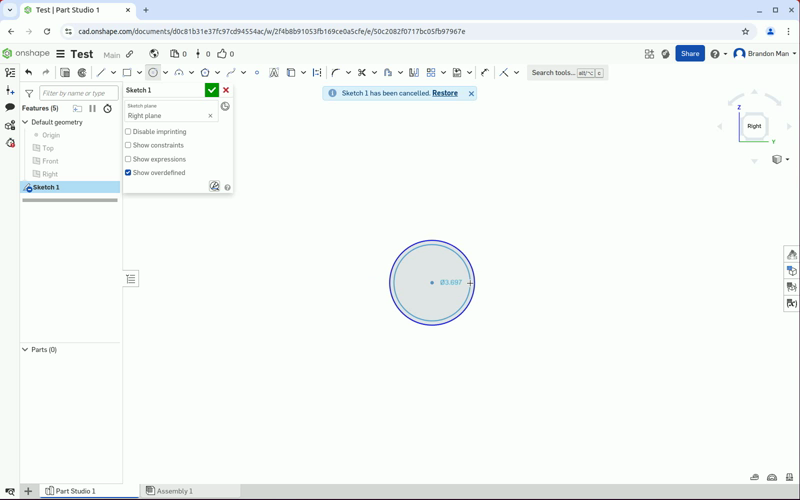
scroll(6)
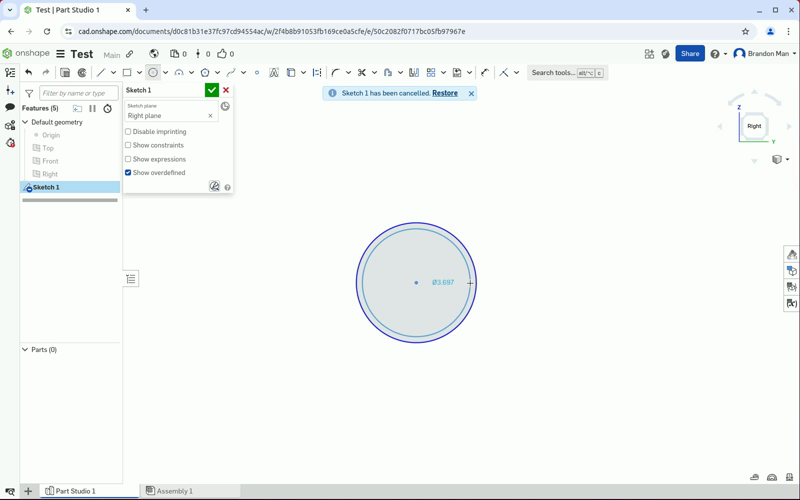
scroll(6)
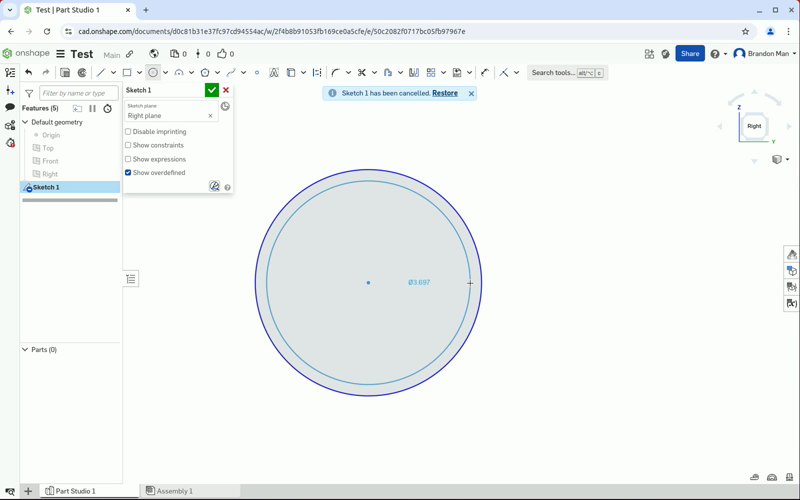
click(470, 282)
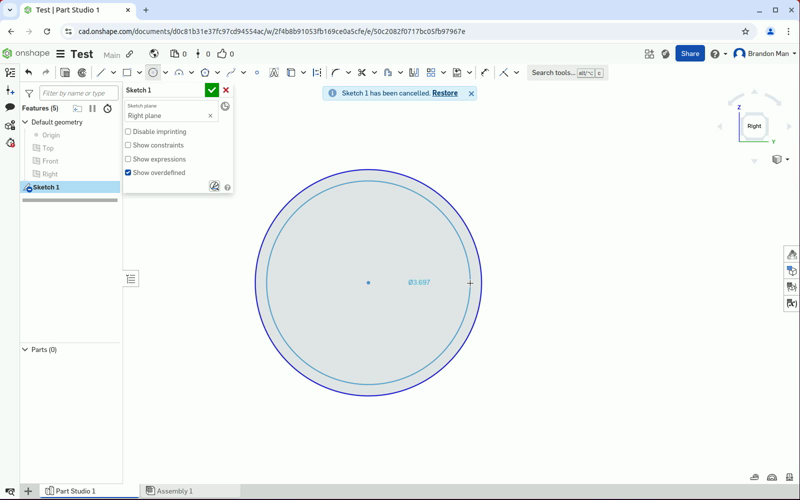
scroll(-6)
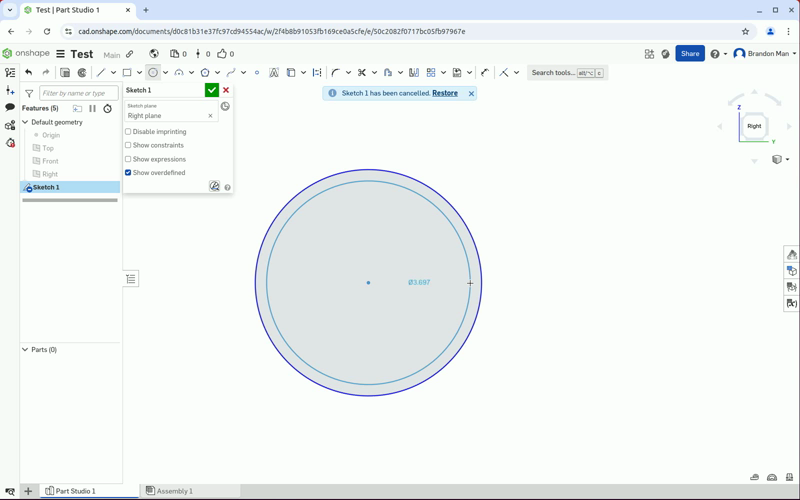
scroll(-6)
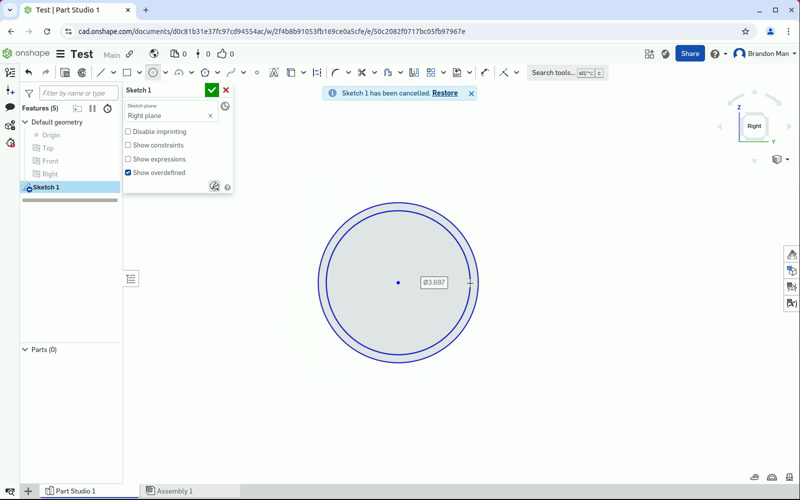
scroll(-6)
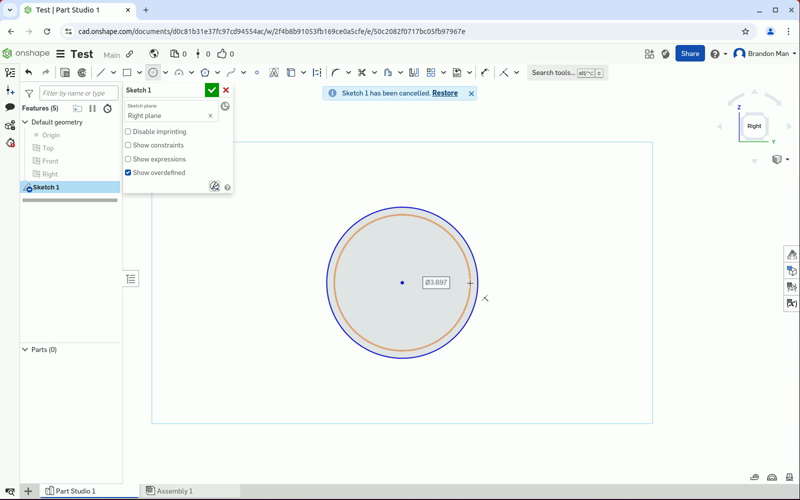
scroll(-6)
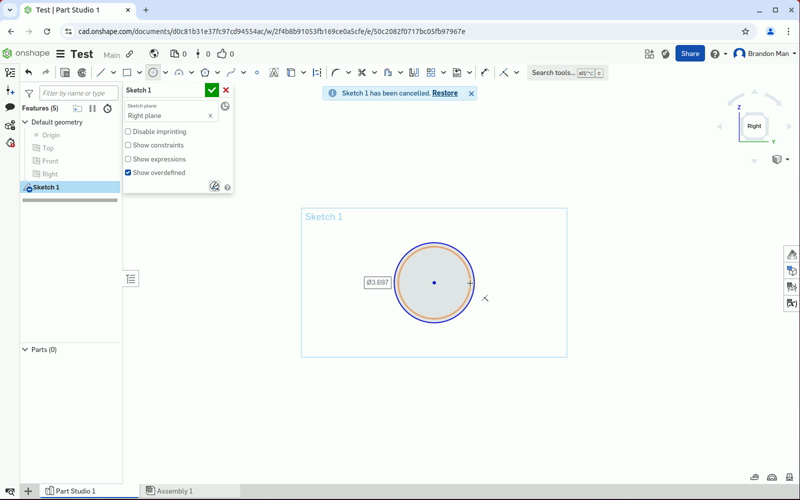
scroll(-6)
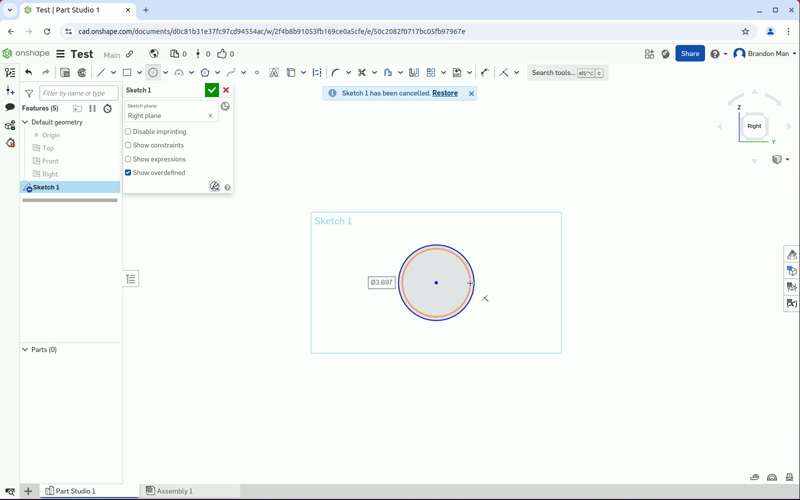
scroll(-6)
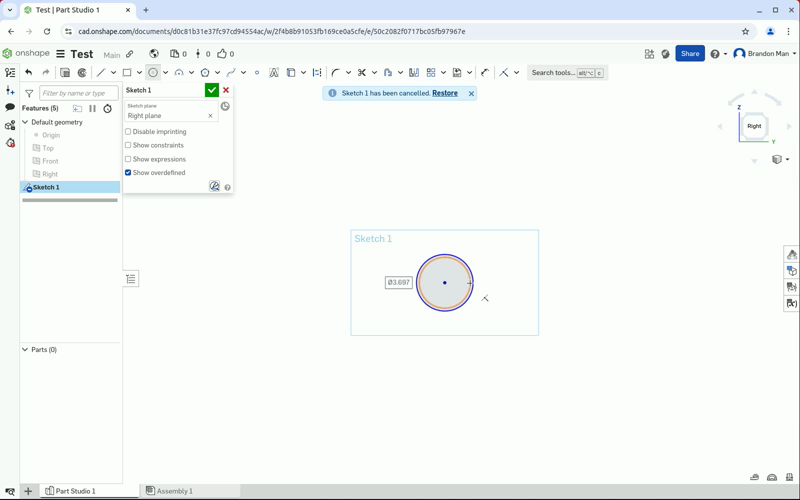
scroll(-6)
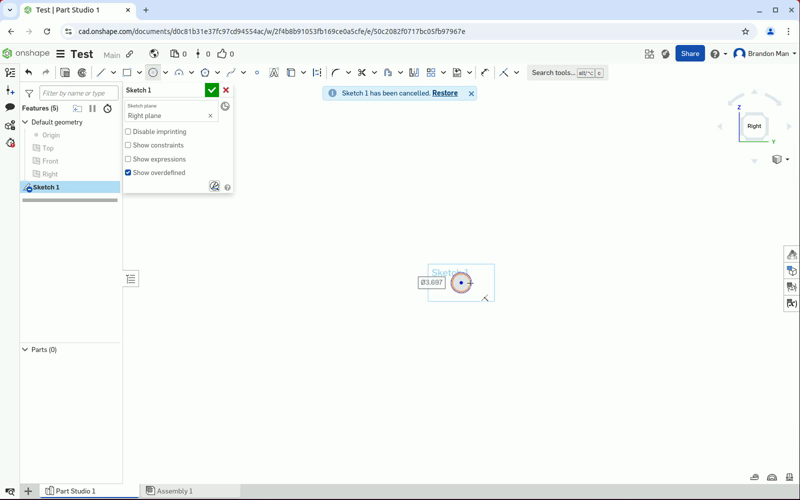
key(esc)
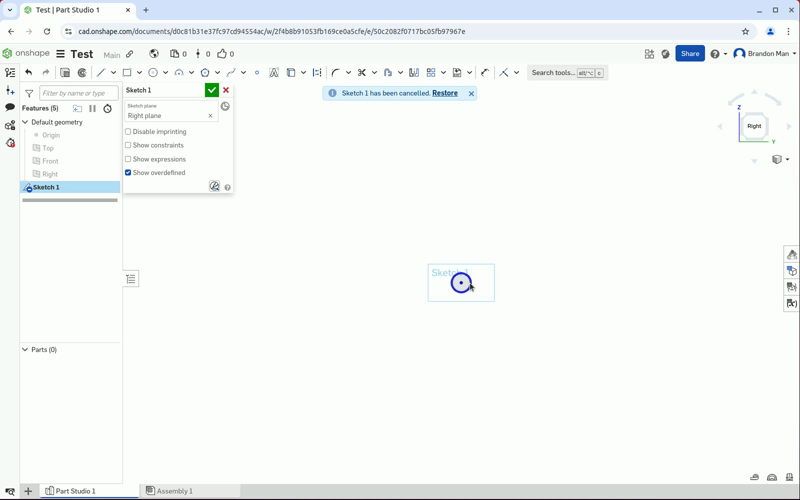
mouse_move(454, 276)
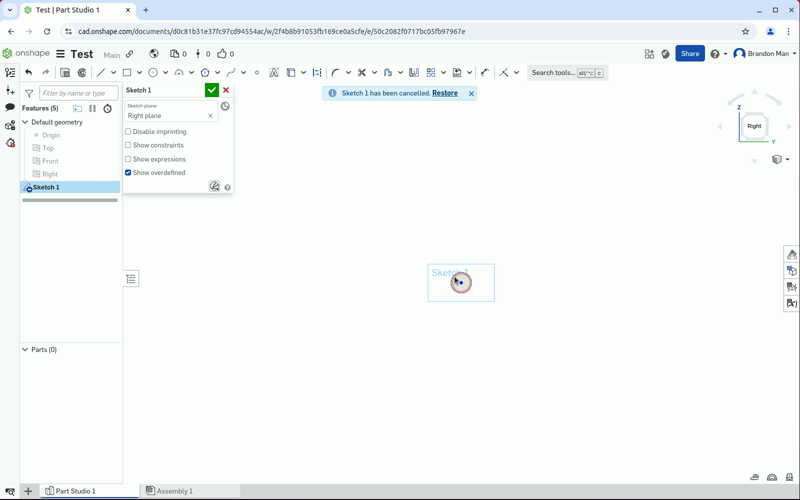
scroll(6)
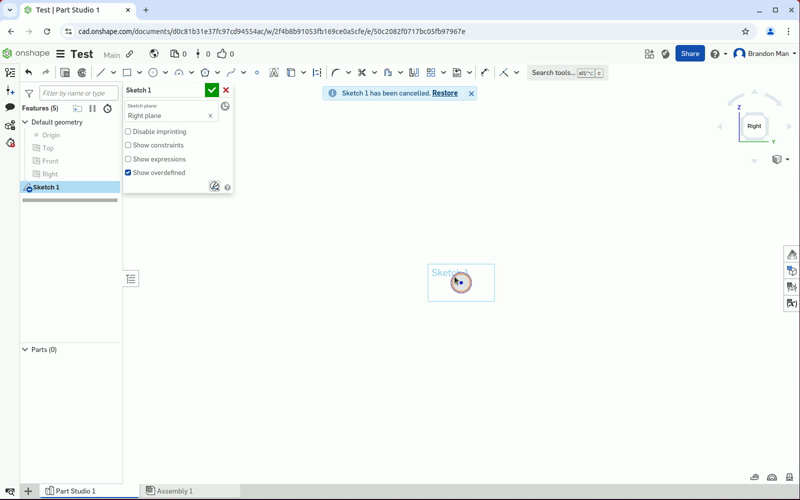
scroll(6)
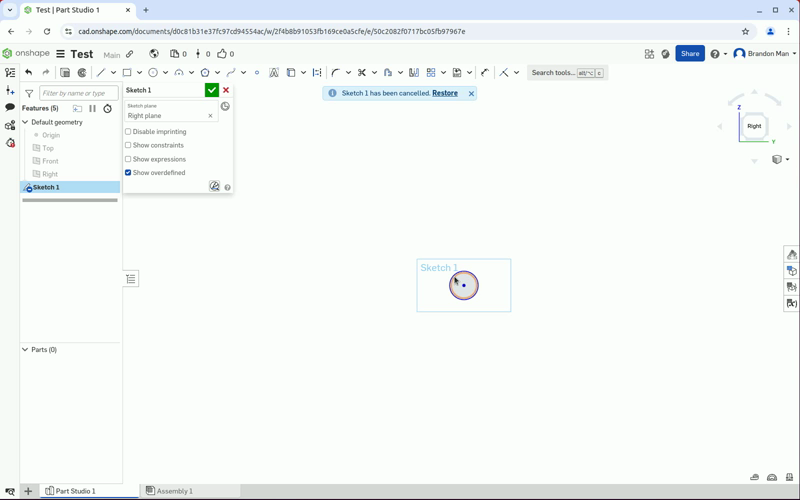
scroll(6)
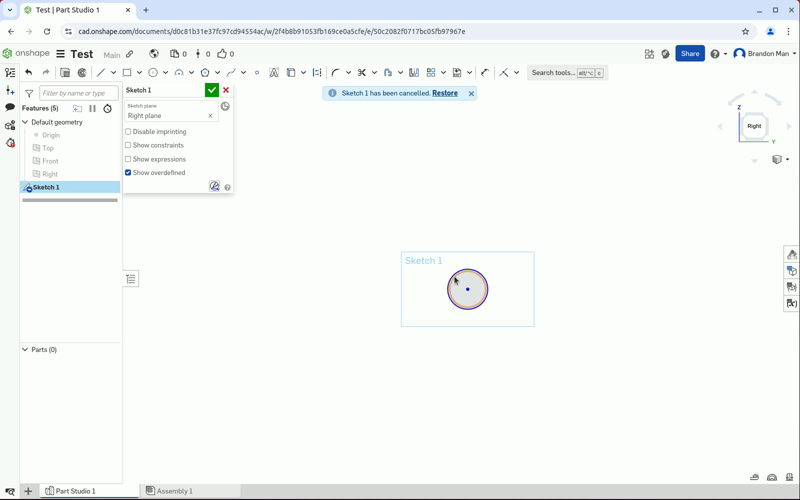
scroll(6)
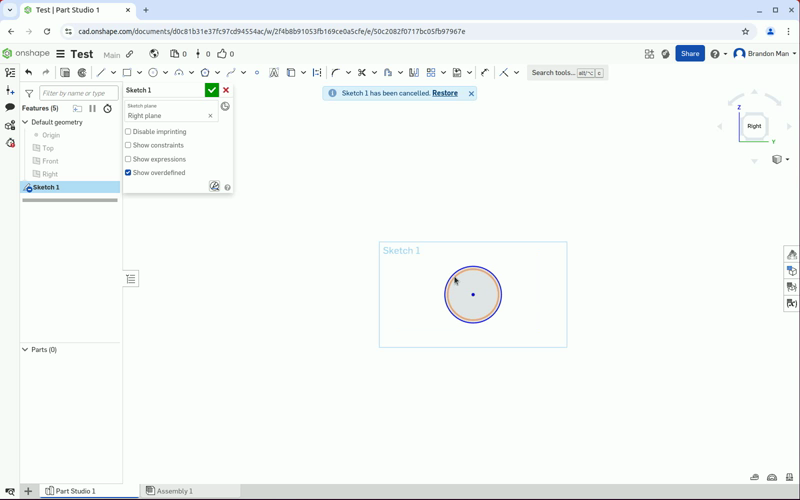
scroll(6)
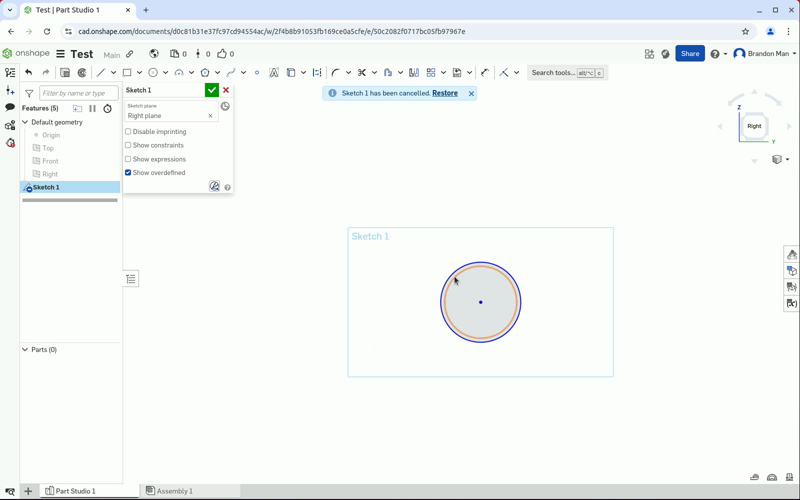
scroll(6)
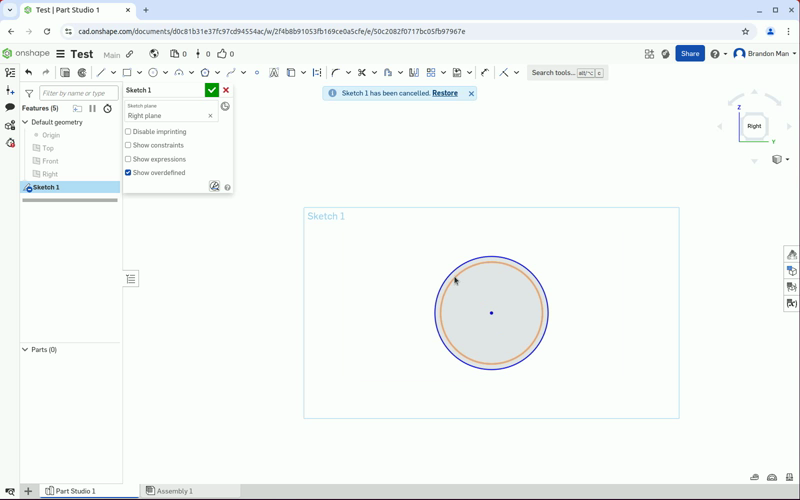
scroll(6)
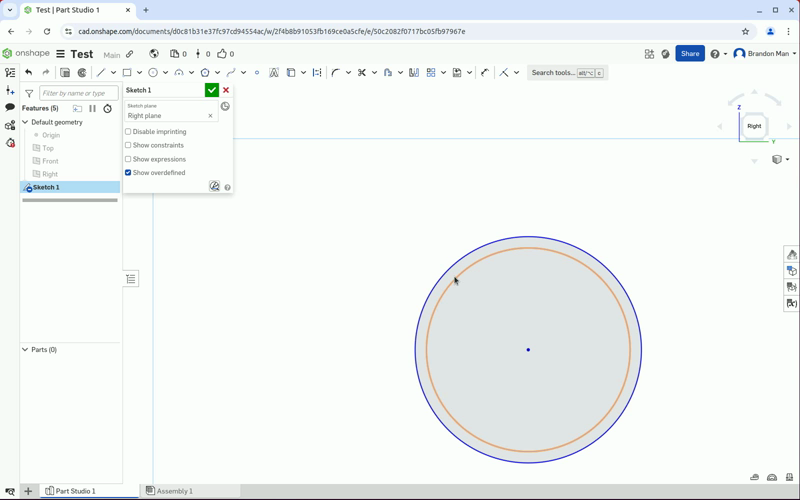
click(454, 276)
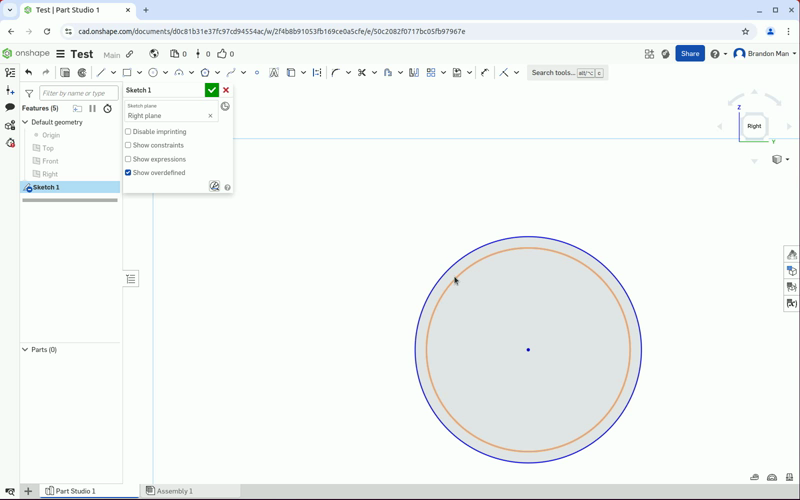
scroll(-6)
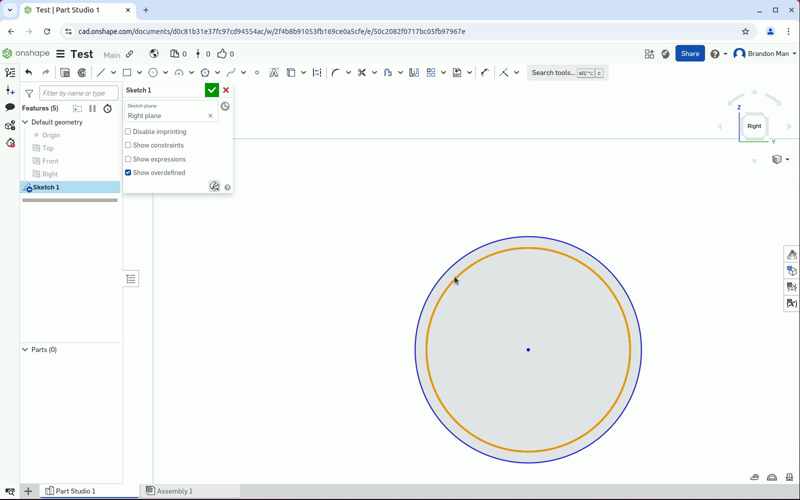
scroll(-6)
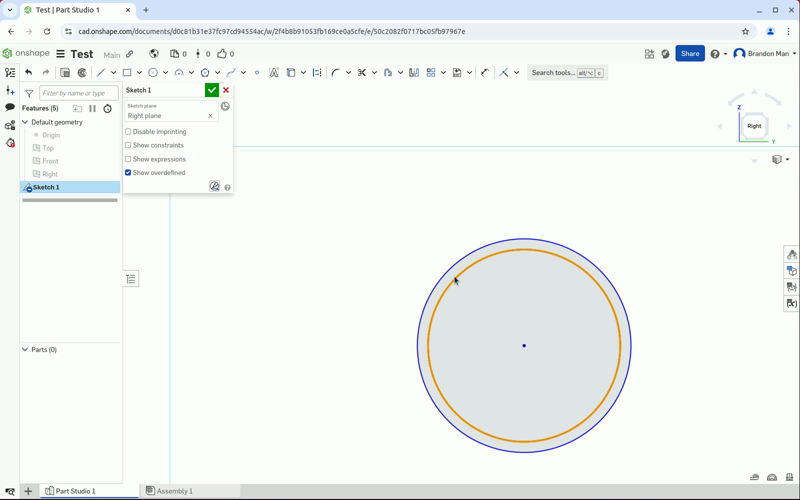
scroll(-6)
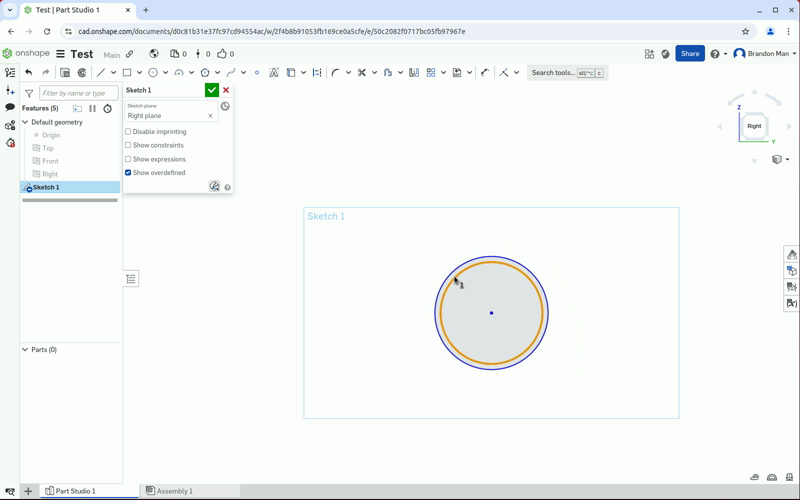
scroll(-6)
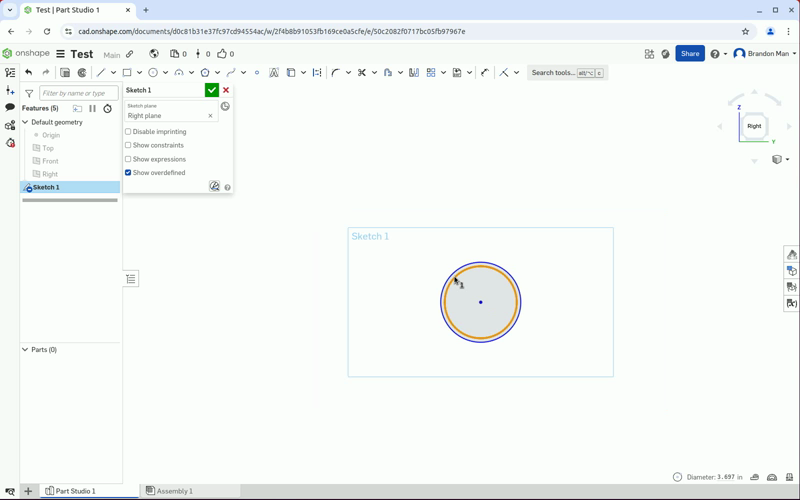
scroll(-6)
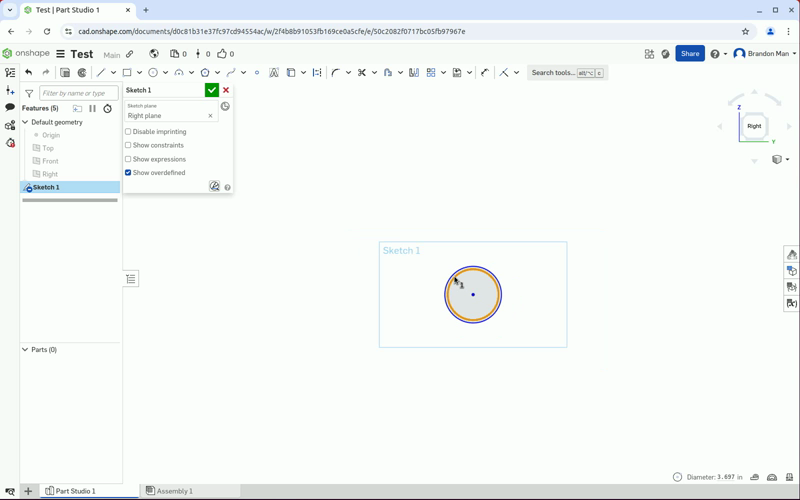
scroll(-6)
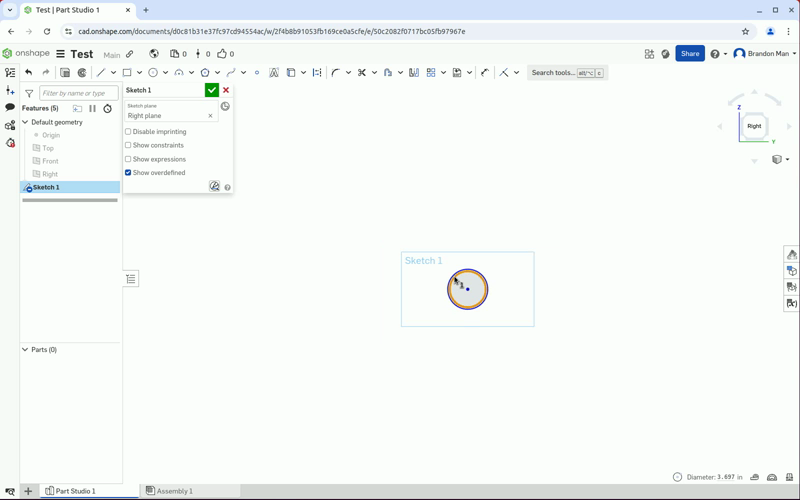
scroll(-6)
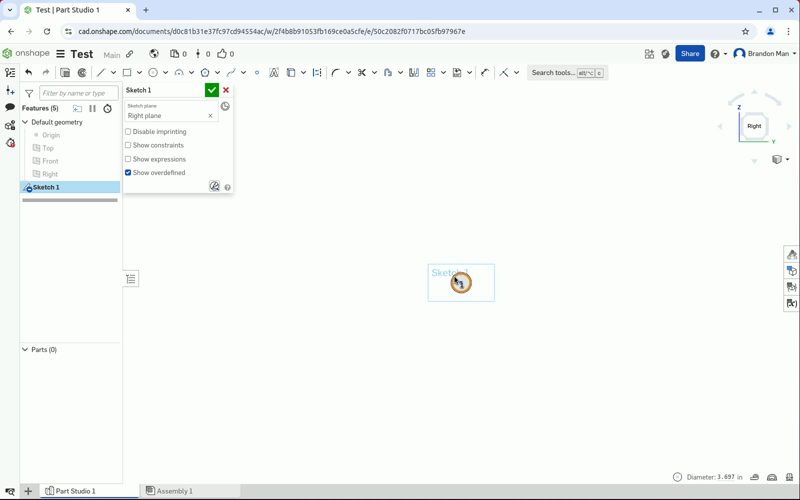
mouse_move(73, 352)
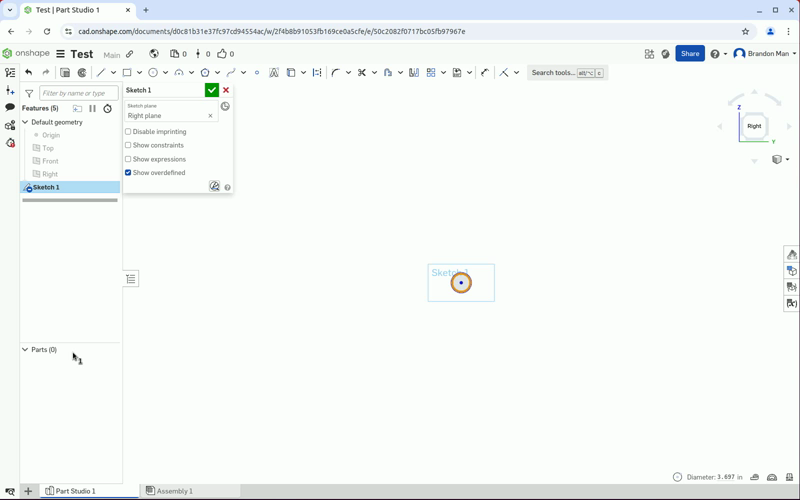
key(shift+y)
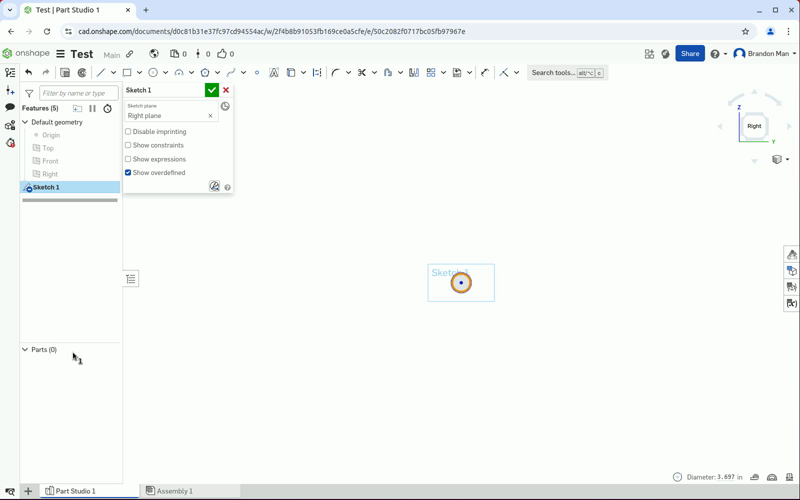
key(shift+e)
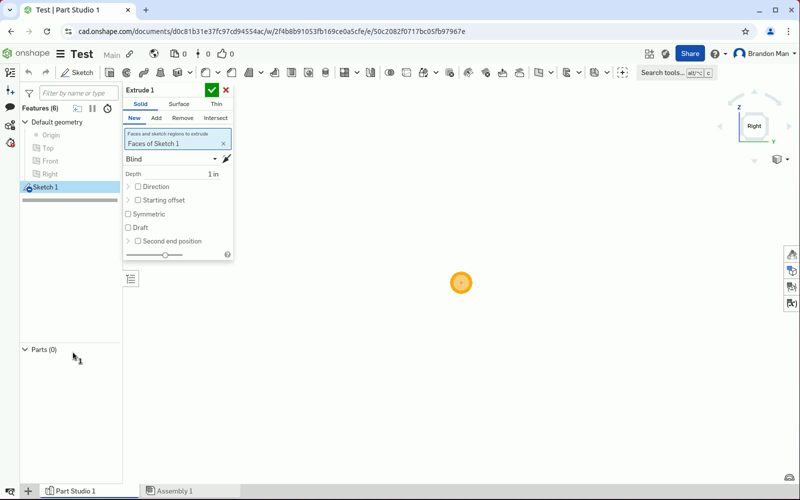
mouse_move(143, 106)
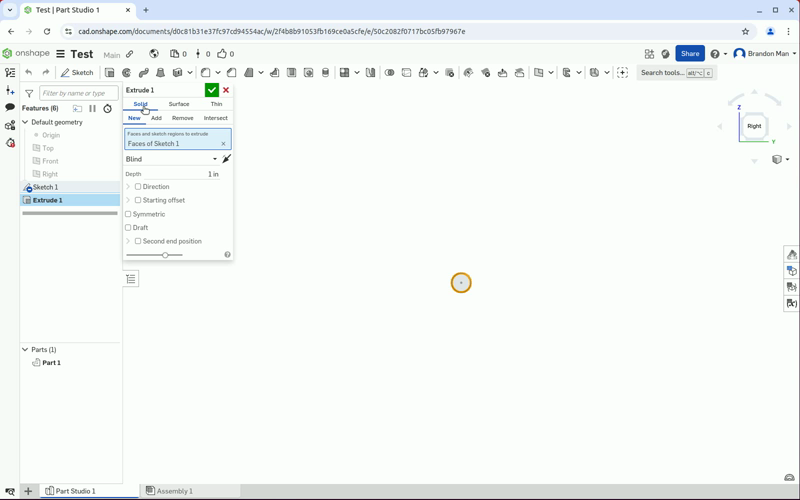
click(143, 106)
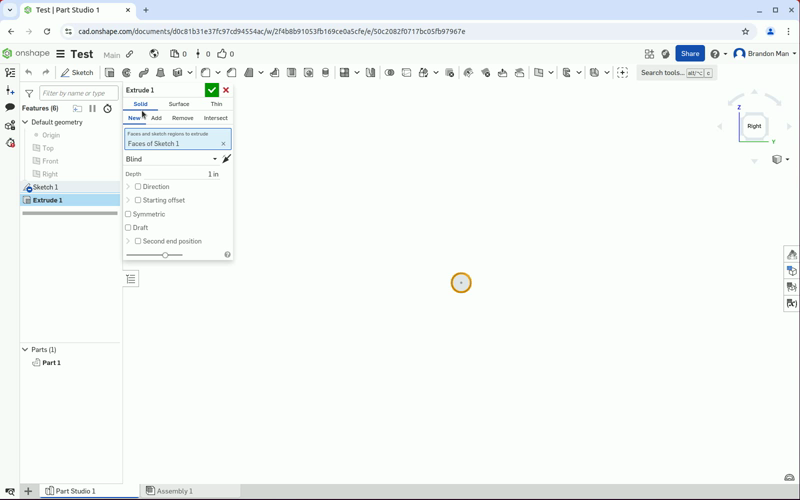
mouse_move(137, 120)
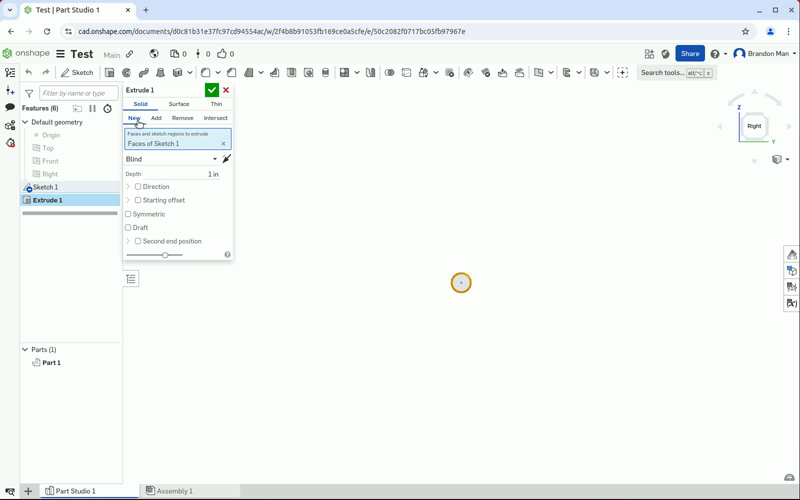
click(137, 120)
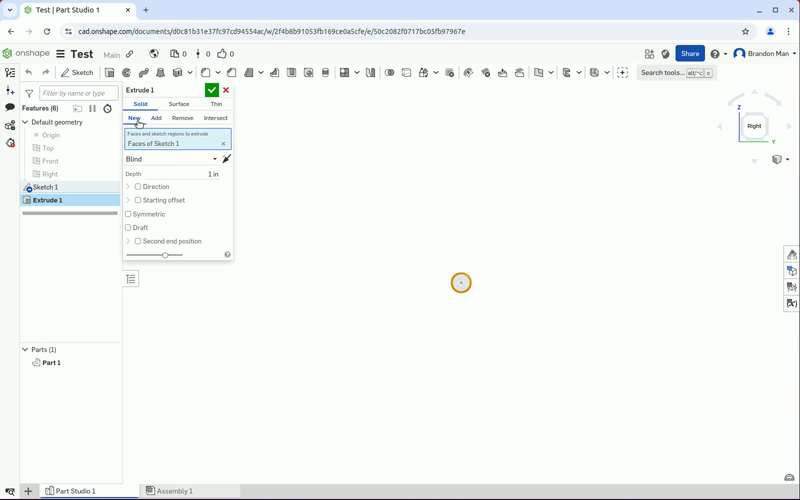
key(tab, 4)
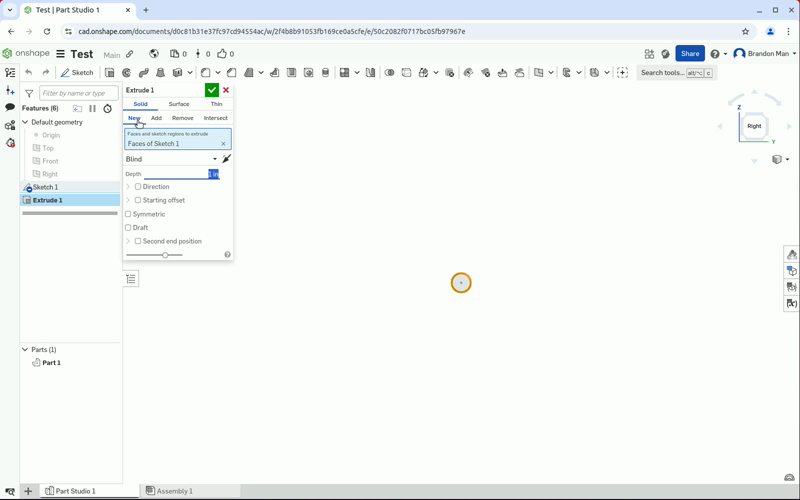
text(-0.241)
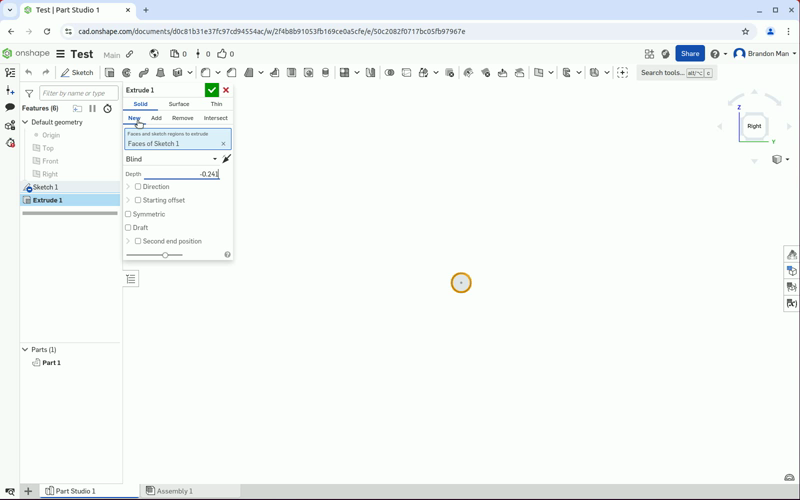
key(enter)
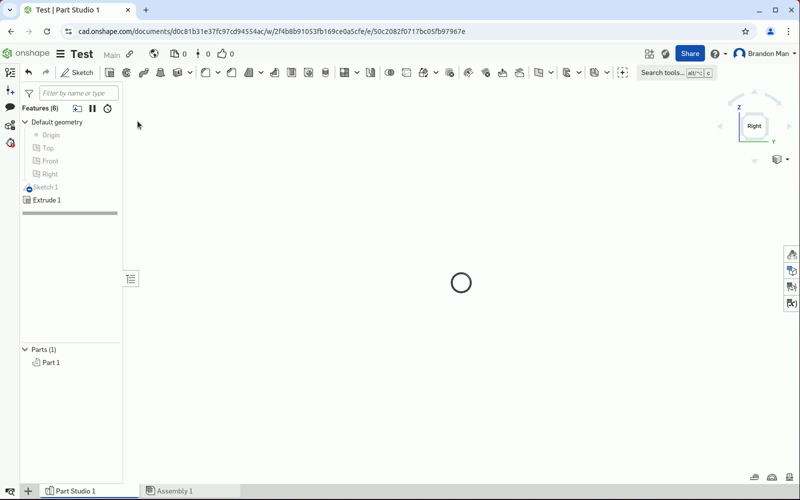
key(shift+h)
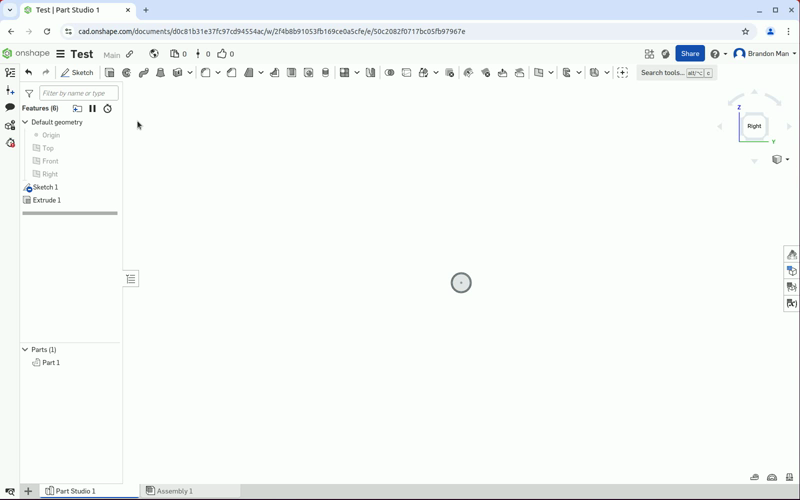
key(shift+h)
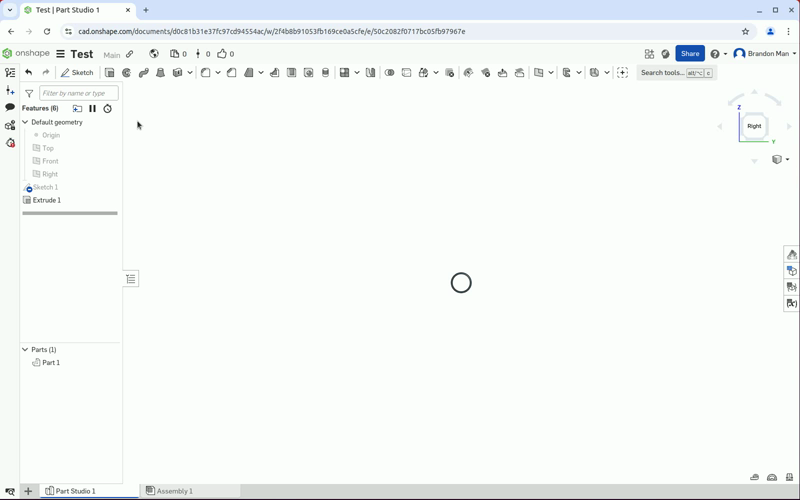
mouse_move(73, 189)
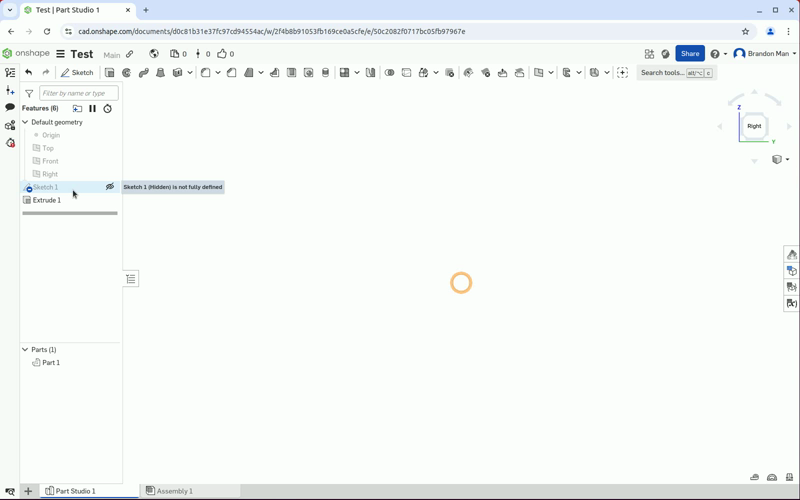
click(73, 189)
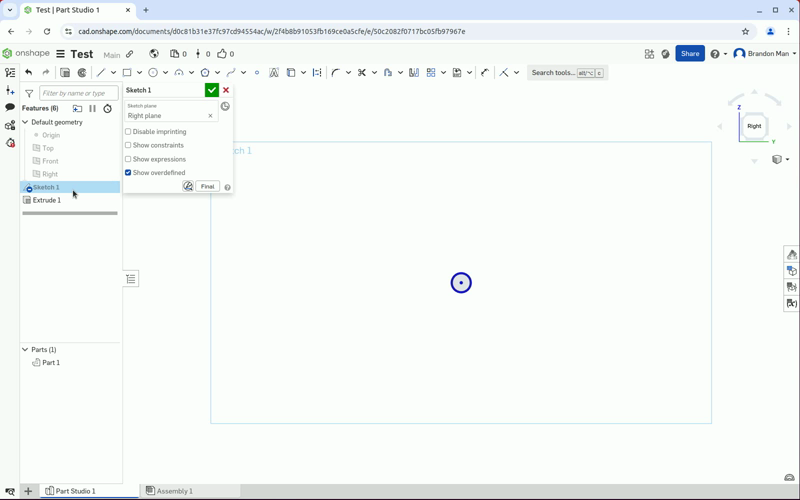
mouse_move(229, 92)
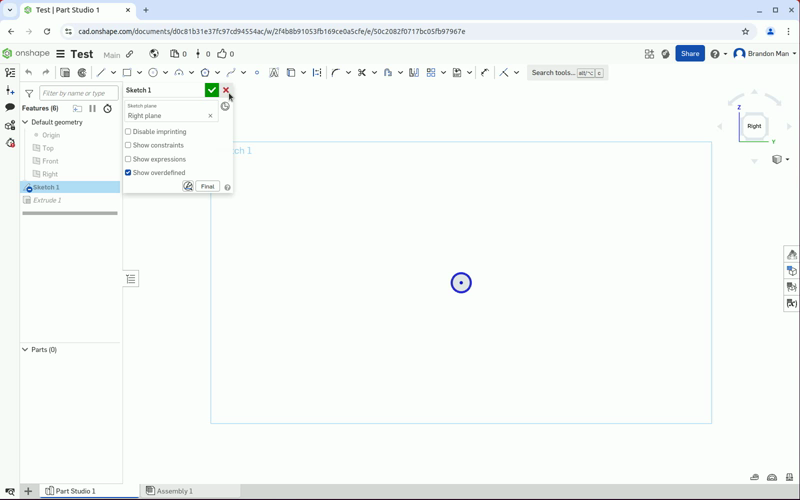
click(229, 92)
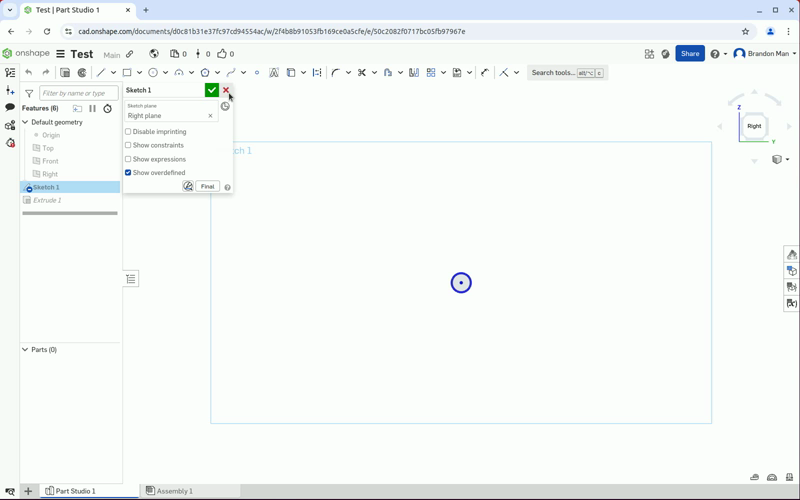
key(shift+s)
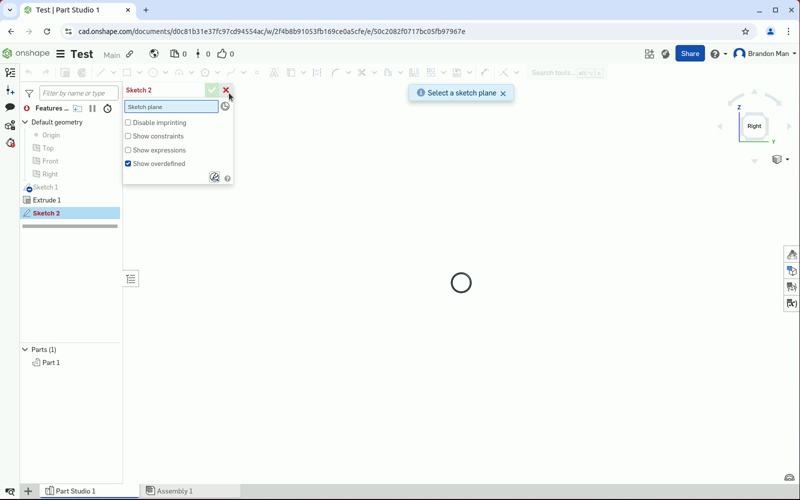
mouse_move(73, 176)
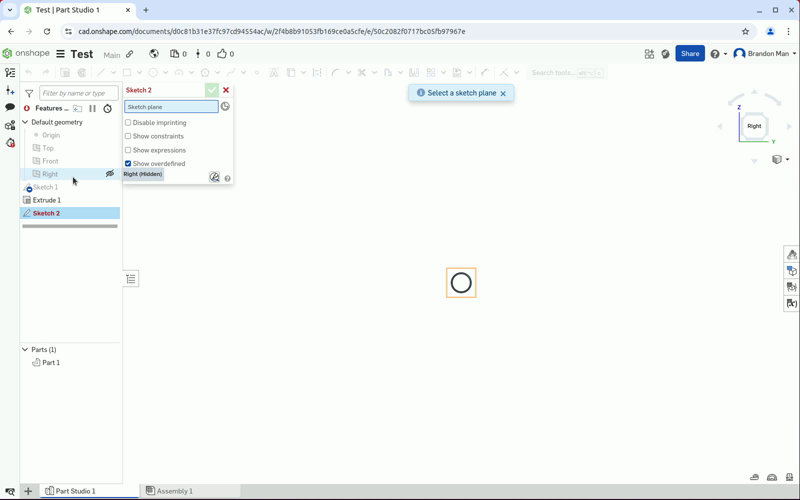
click(73, 176)
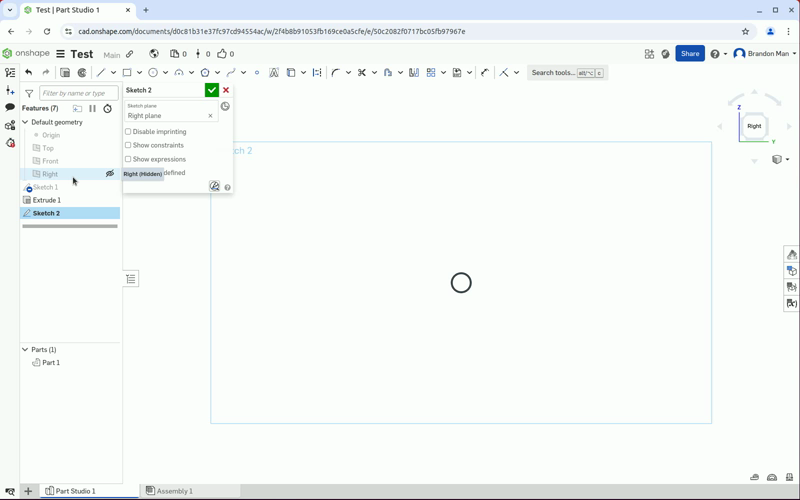
mouse_move(73, 352)
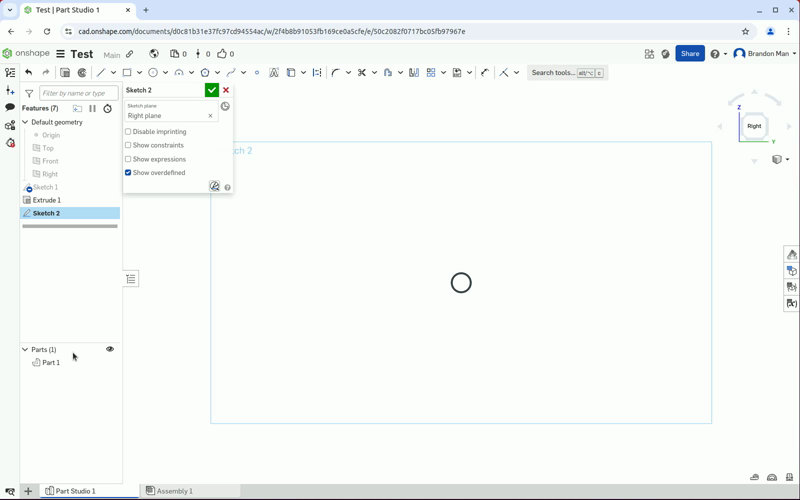
key(y)
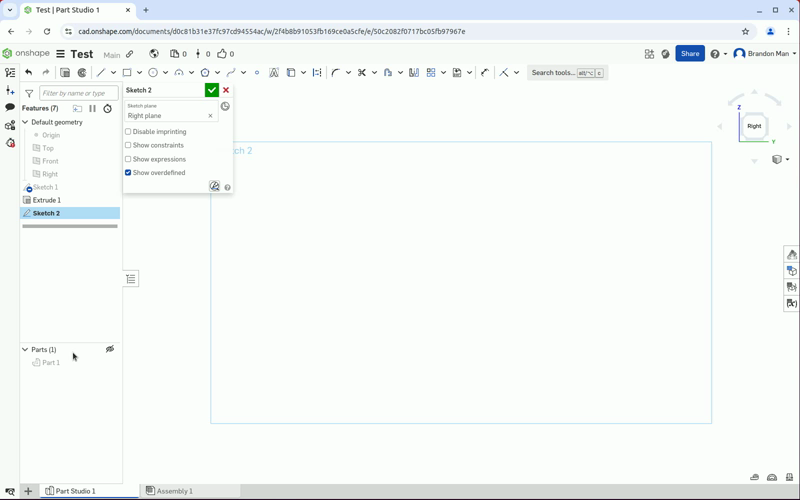
key(c)
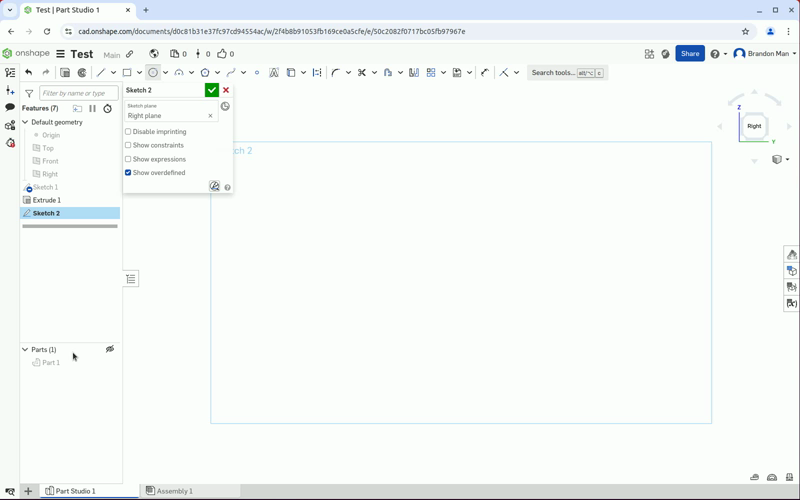
key_down(shift)
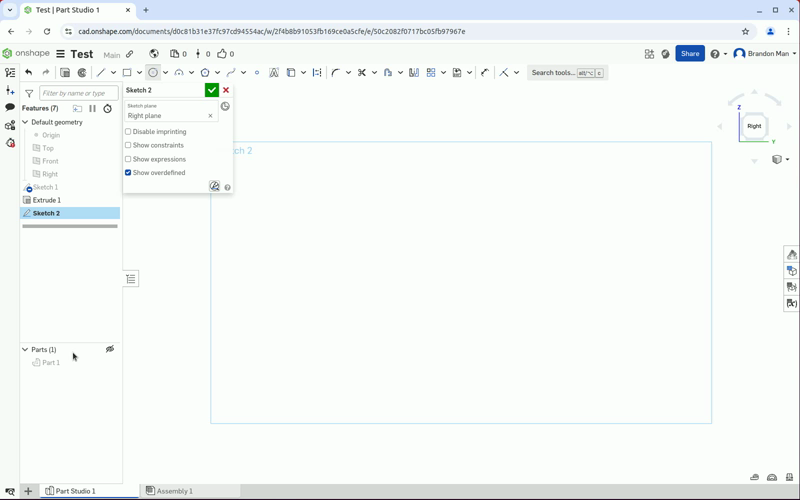
mouse_move(461, 282)
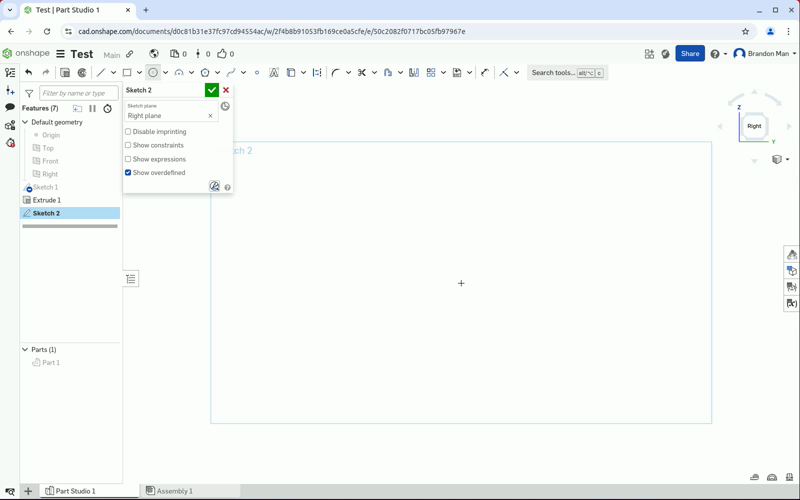
click(461, 282)
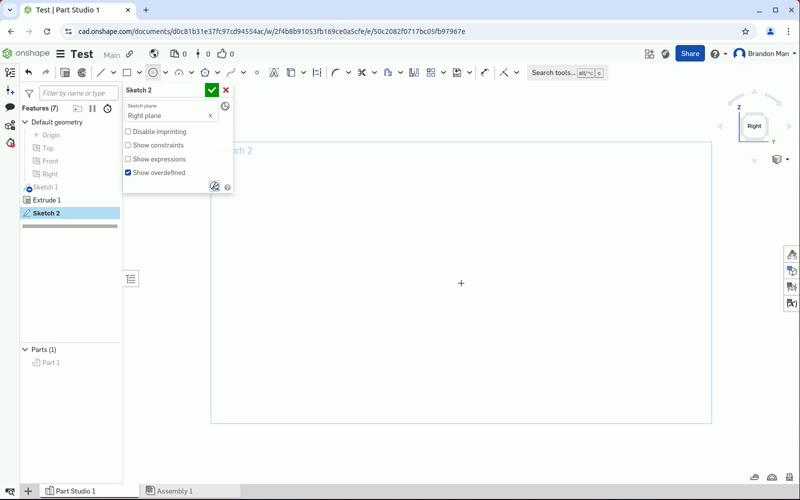
key_up(shift)
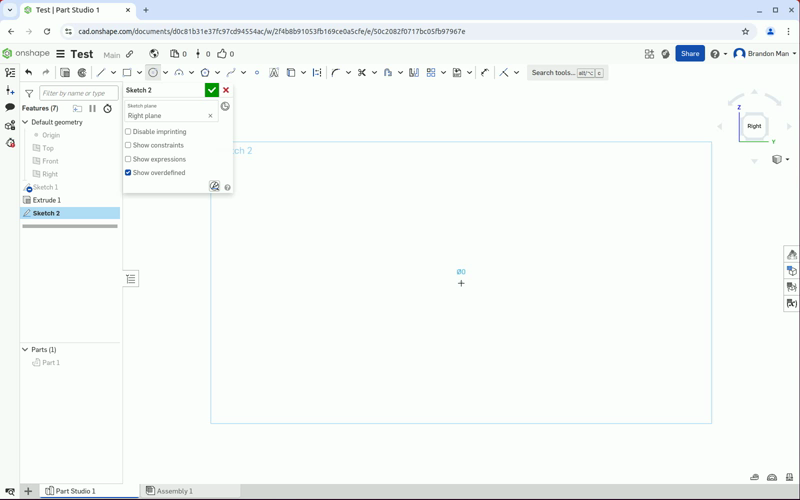
mouse_move(470, 282)
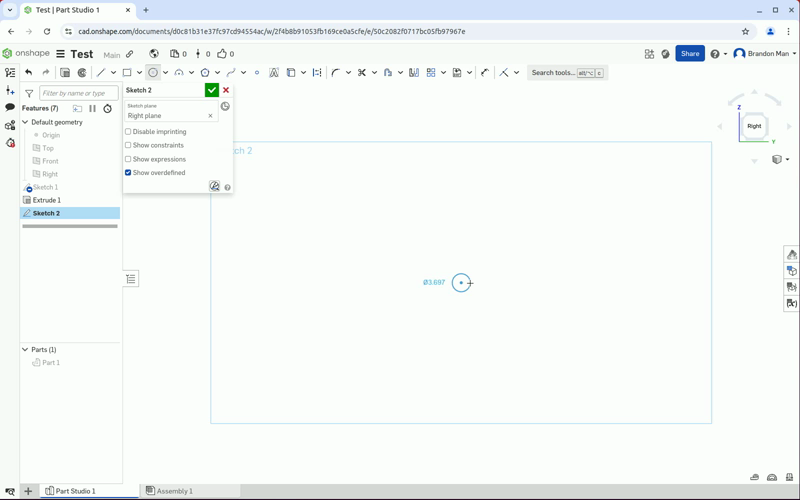
click(470, 282)
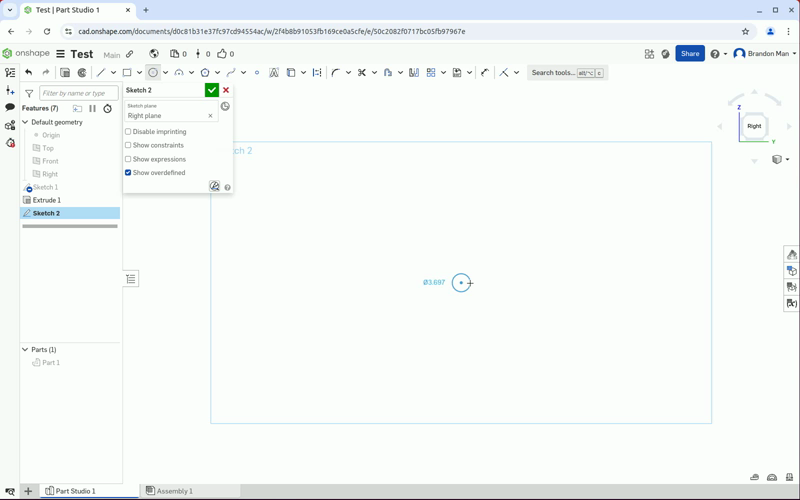
key(esc)
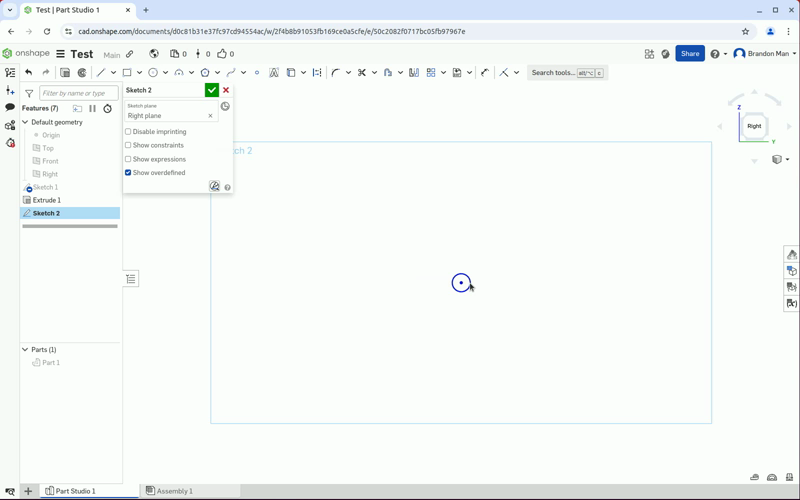
key(c)
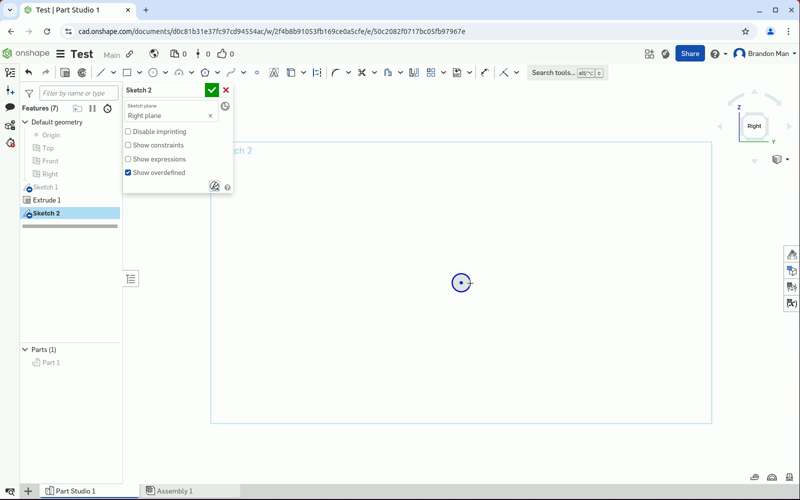
key_down(shift)
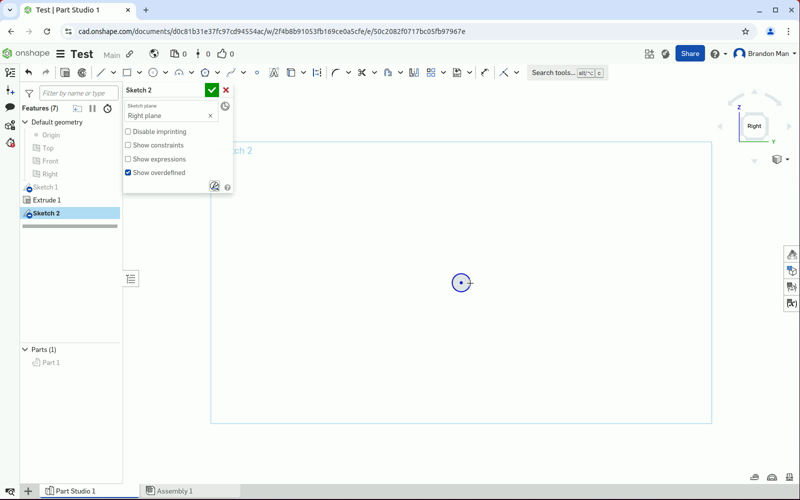
mouse_move(461, 276)
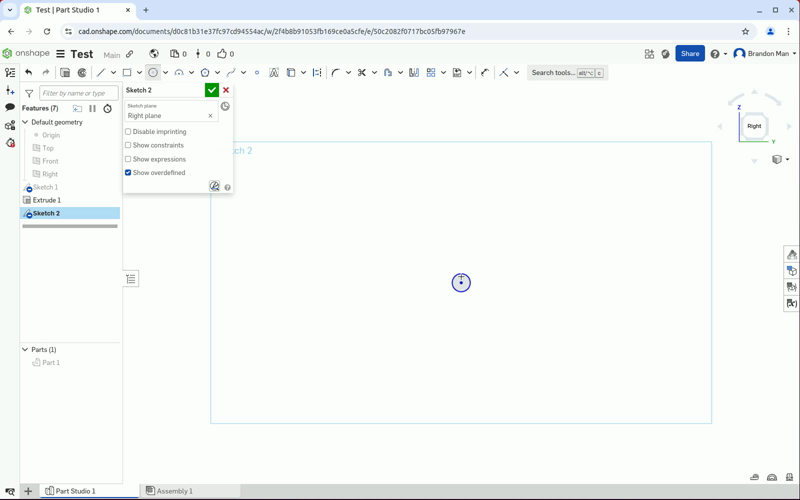
click(461, 276)
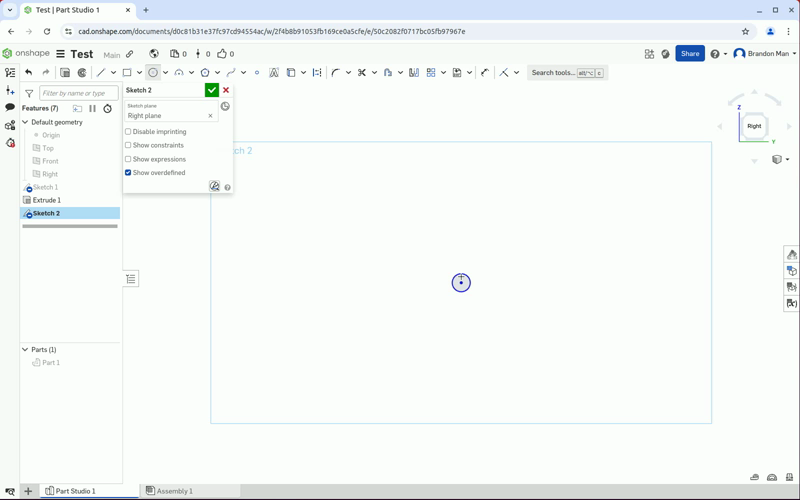
key_up(shift)
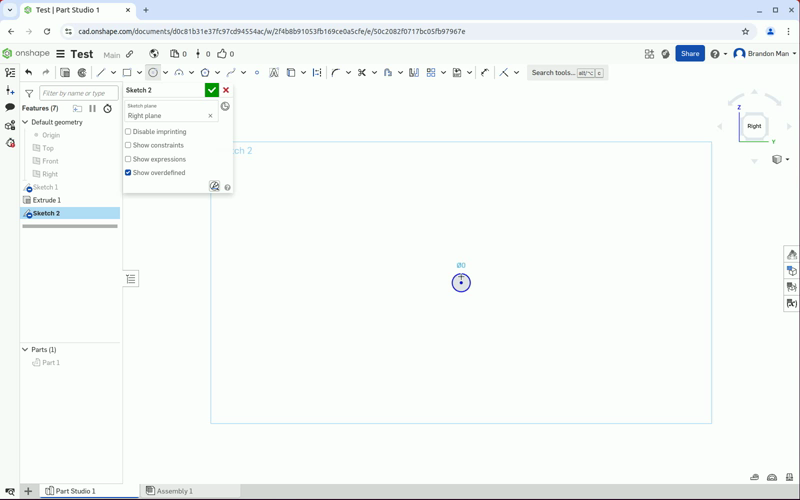
mouse_move(462, 276)
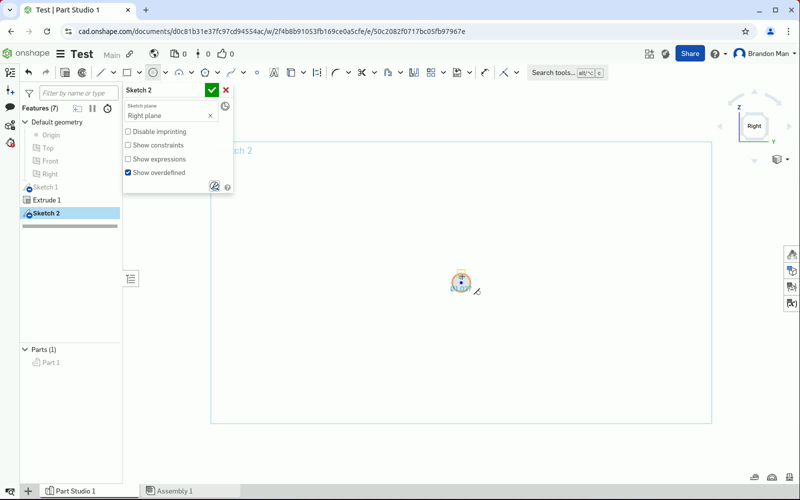
scroll(6)
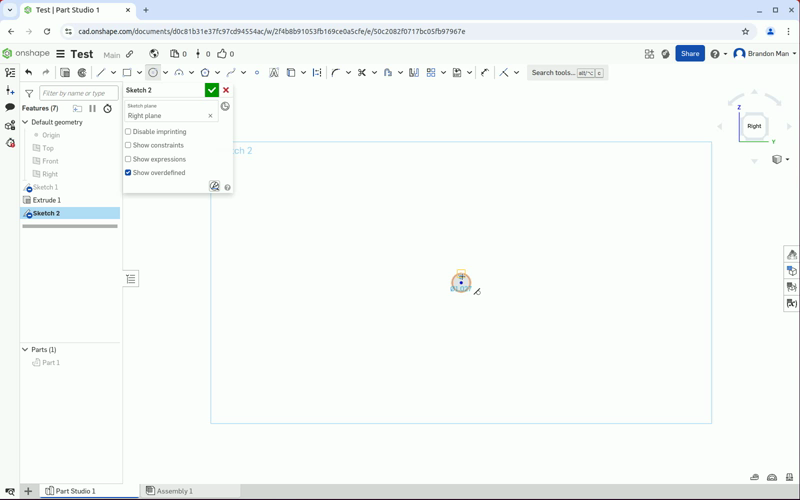
scroll(6)
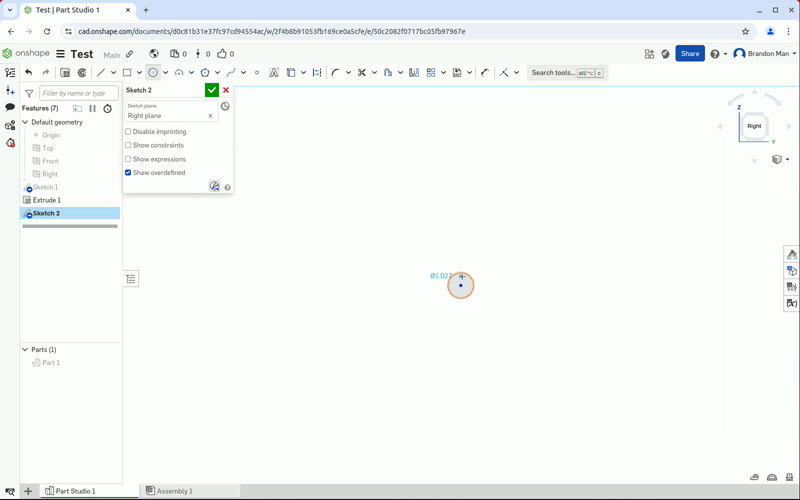
scroll(6)
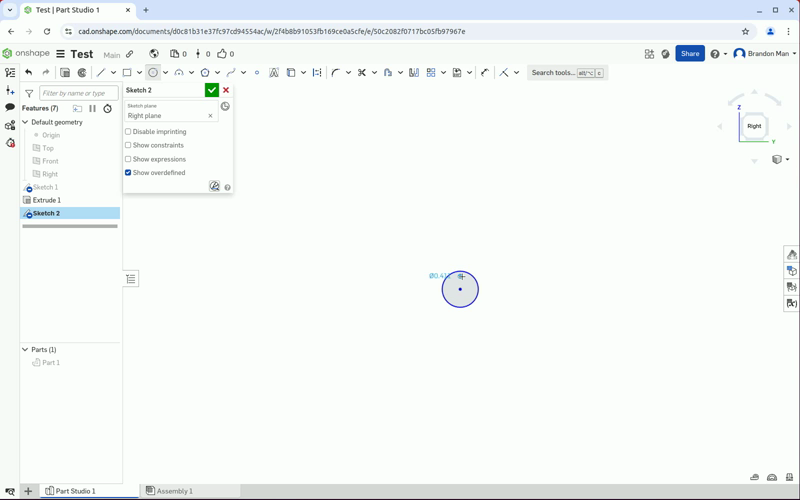
scroll(6)
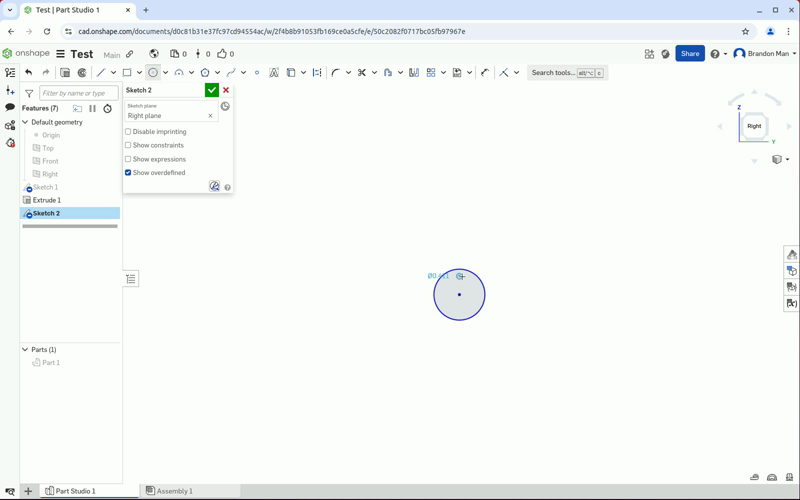
scroll(6)
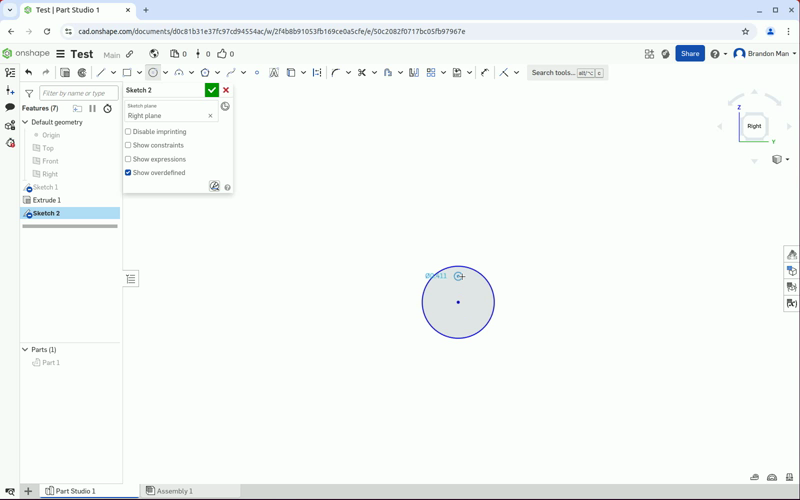
scroll(6)
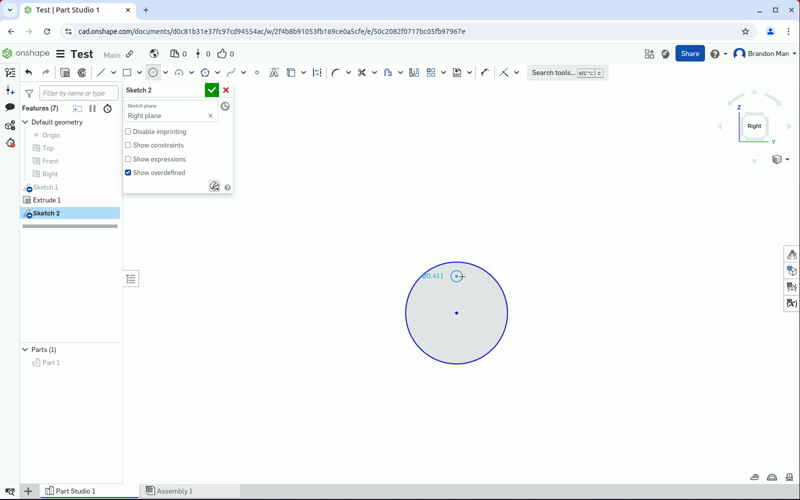
scroll(6)
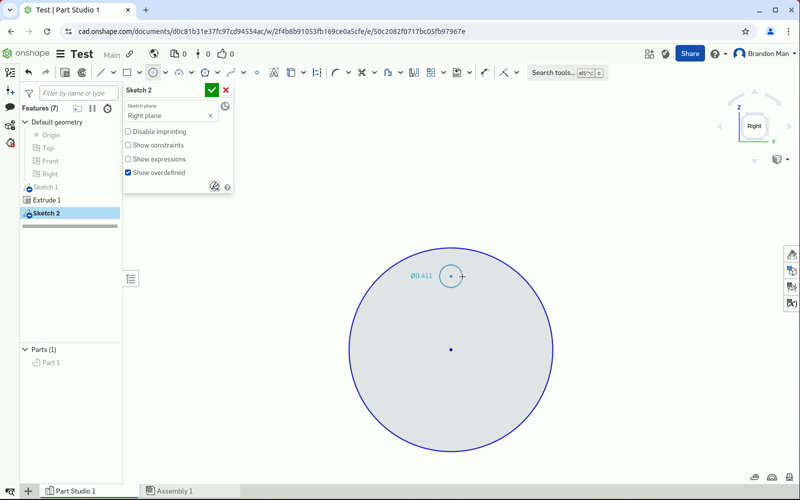
click(462, 276)
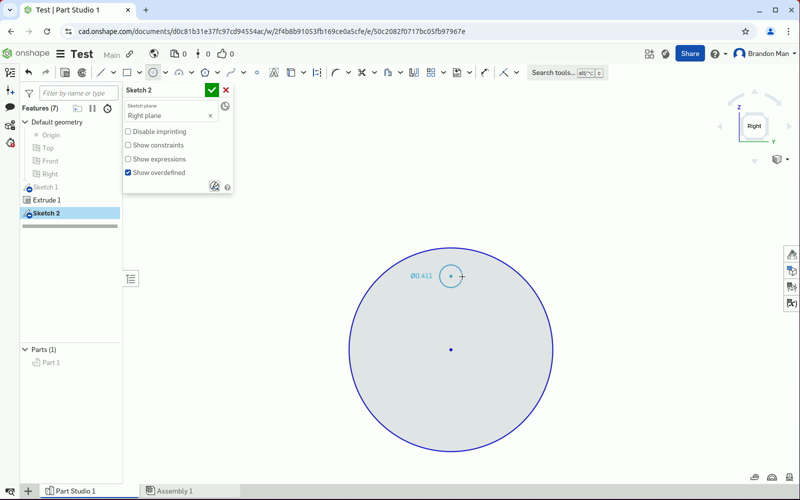
scroll(-6)
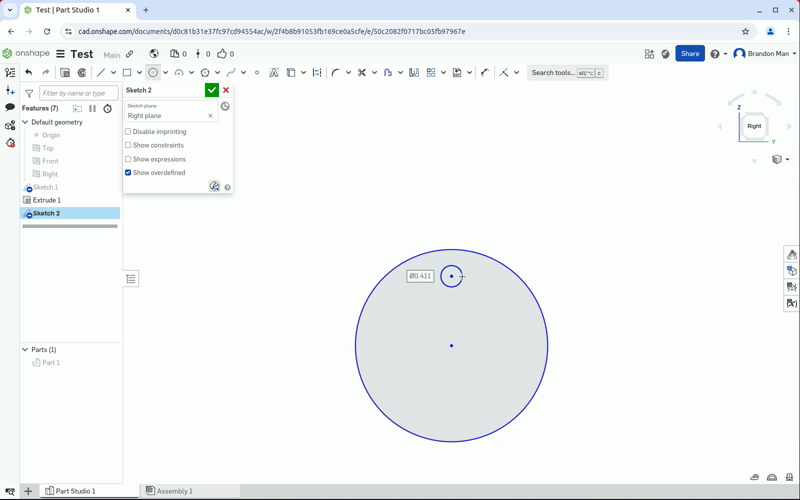
scroll(-6)
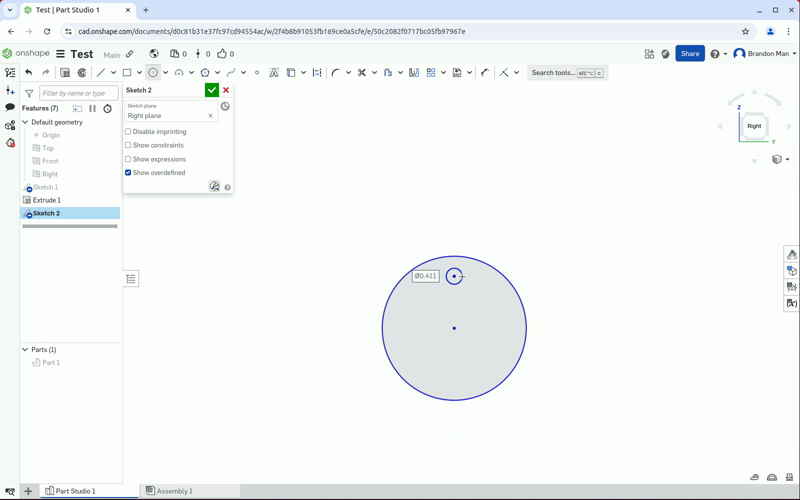
scroll(-6)
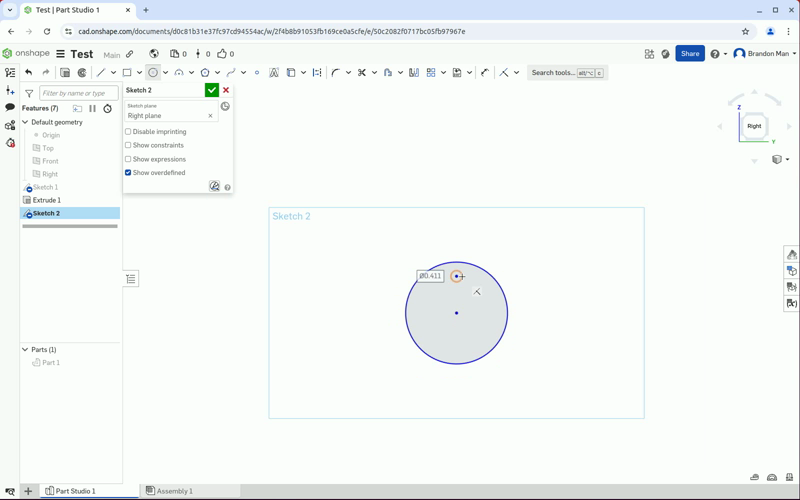
scroll(-6)
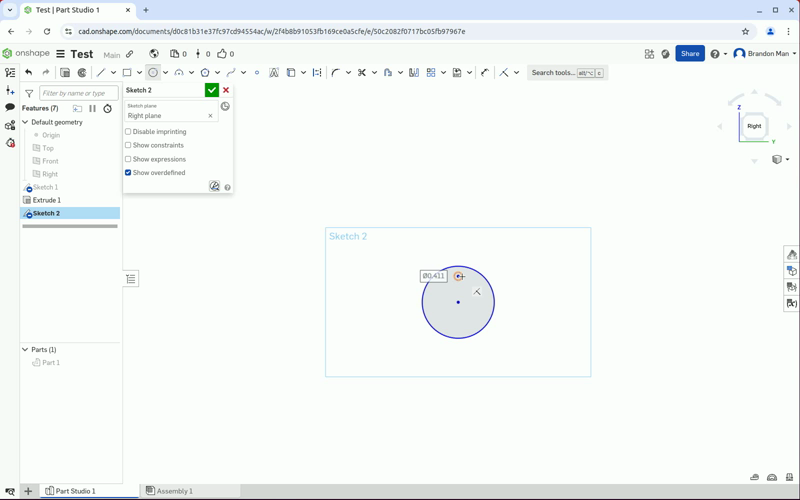
scroll(-6)
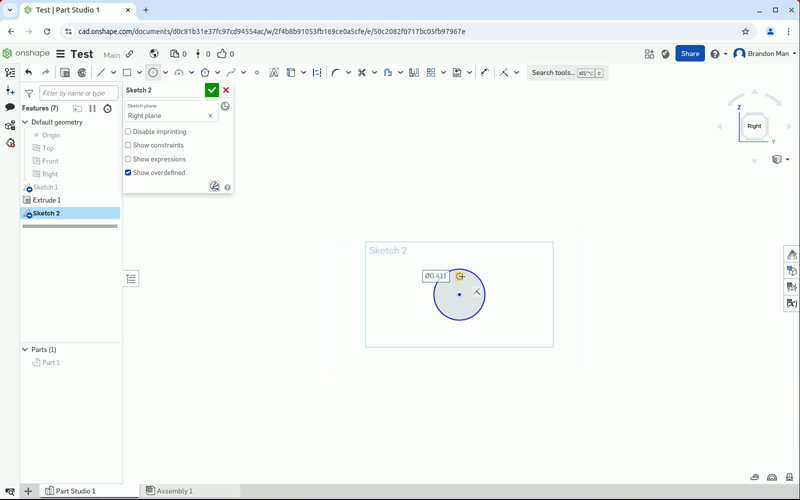
scroll(-6)
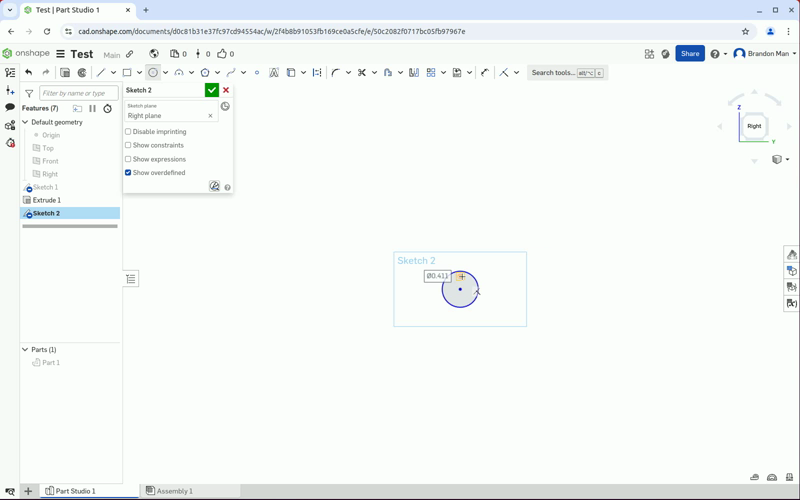
scroll(-6)
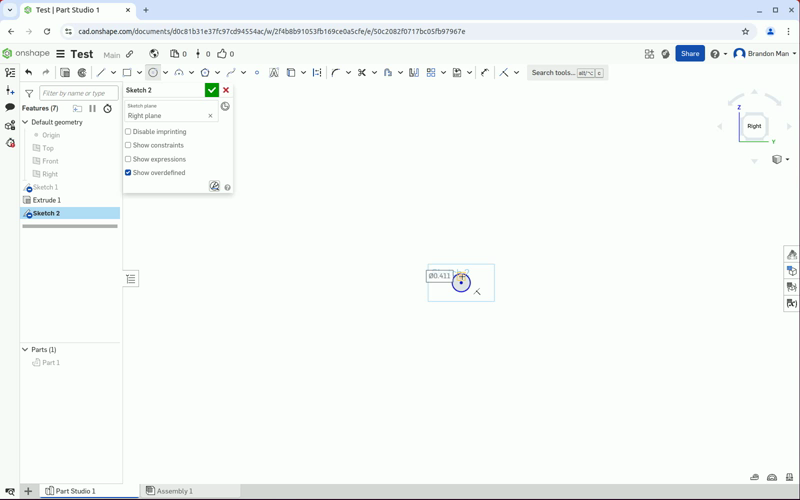
key(esc)
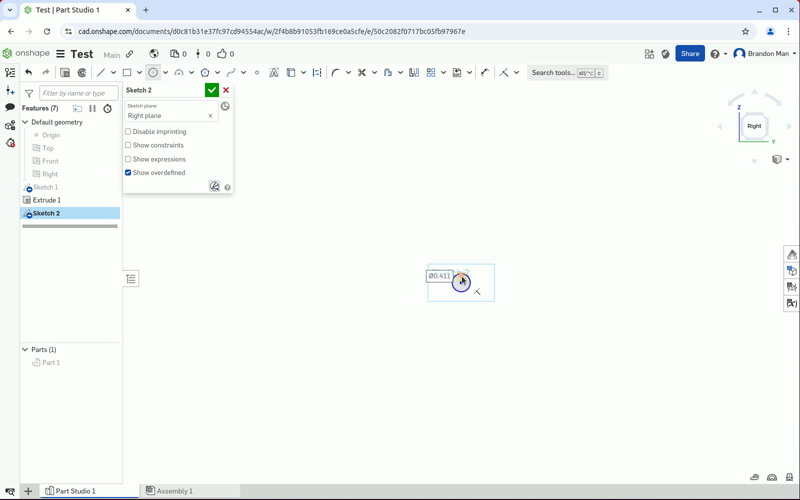
mouse_move(464, 277)
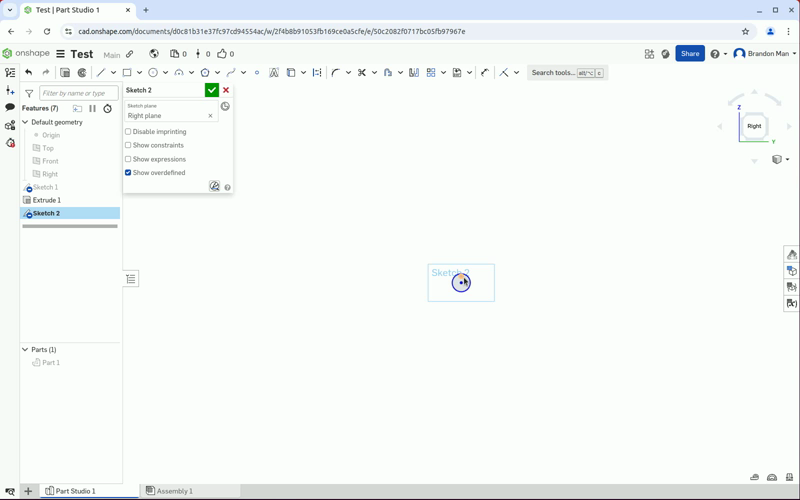
scroll(6)
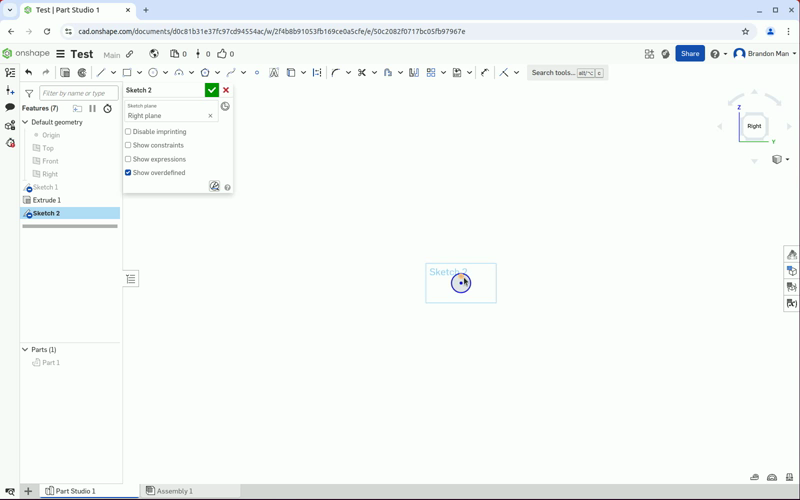
scroll(6)
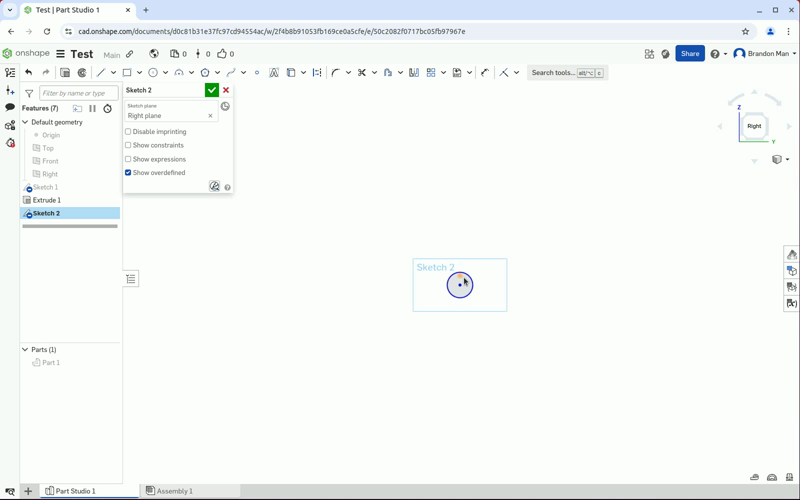
scroll(6)
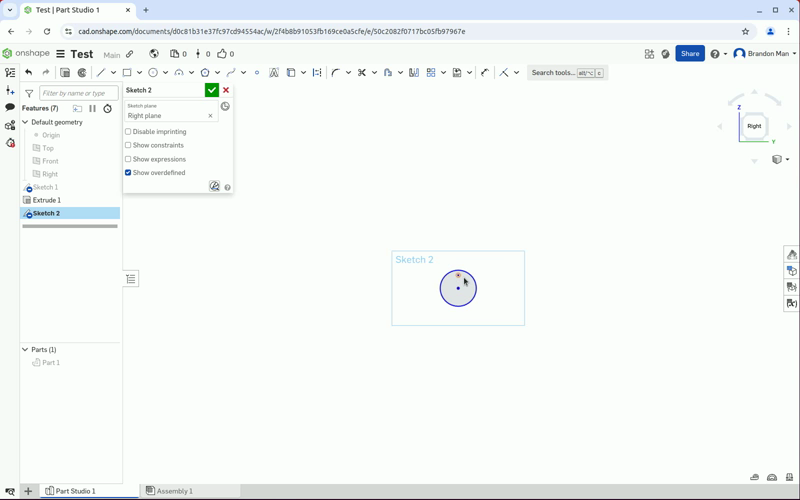
scroll(6)
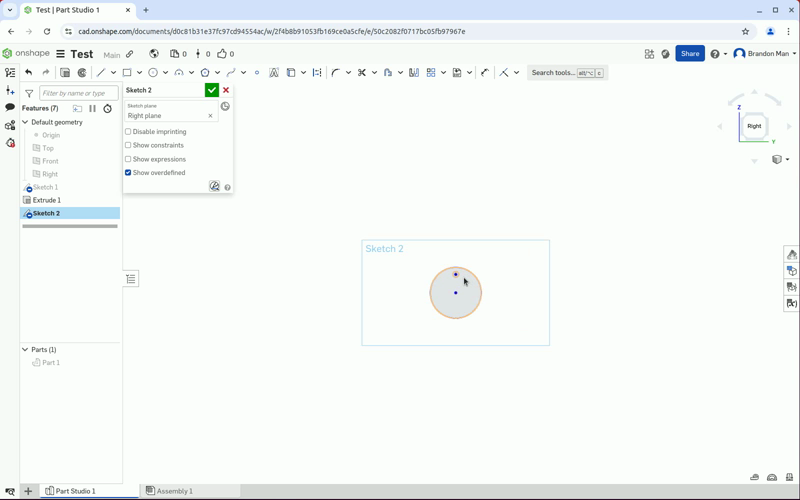
scroll(6)
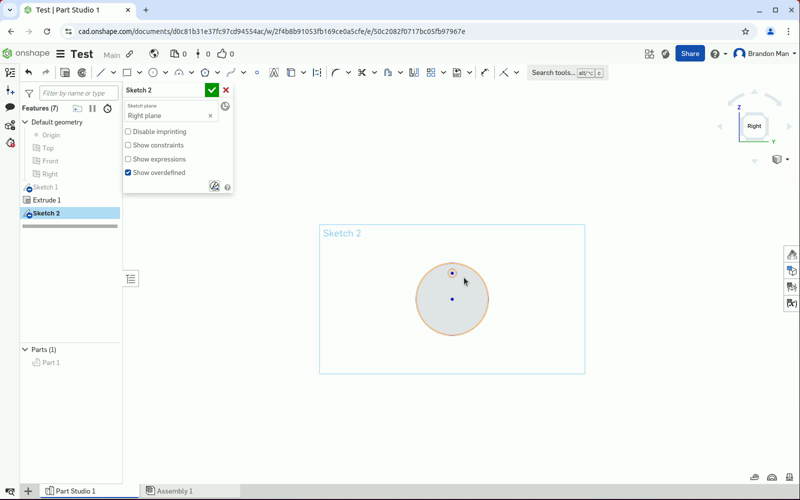
scroll(6)
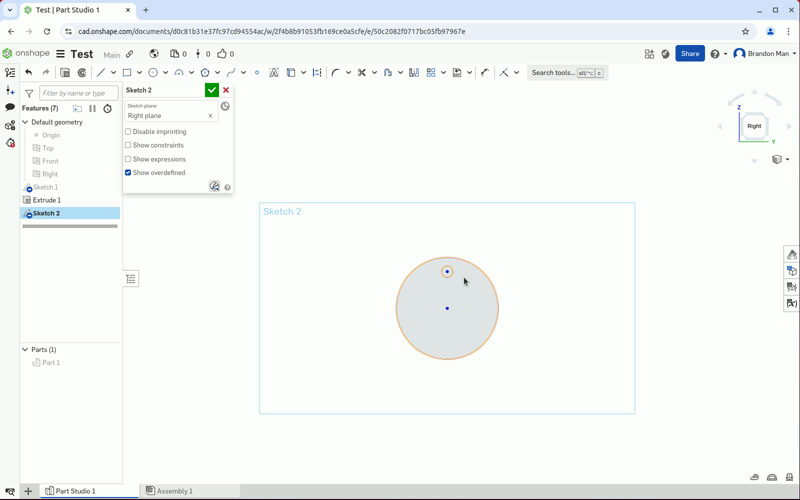
scroll(6)
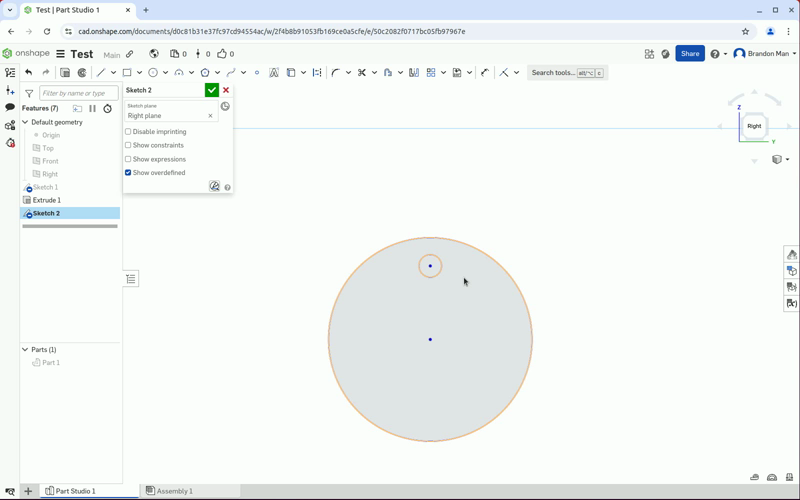
click(464, 277)
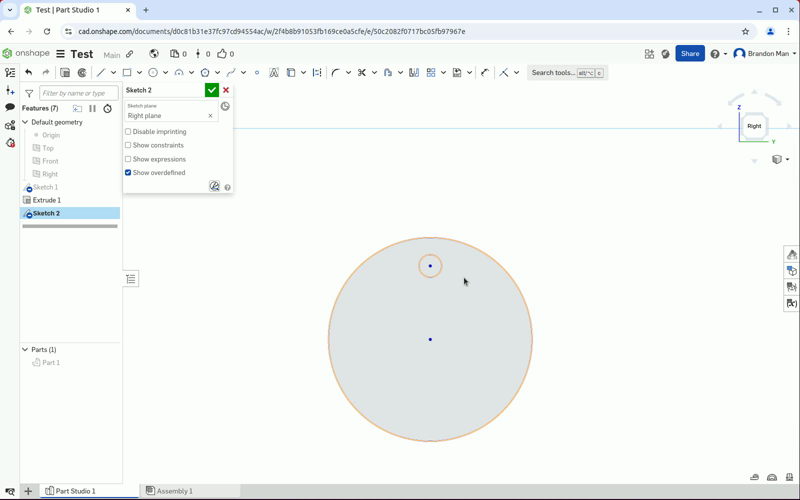
scroll(-6)
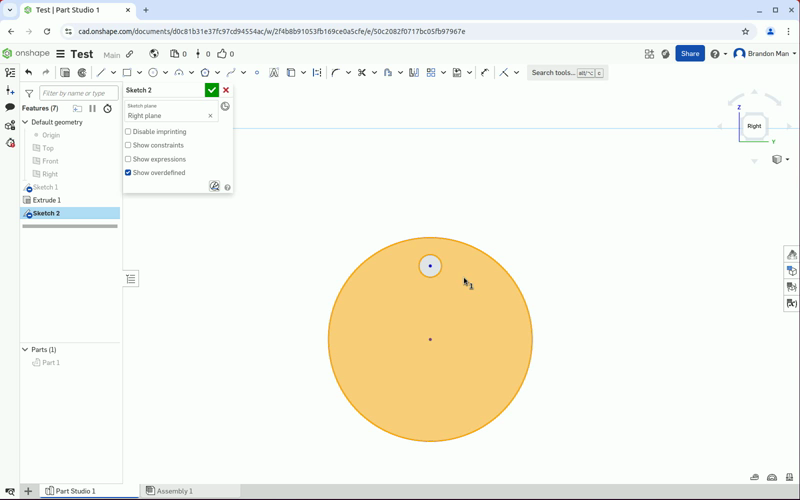
scroll(-6)
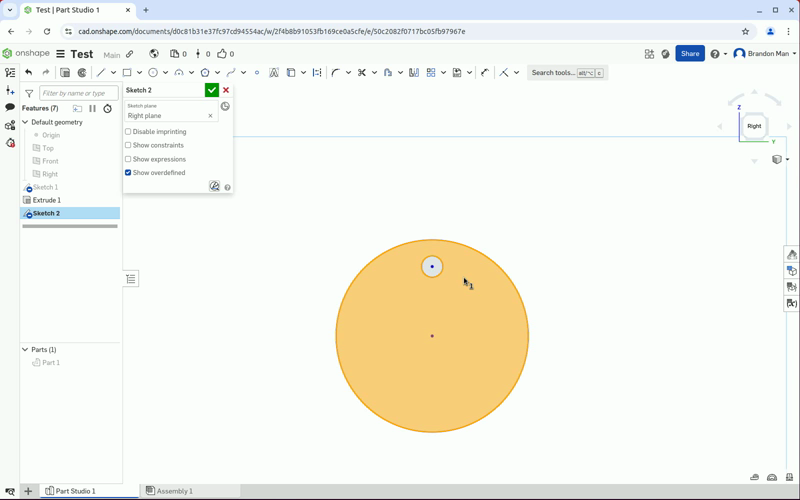
scroll(-6)
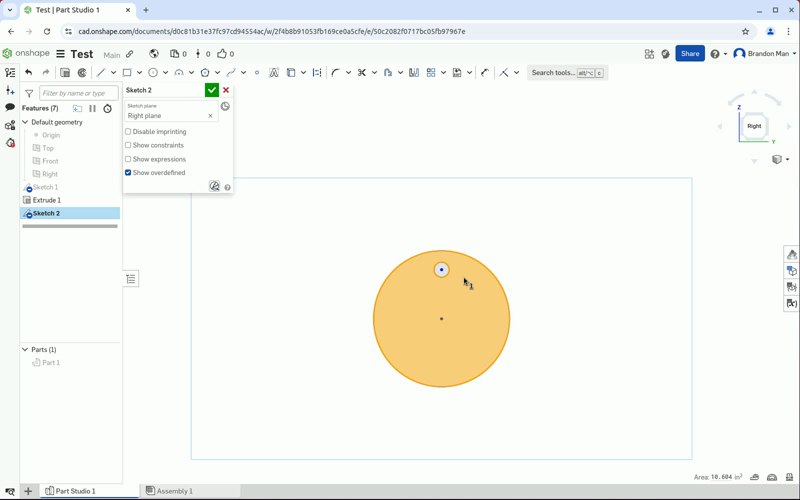
scroll(-6)
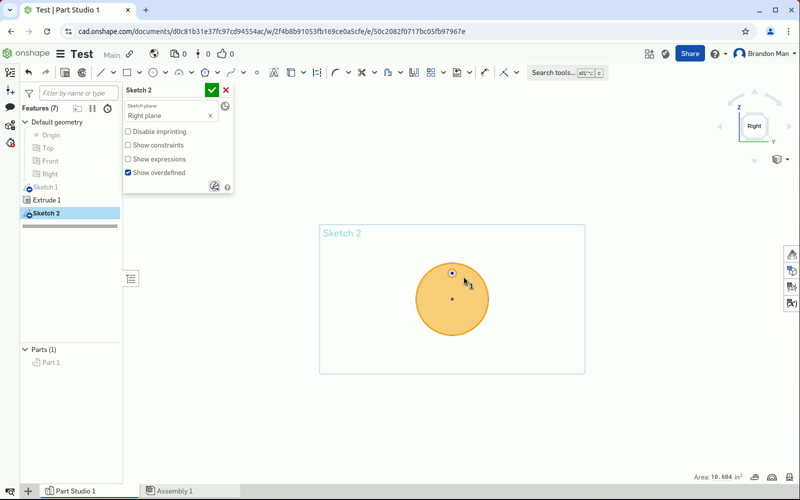
scroll(-6)
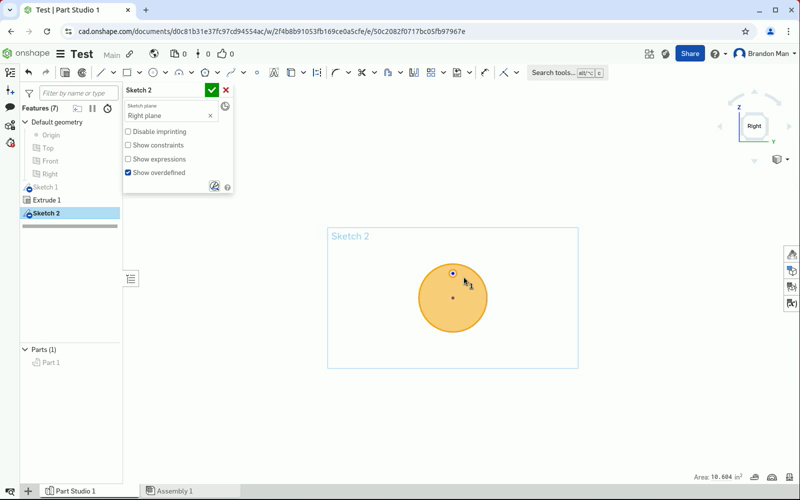
scroll(-6)
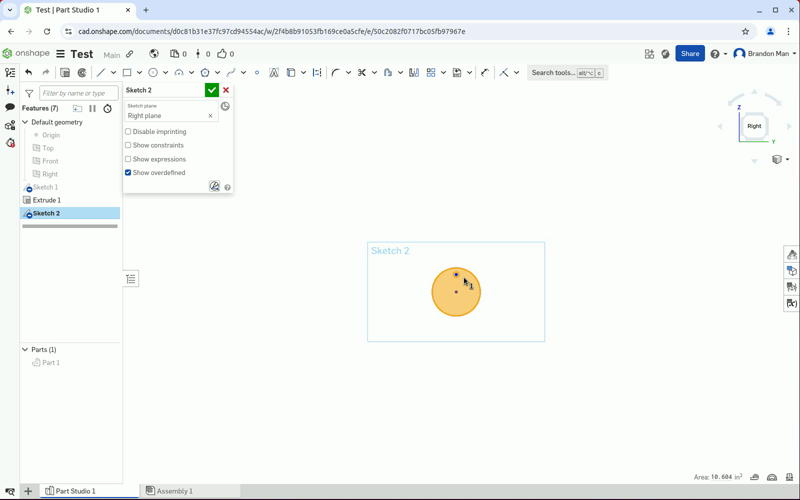
scroll(-6)
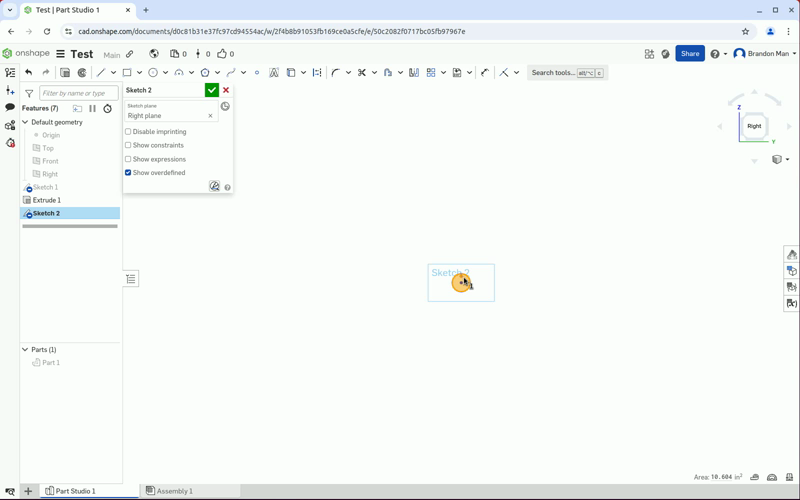
mouse_move(73, 352)
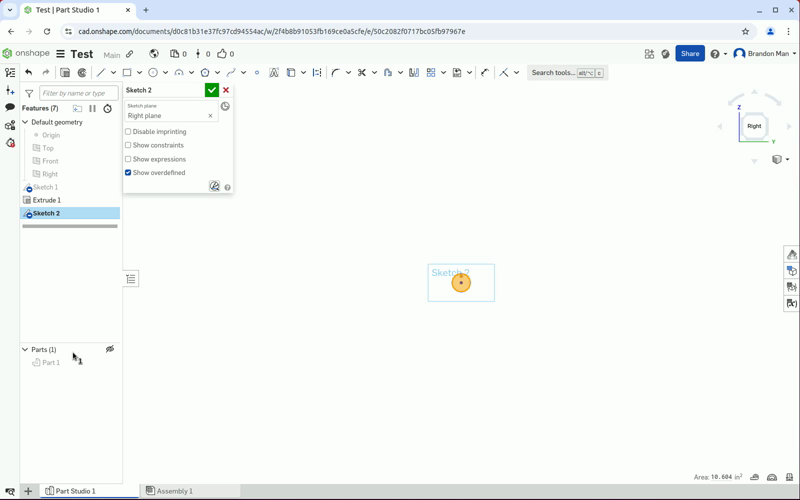
key(shift+y)
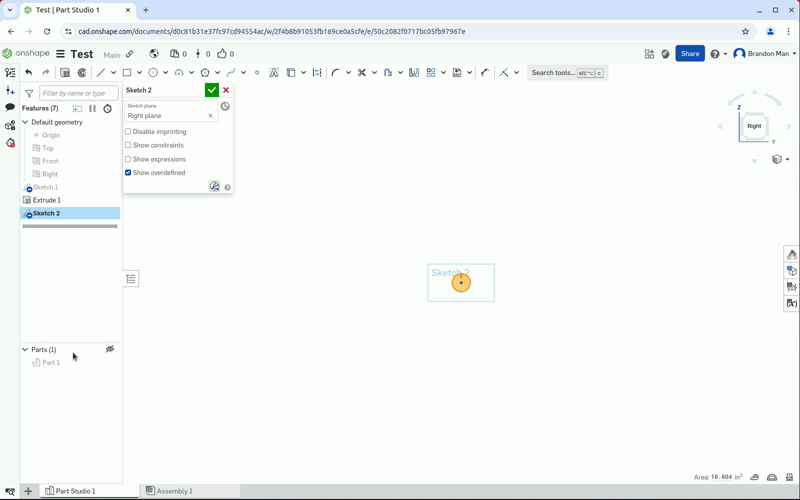
key(shift+e)
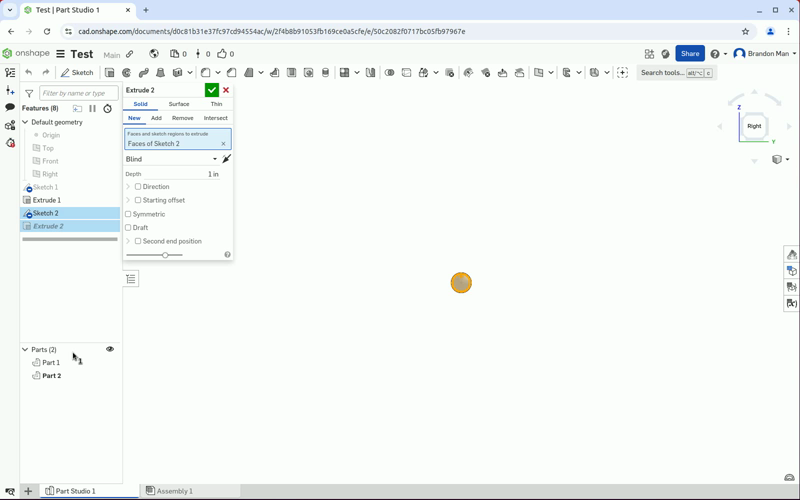
mouse_move(143, 106)
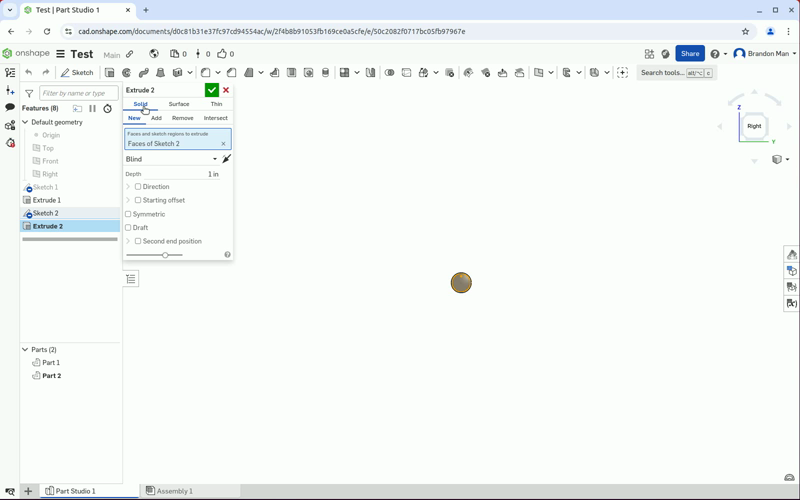
click(143, 106)
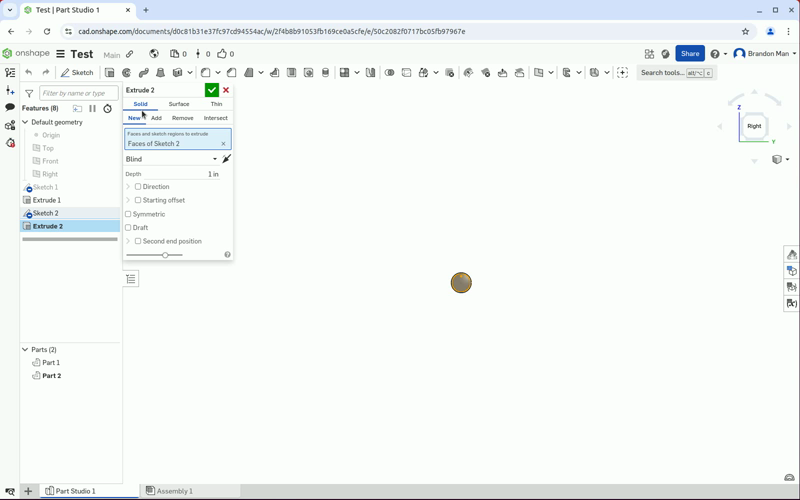
mouse_move(137, 120)
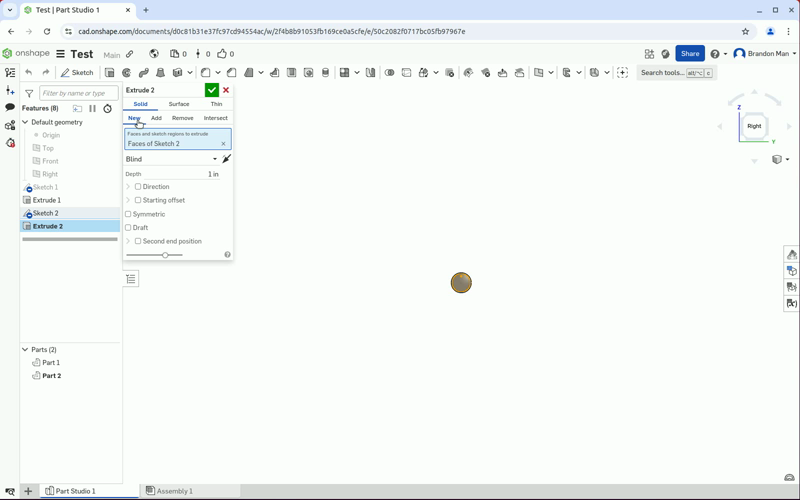
click(137, 120)
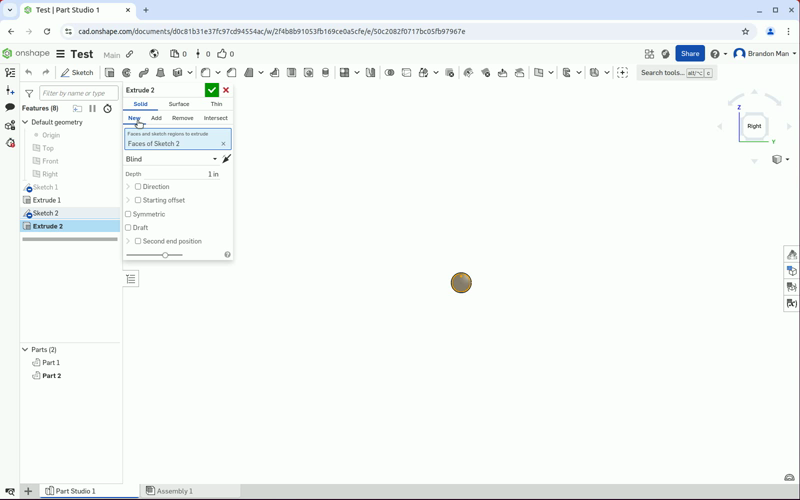
key(tab, 4)
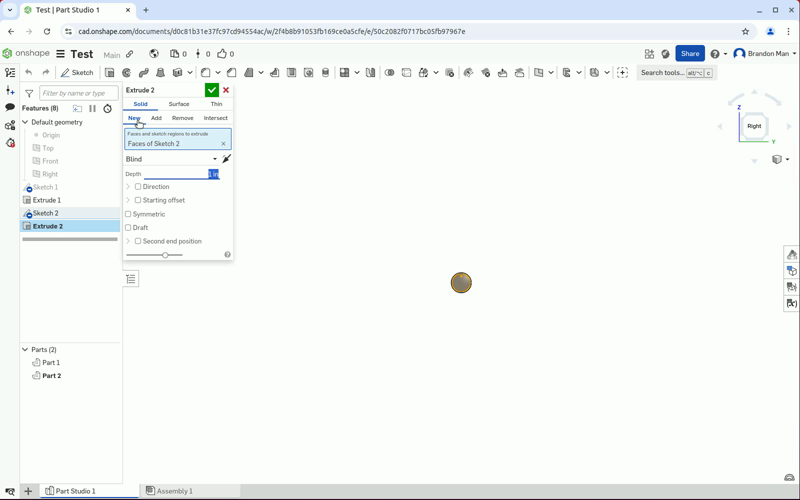
text(-0.241)
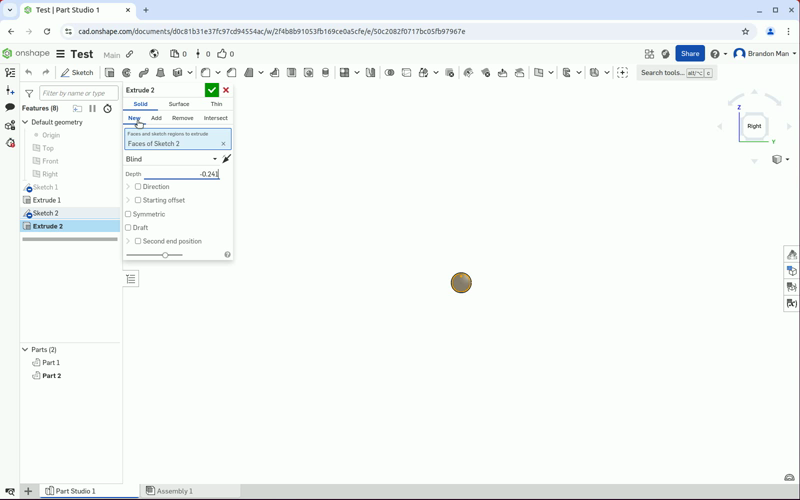
key(enter)
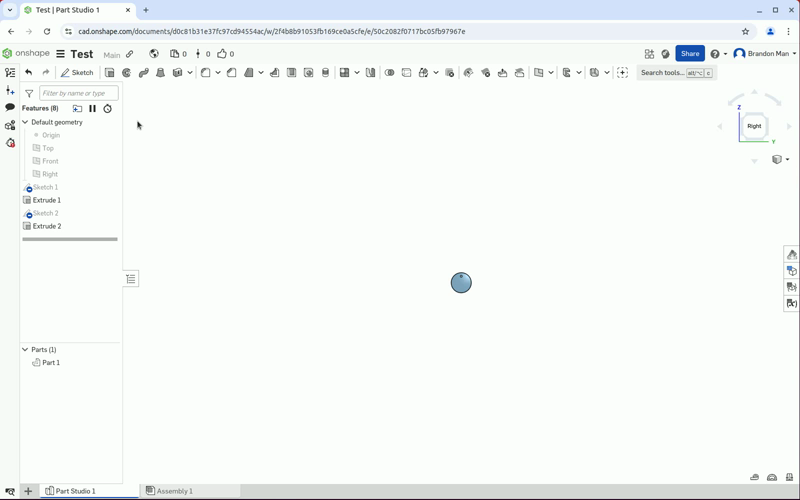
key(shift+h)
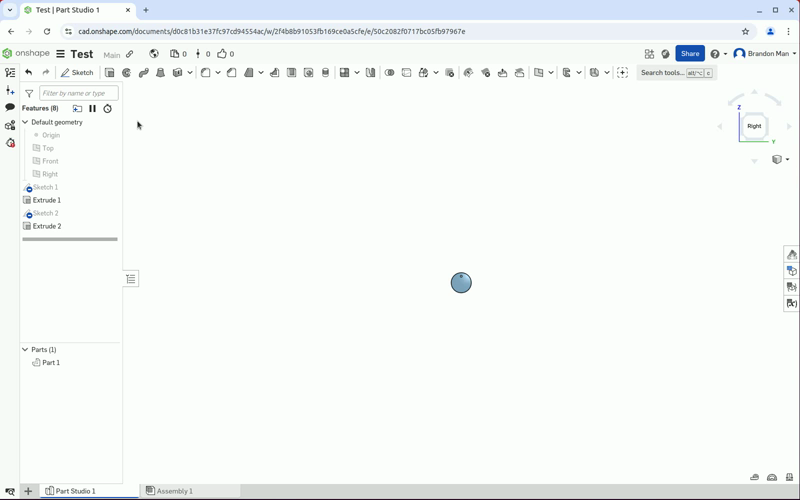
key(shift+h)
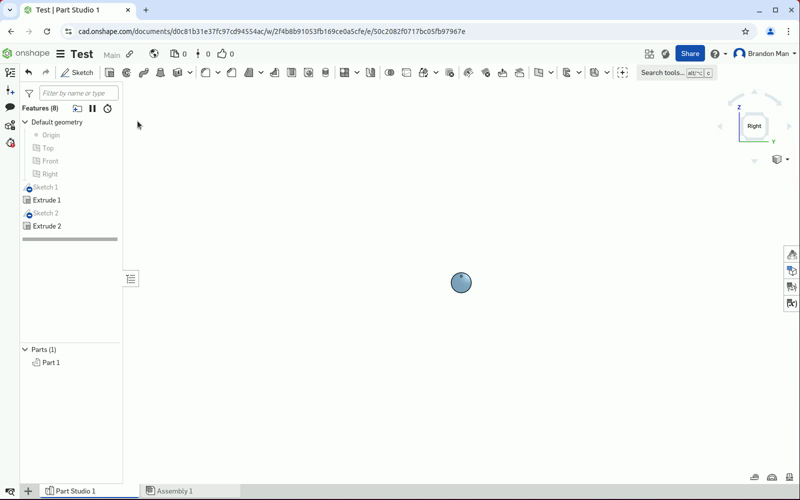
mouse_move(73, 189)
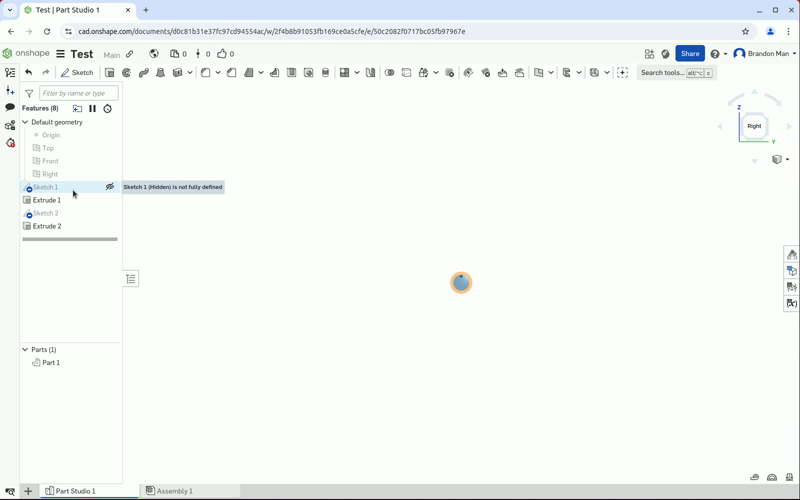
click(73, 189)
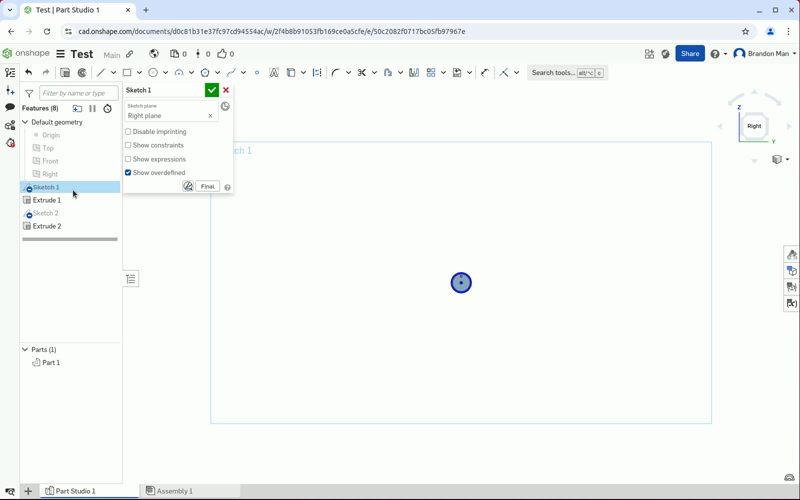
mouse_move(229, 92)
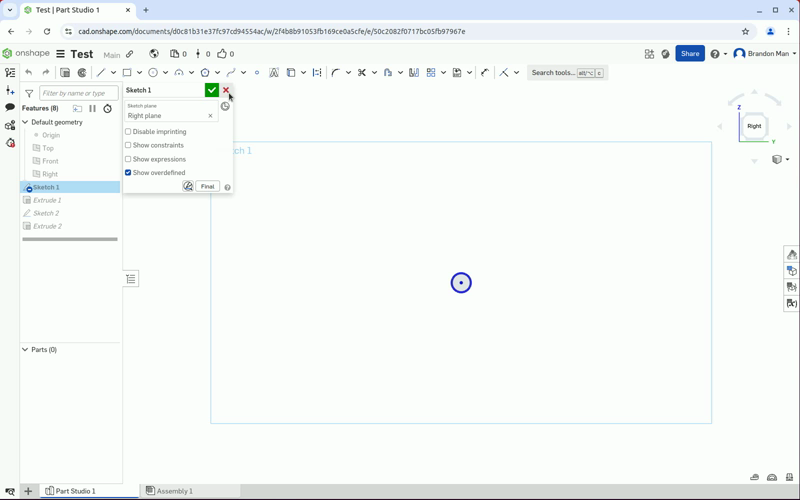
click(229, 92)
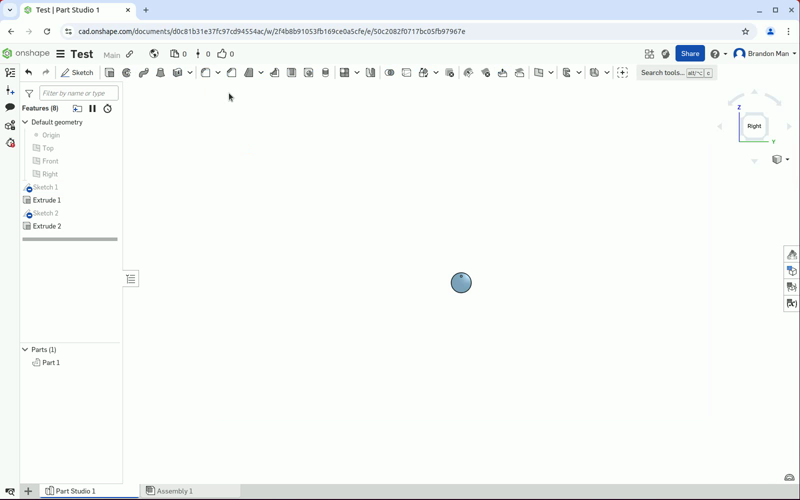
mouse_move(541, 75)
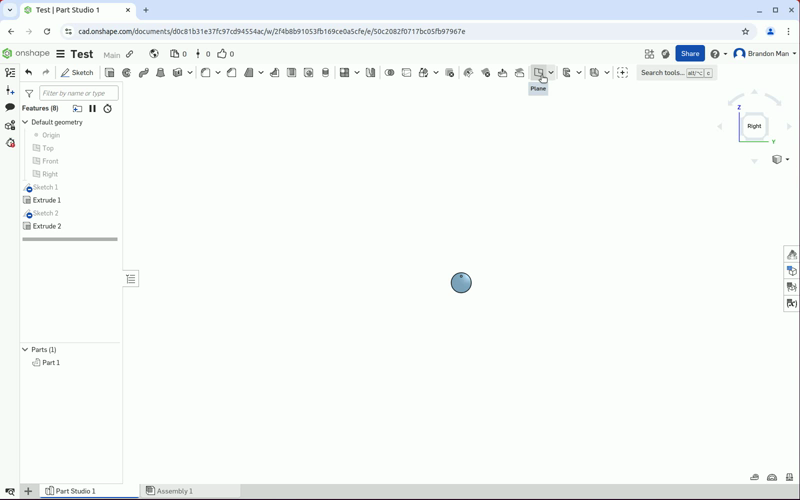
click(541, 75)
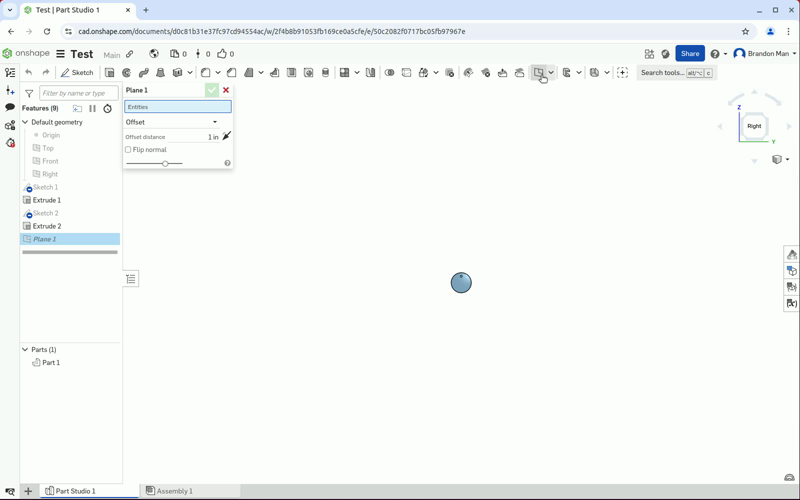
mouse_move(73, 176)
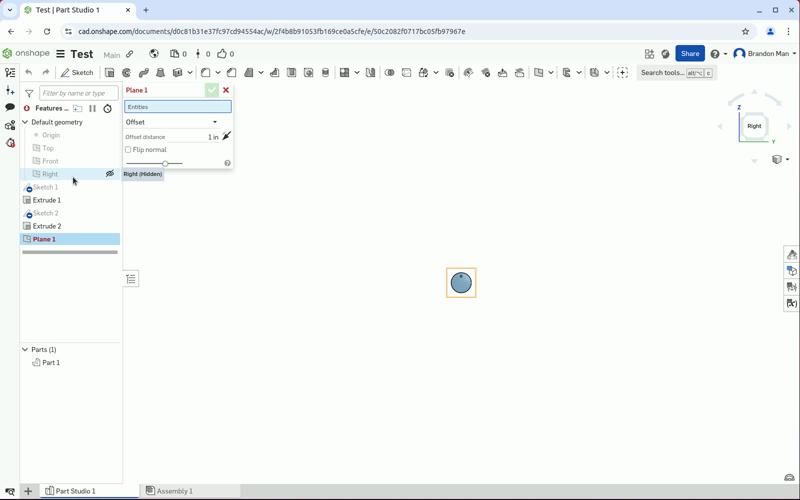
click(73, 176)
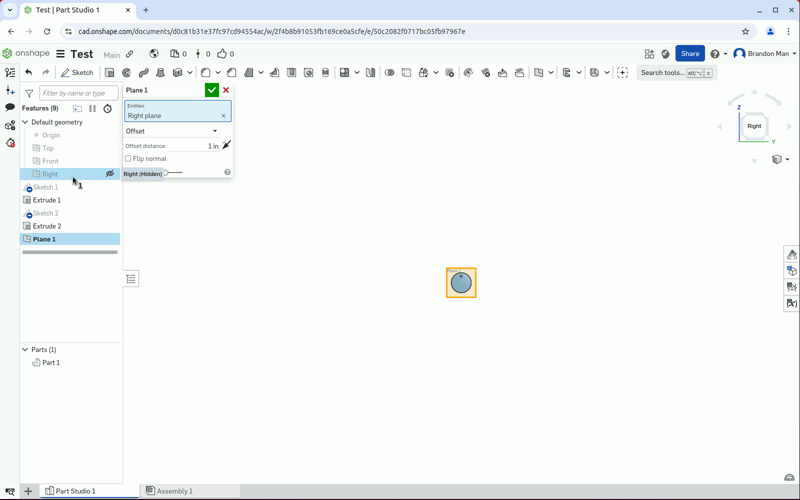
key(tab, 2)
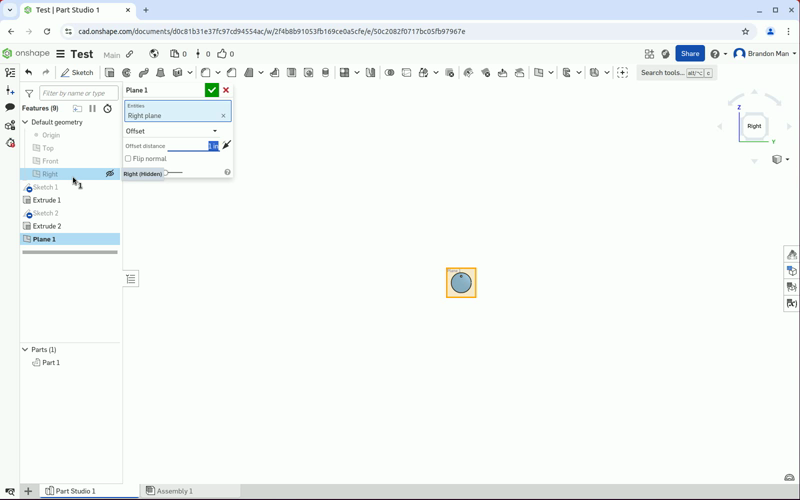
text(0.246)
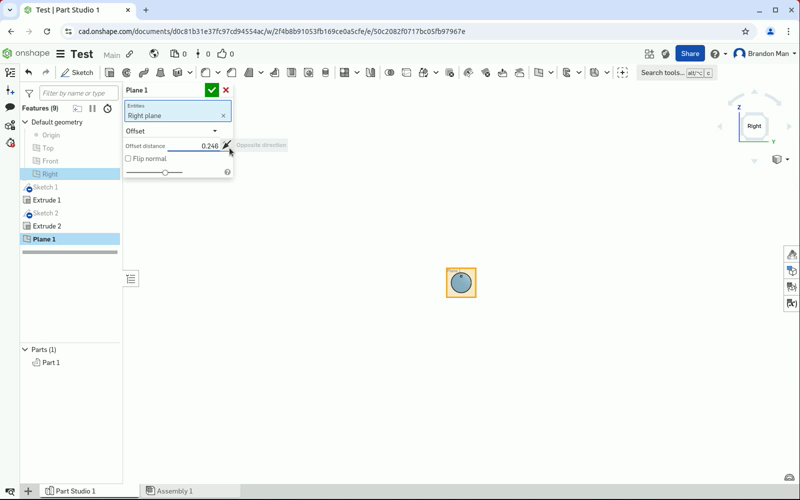
mouse_move(229, 147)
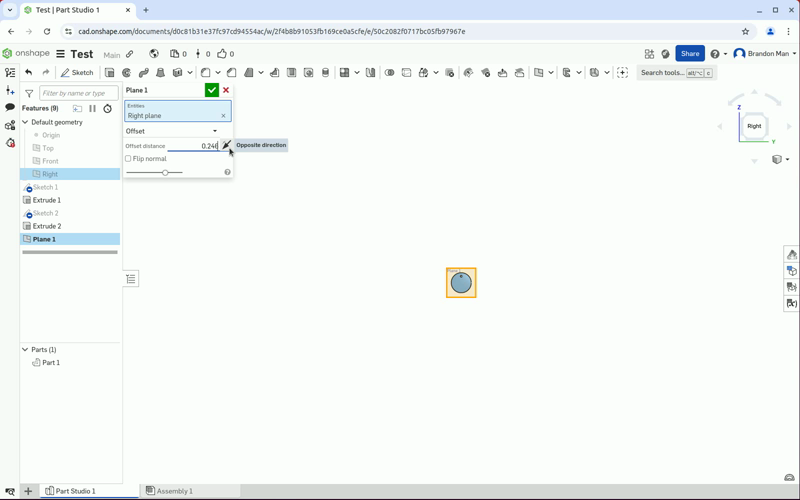
click(229, 147)
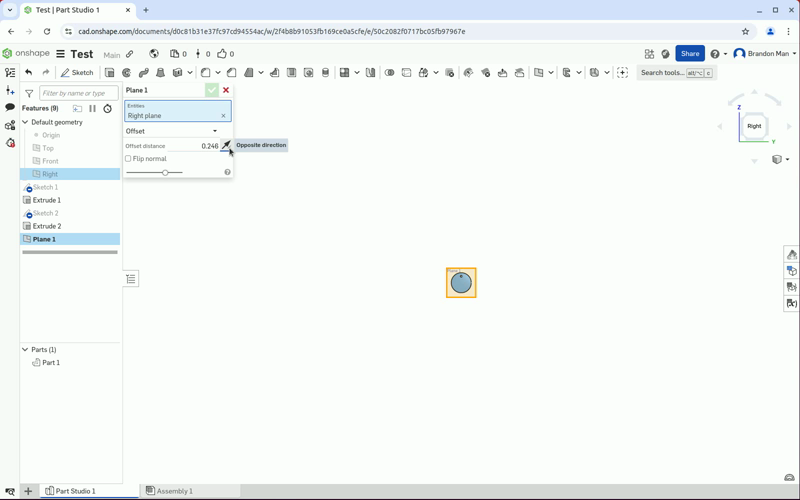
key(enter, 2)
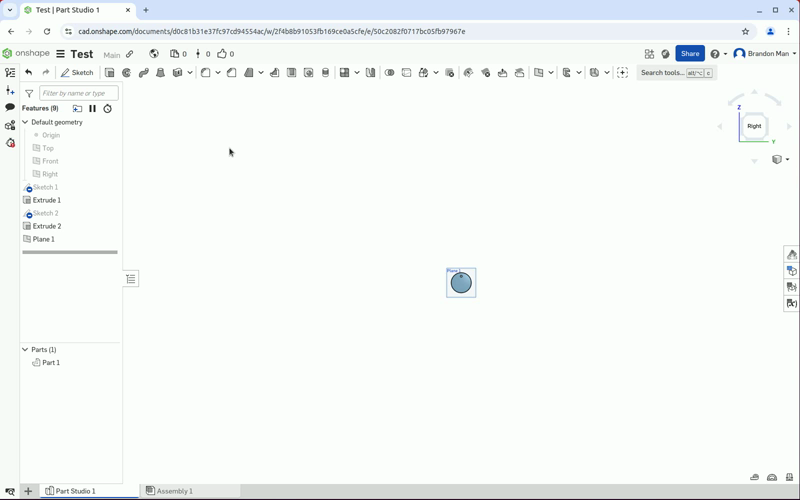
key(shift+s)
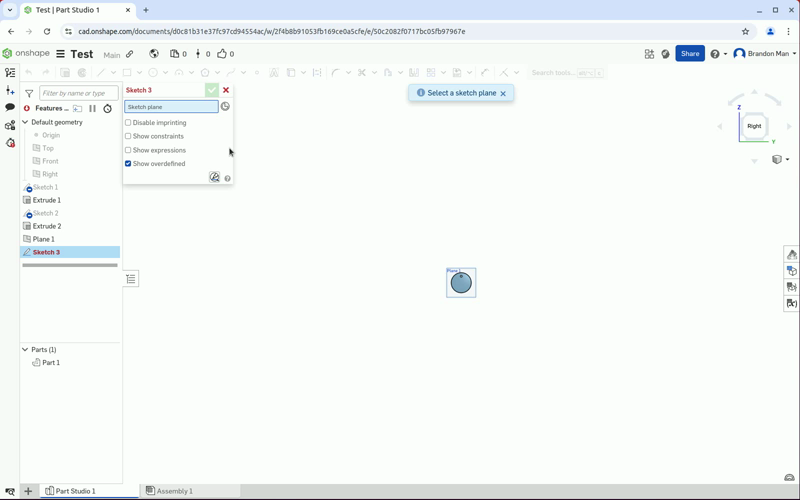
mouse_move(73, 241)
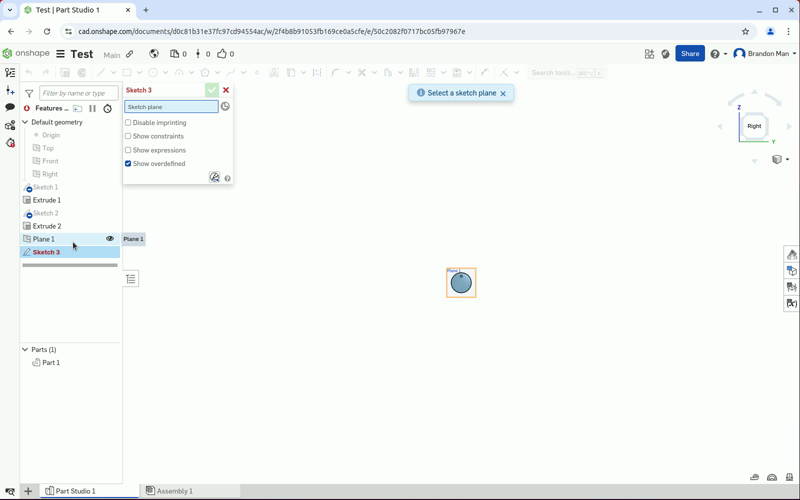
click(73, 241)
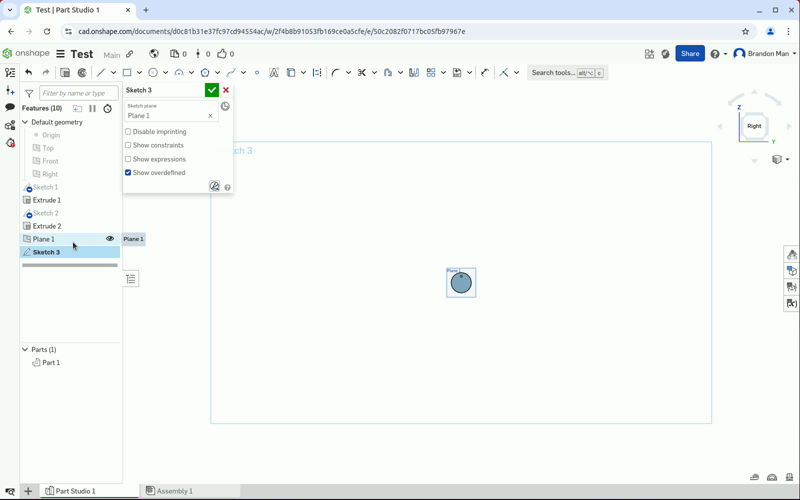
mouse_move(73, 352)
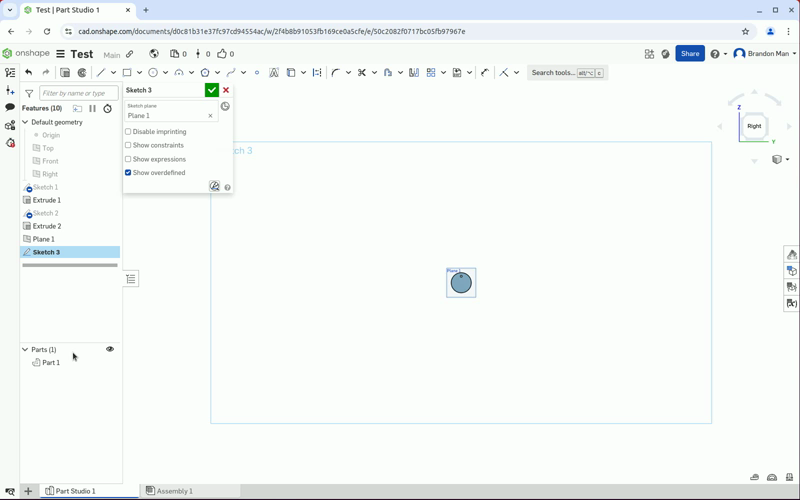
key(y)
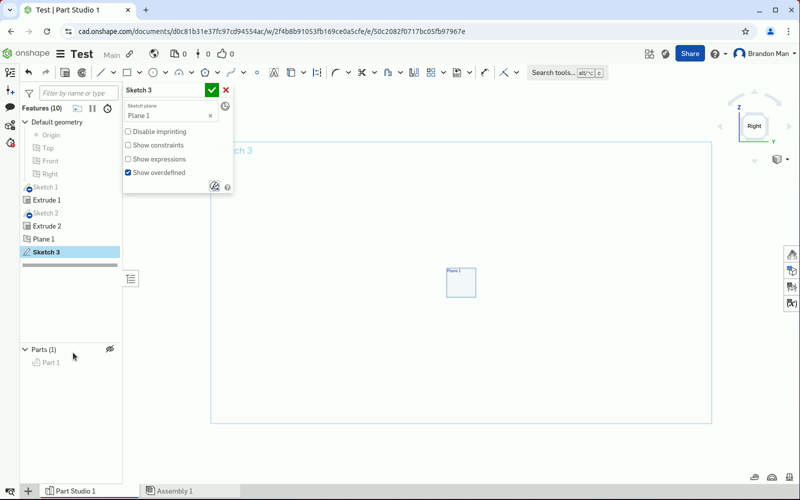
key(c)
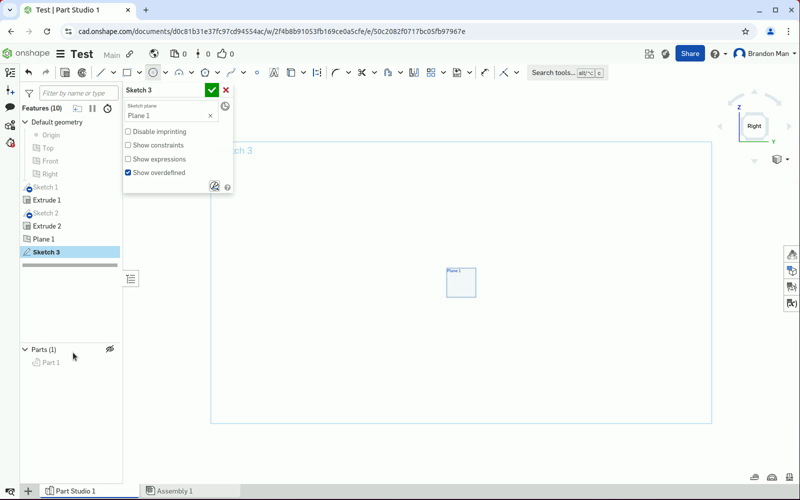
key_down(shift)
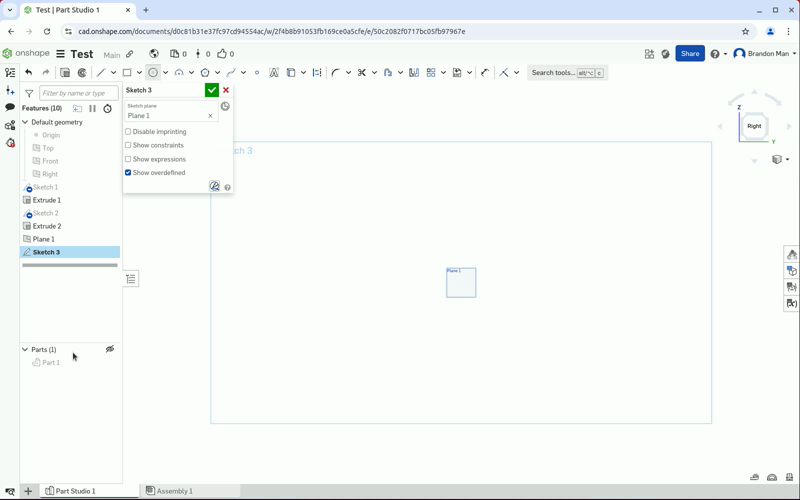
mouse_move(461, 275)
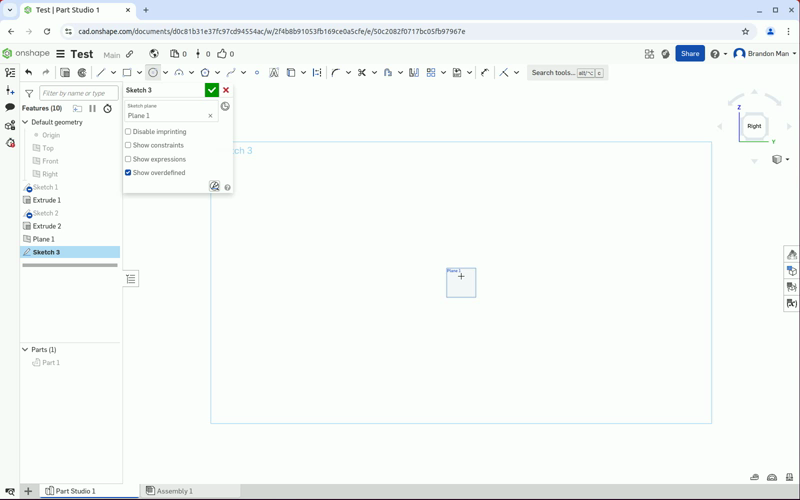
click(461, 275)
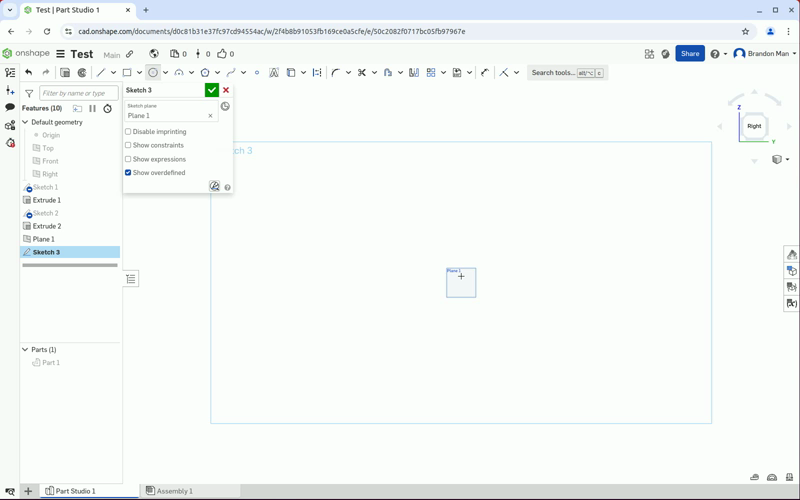
key_up(shift)
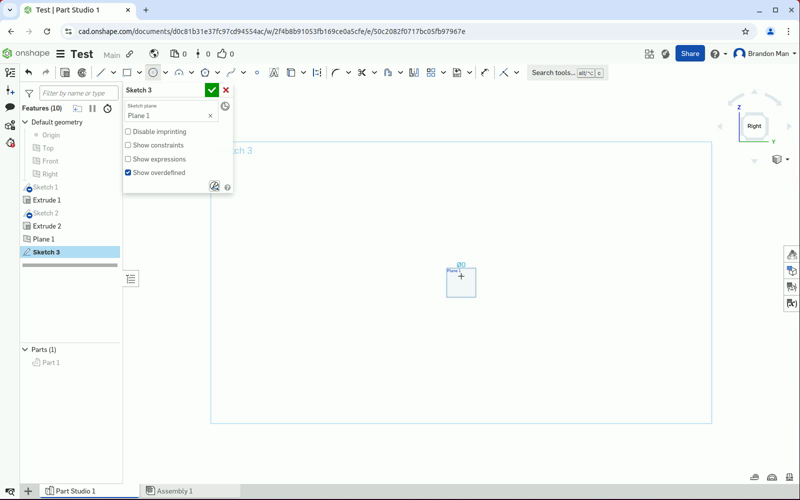
mouse_move(463, 275)
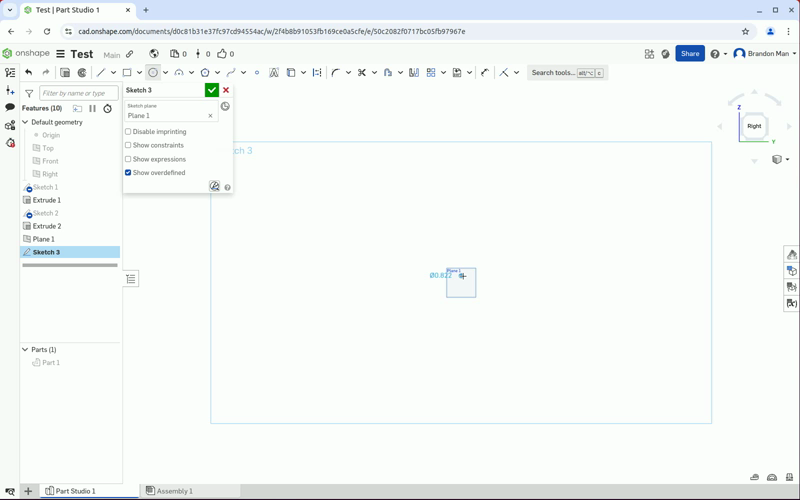
scroll(6)
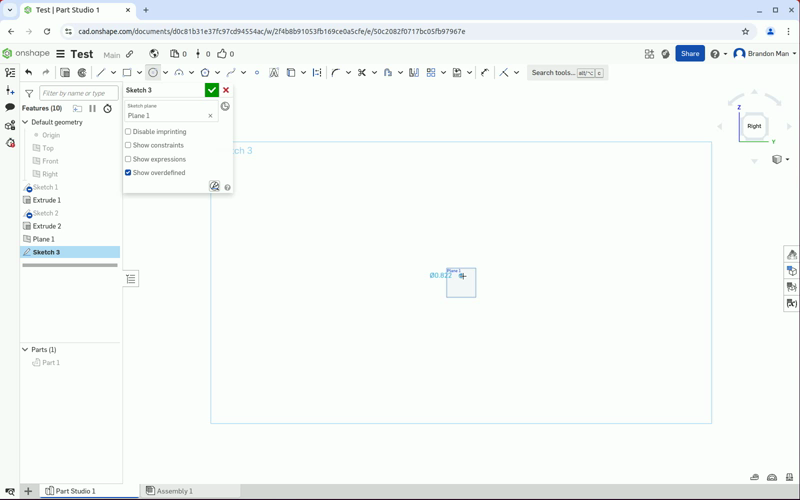
scroll(6)
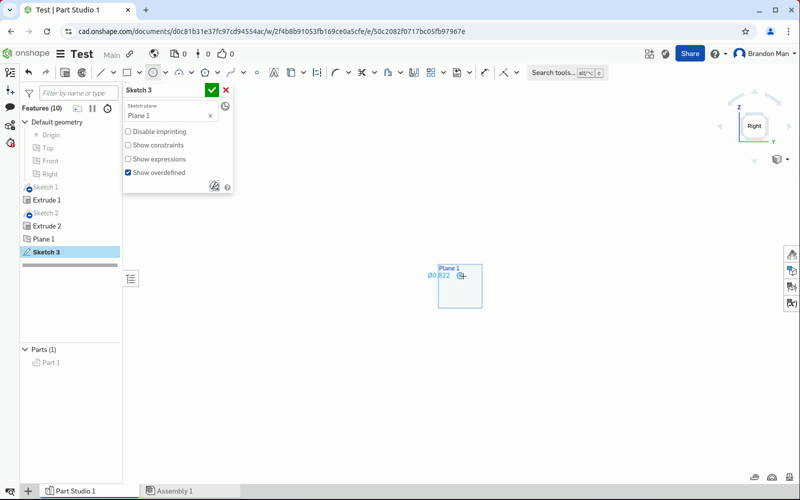
scroll(6)
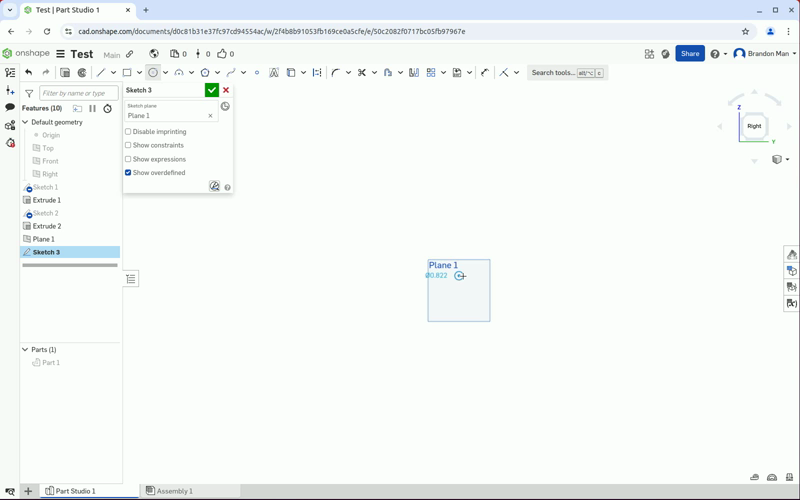
scroll(6)
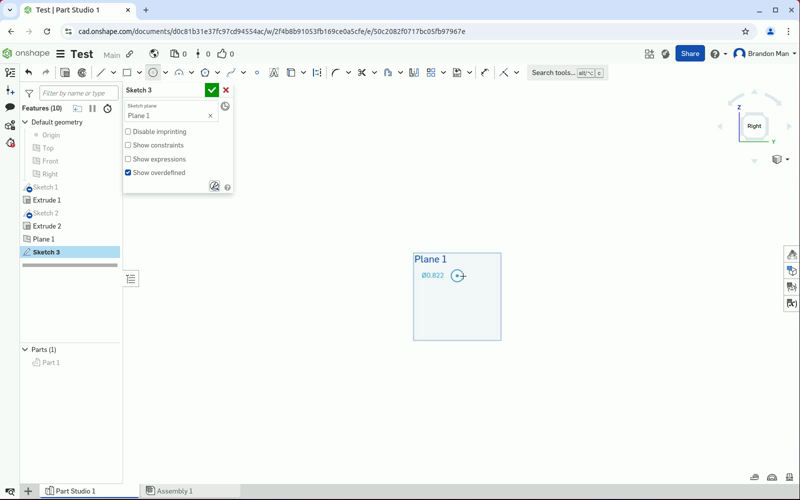
scroll(6)
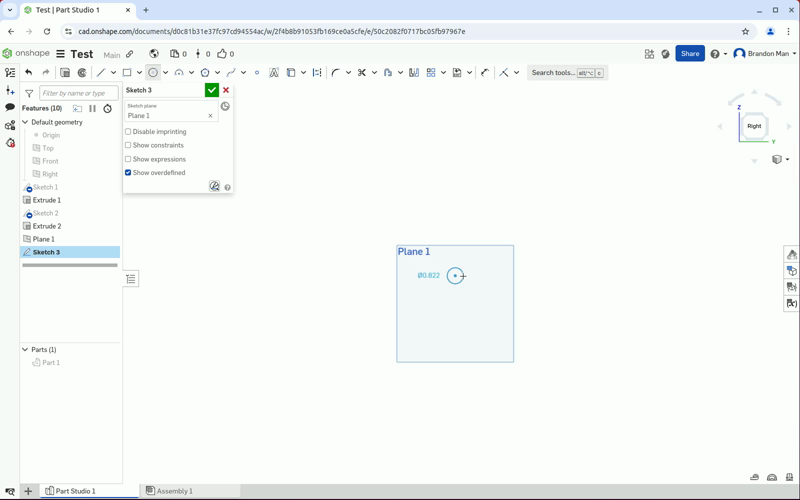
scroll(6)
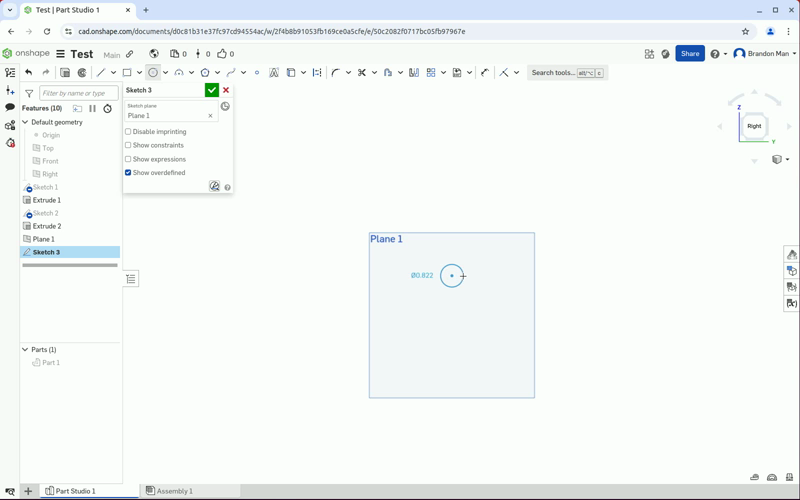
scroll(6)
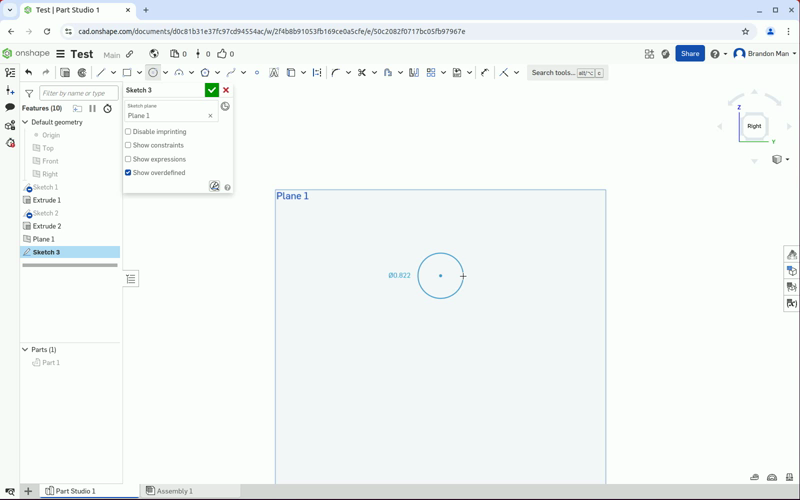
click(463, 275)
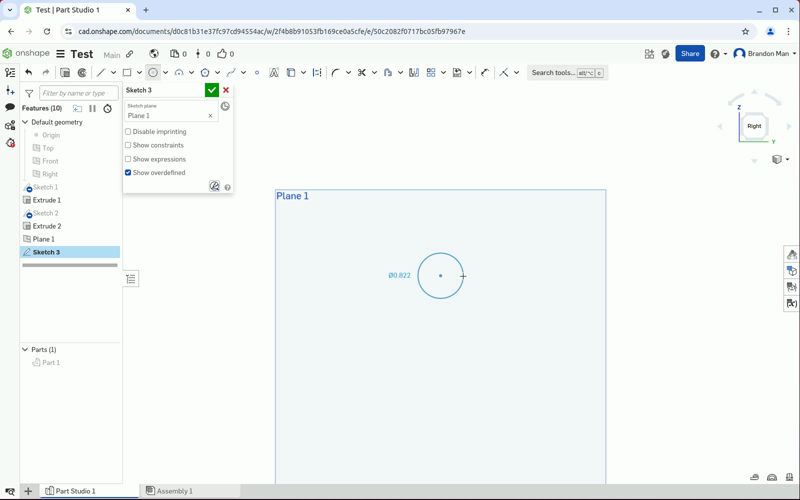
scroll(-6)
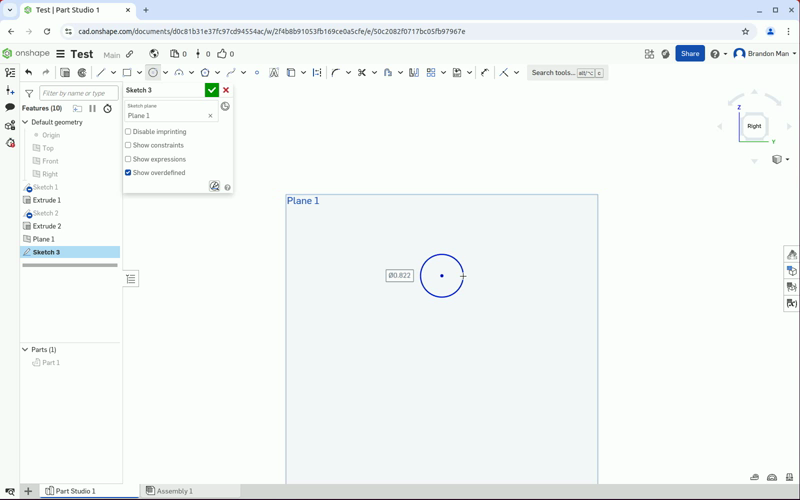
scroll(-6)
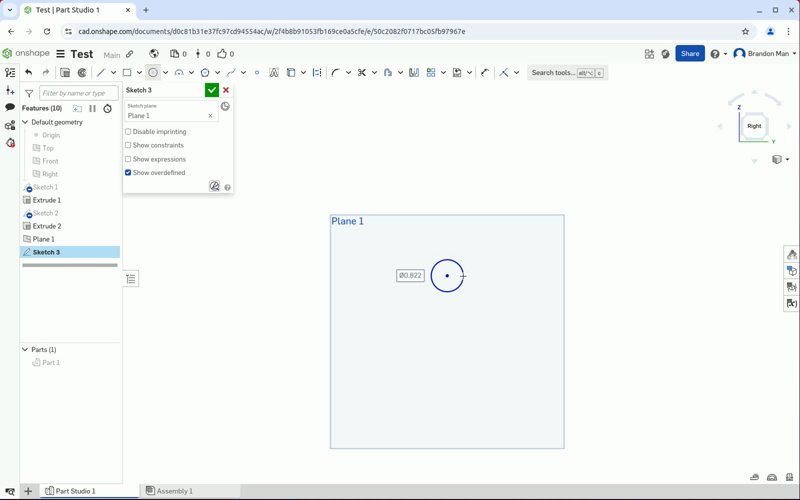
scroll(-6)
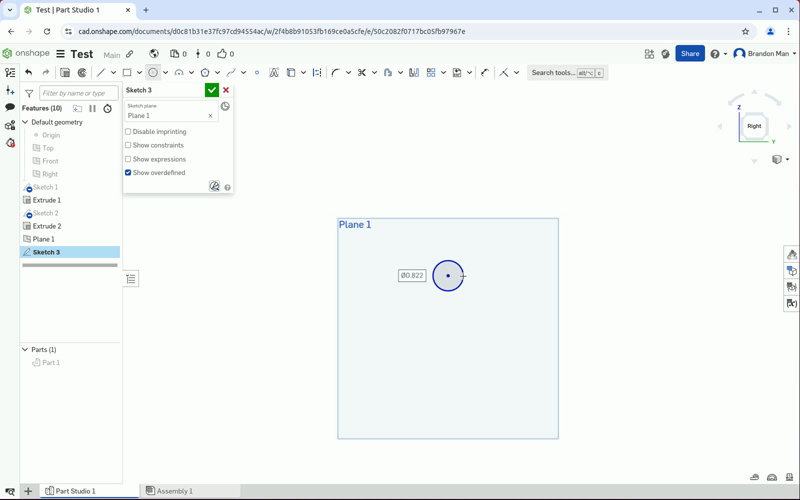
scroll(-6)
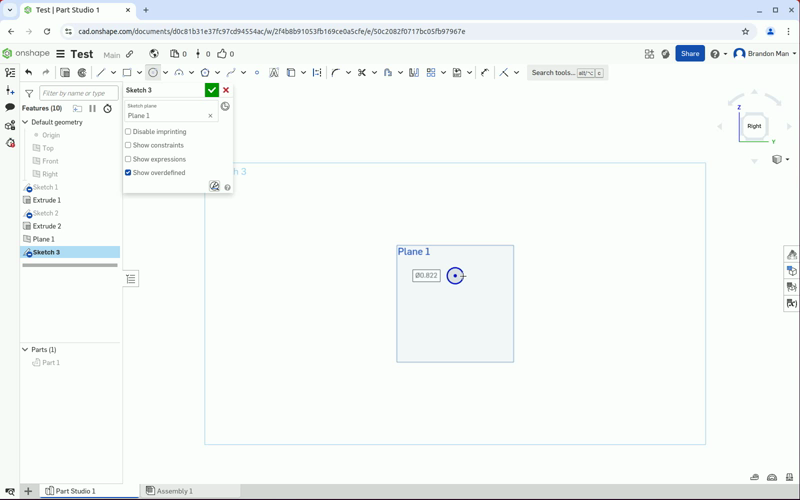
scroll(-6)
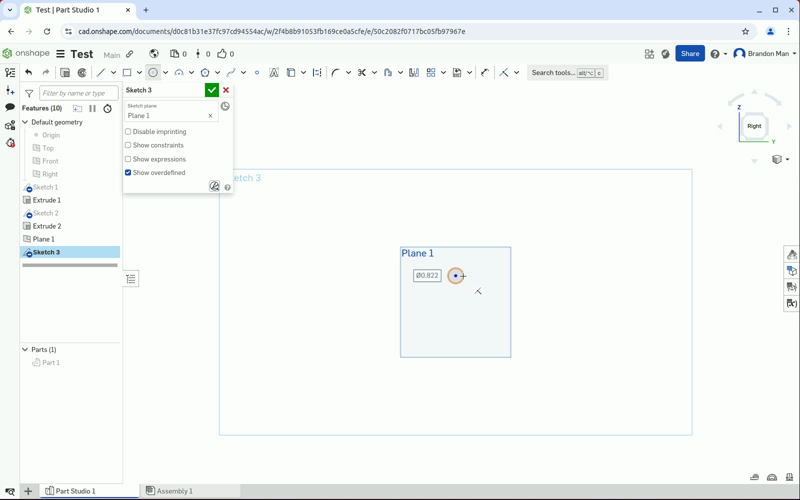
scroll(-6)
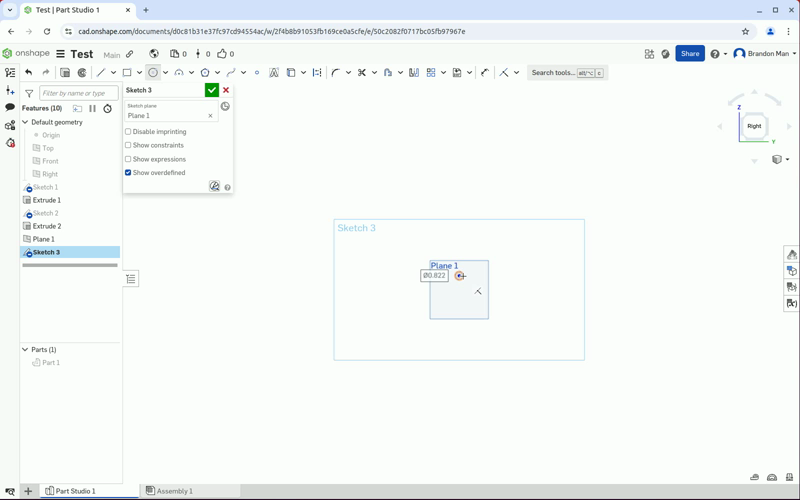
scroll(-6)
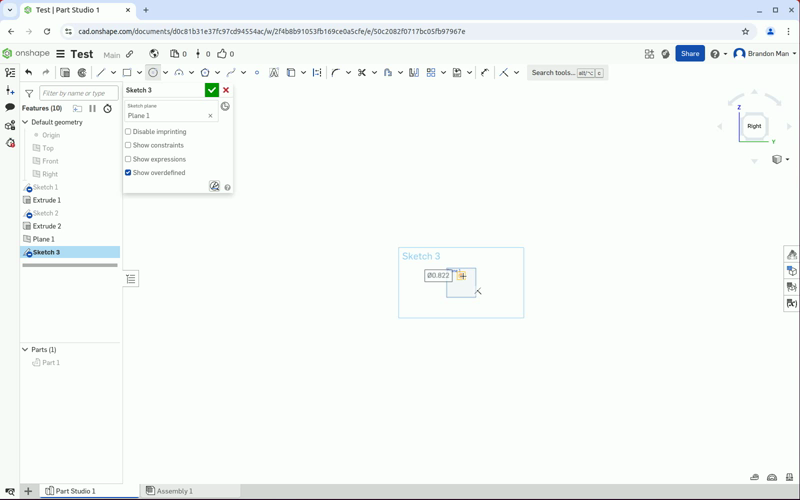
key(esc)
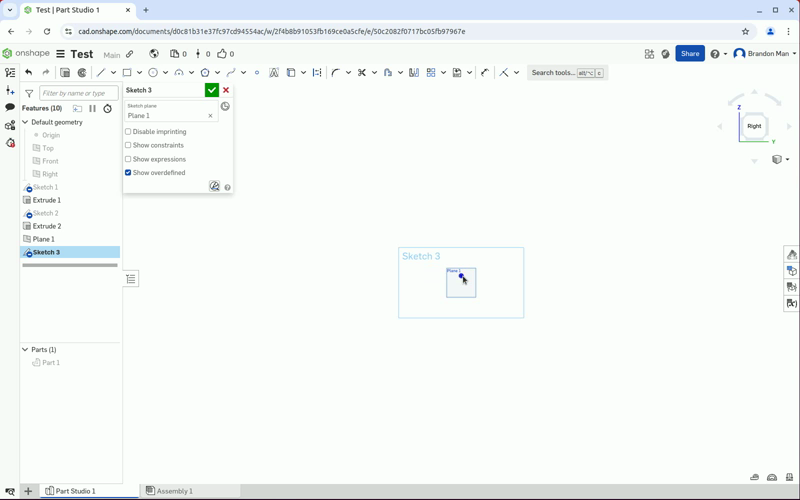
key(c)
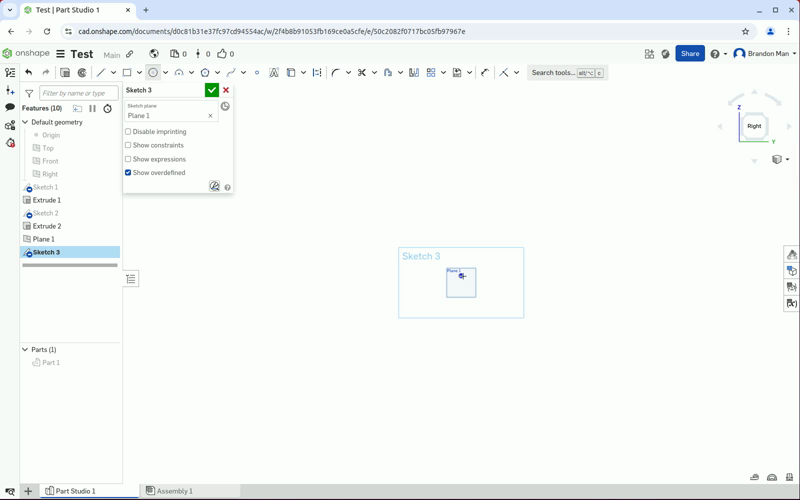
key_down(shift)
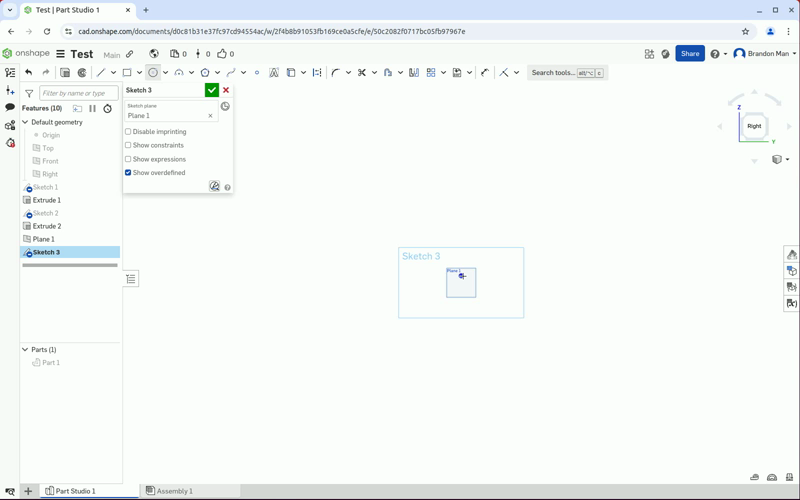
mouse_move(461, 275)
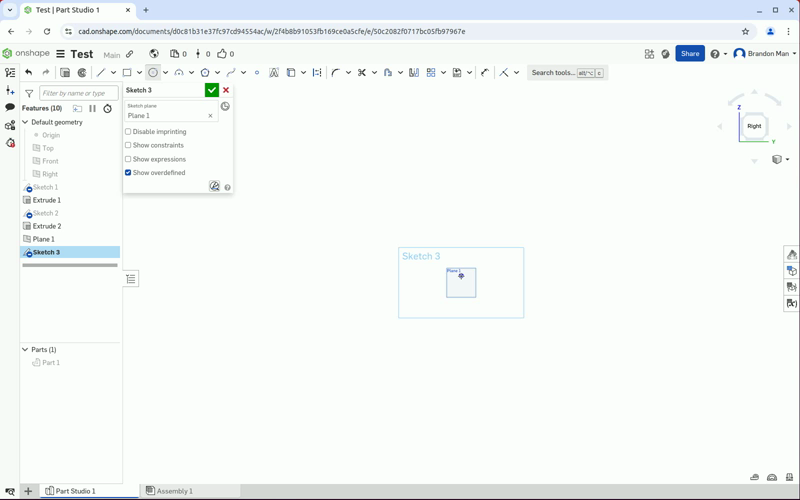
scroll(6)
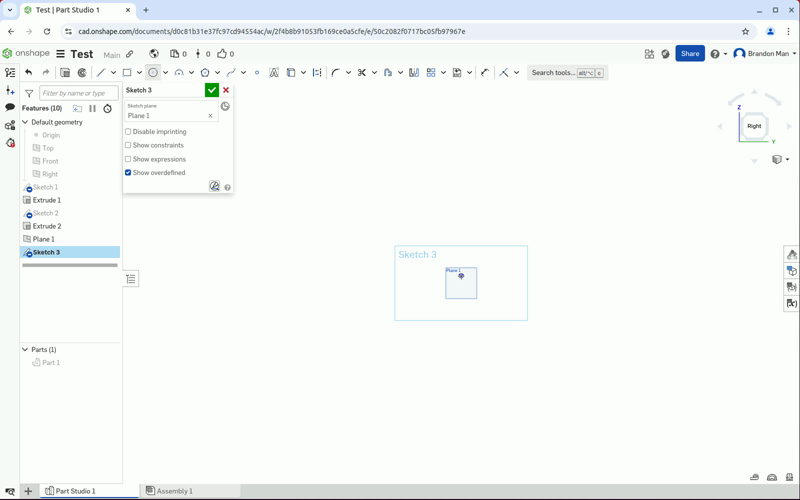
scroll(6)
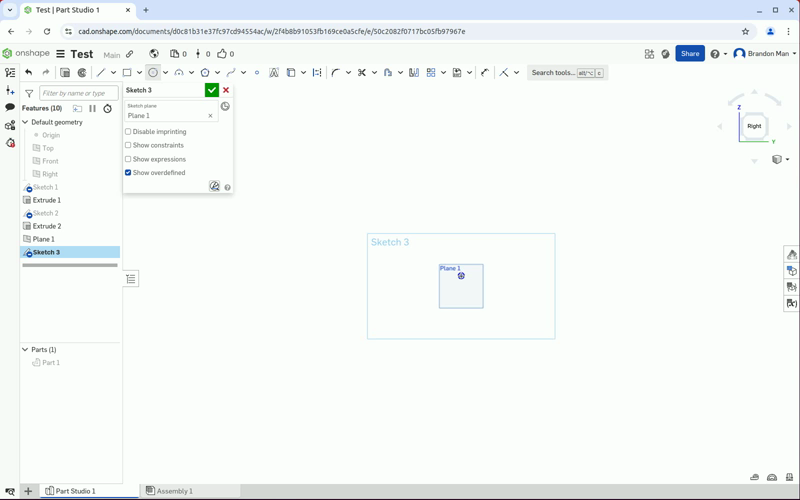
scroll(6)
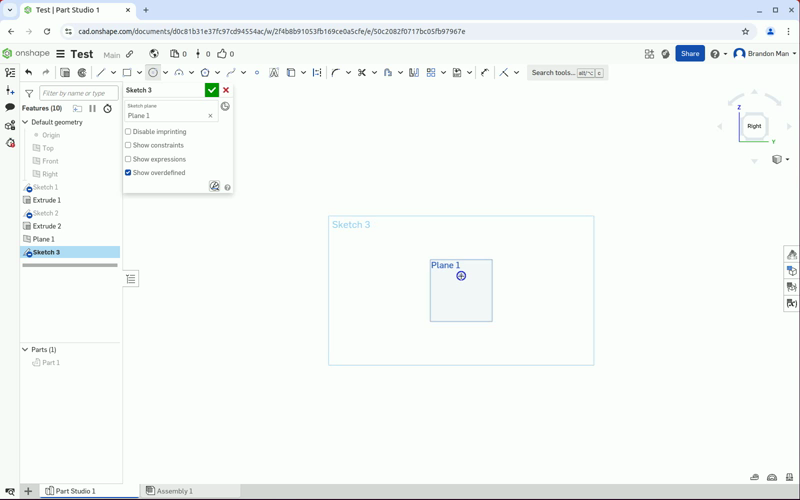
scroll(6)
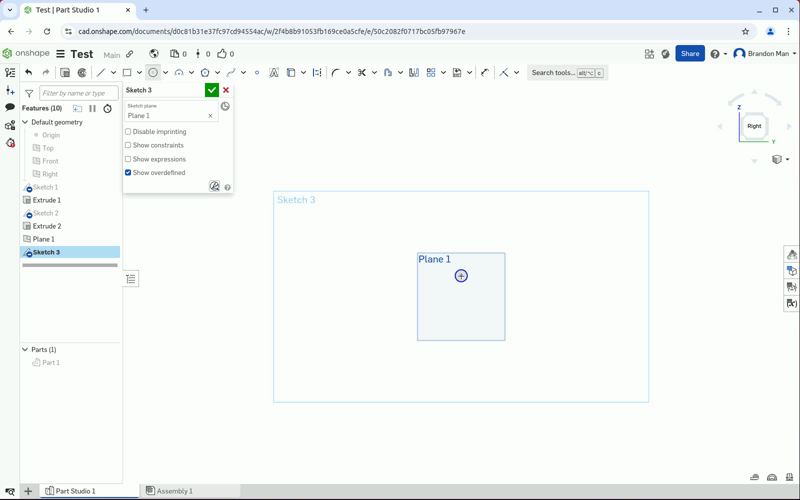
scroll(6)
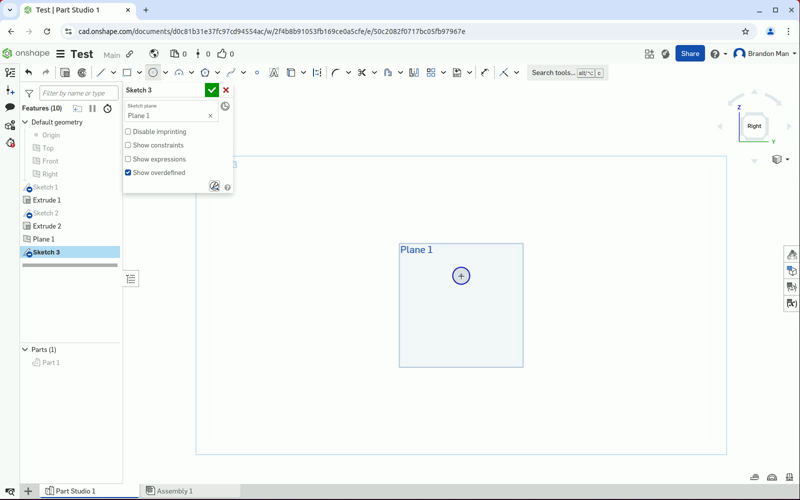
scroll(6)
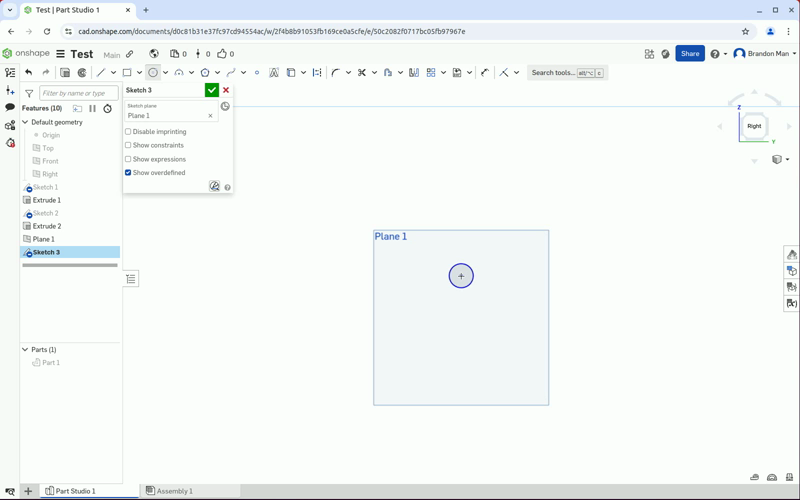
scroll(6)
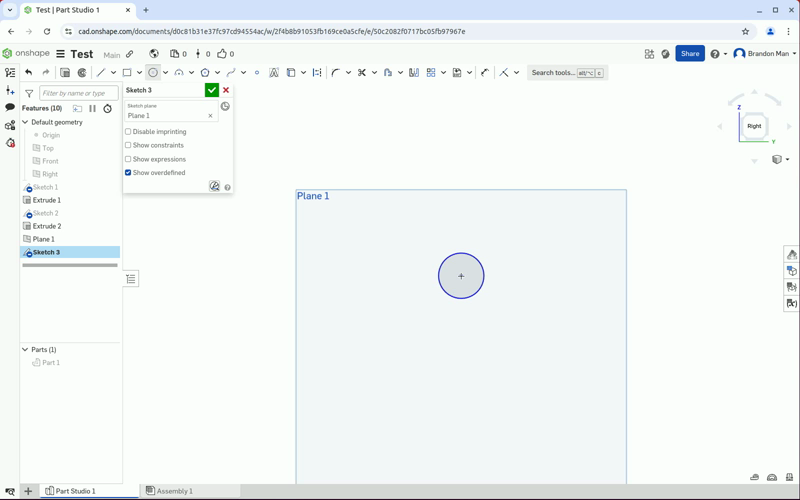
click(461, 275)
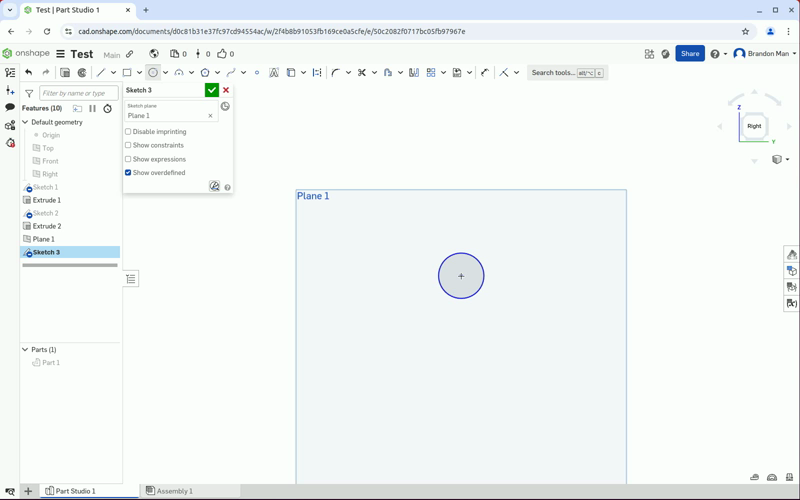
scroll(-6)
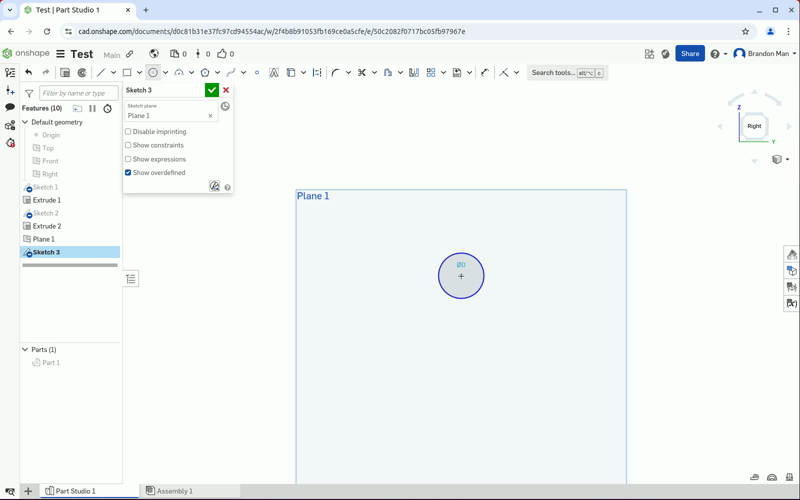
scroll(-6)
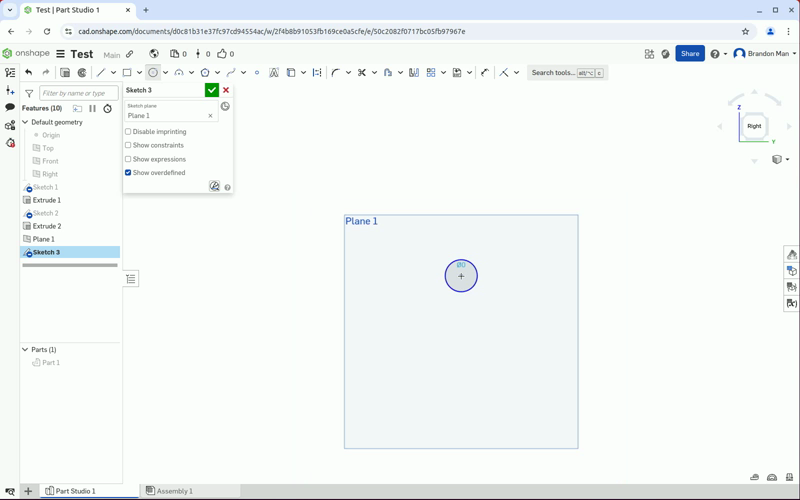
scroll(-6)
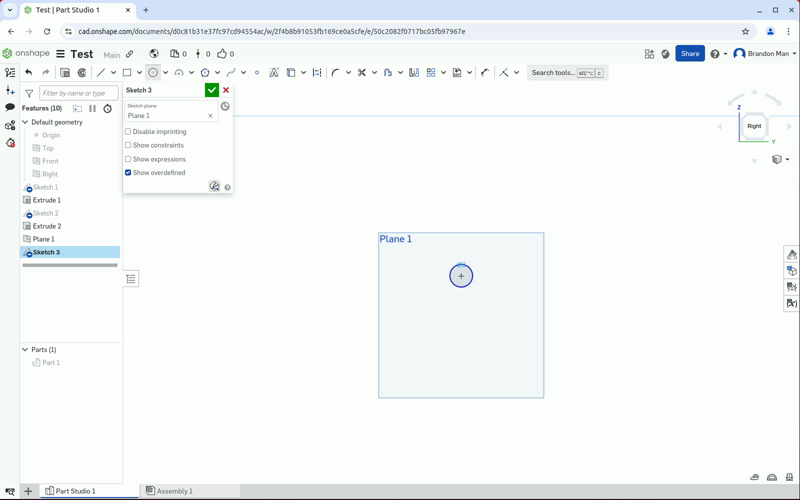
scroll(-6)
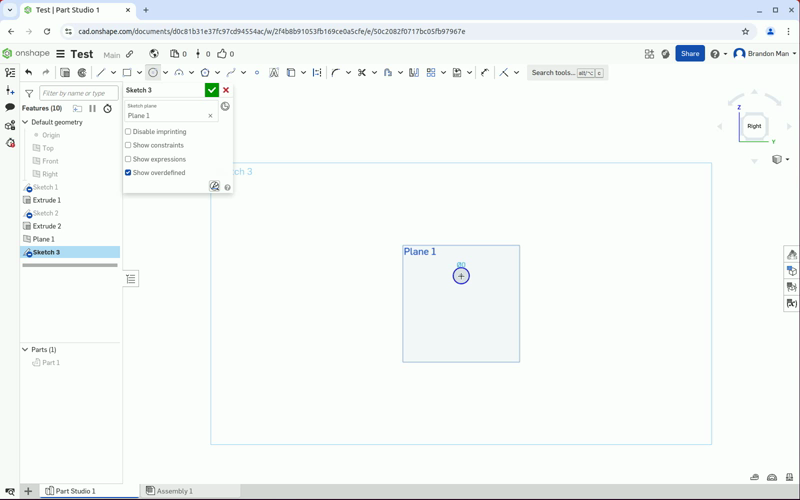
scroll(-6)
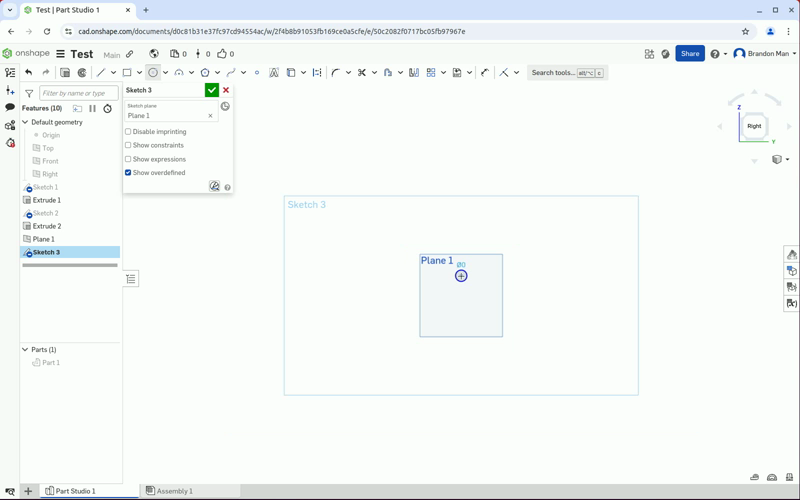
scroll(-6)
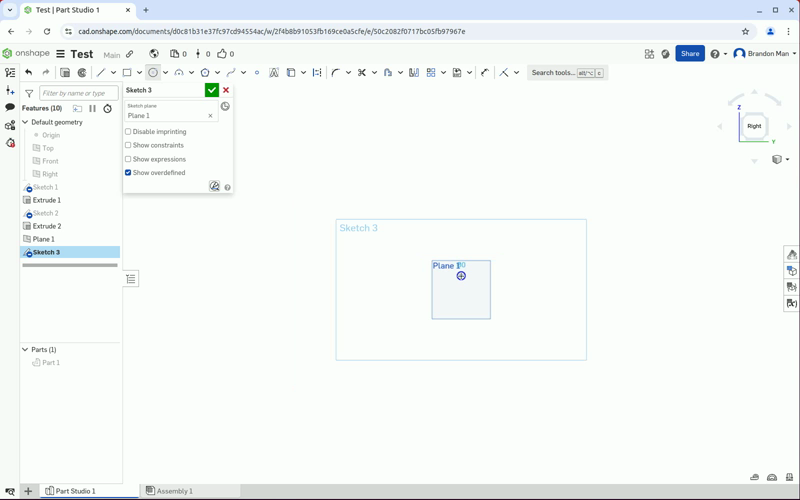
scroll(-6)
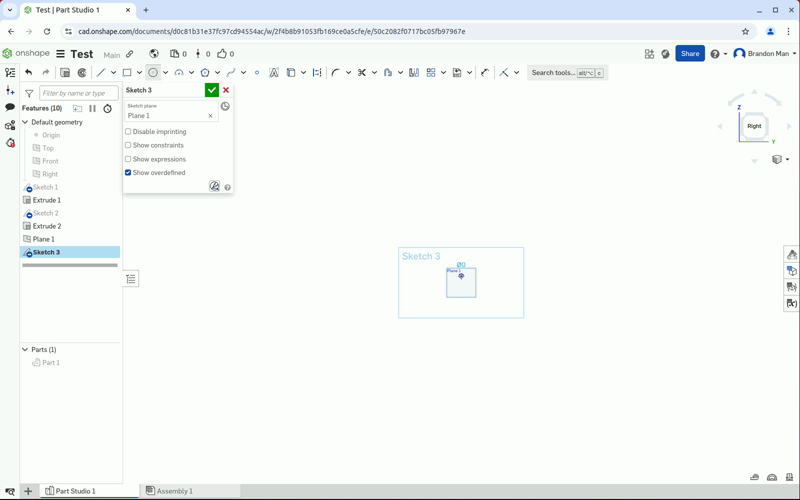
key_up(shift)
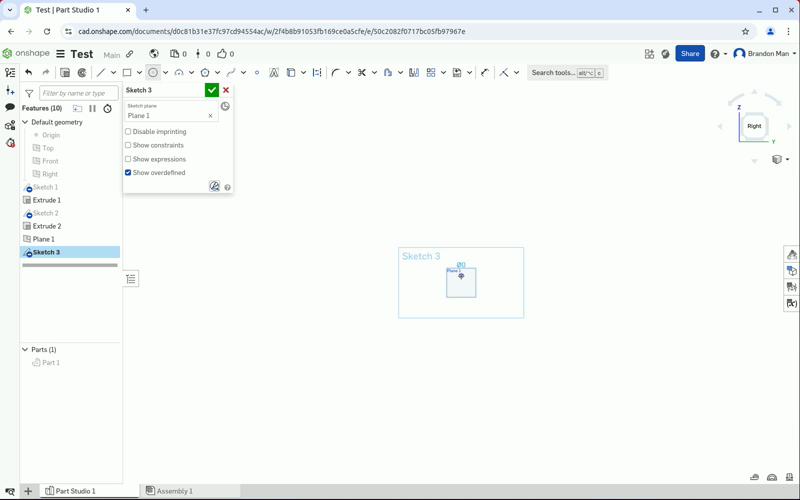
mouse_move(462, 275)
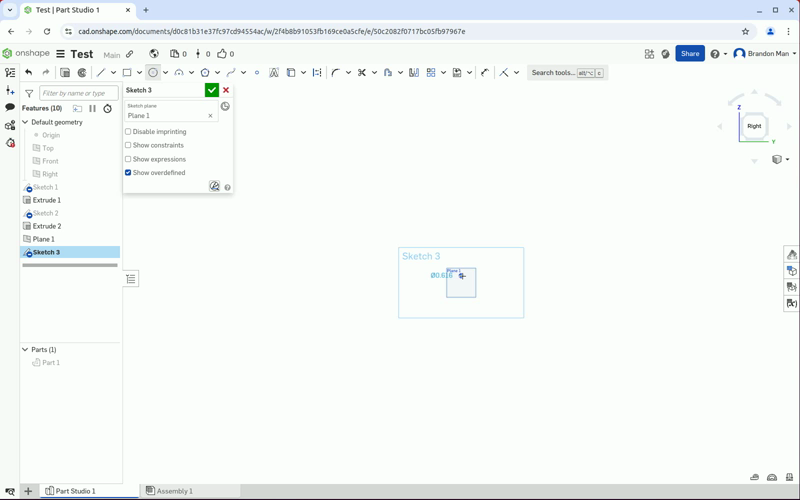
scroll(6)
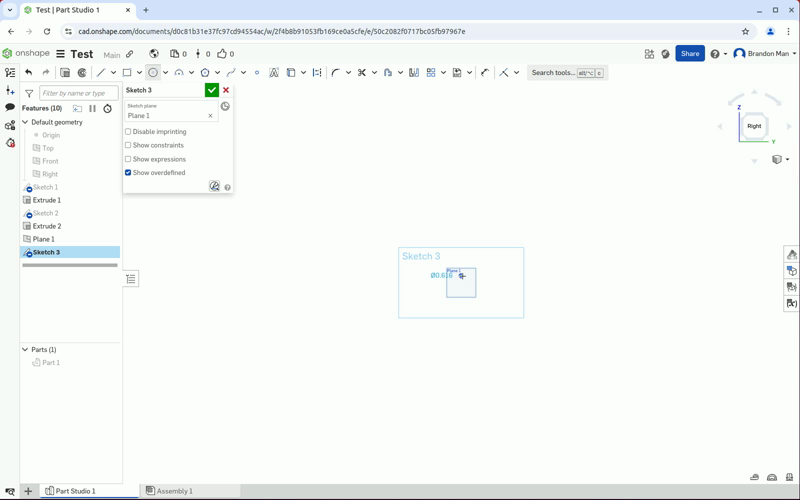
scroll(6)
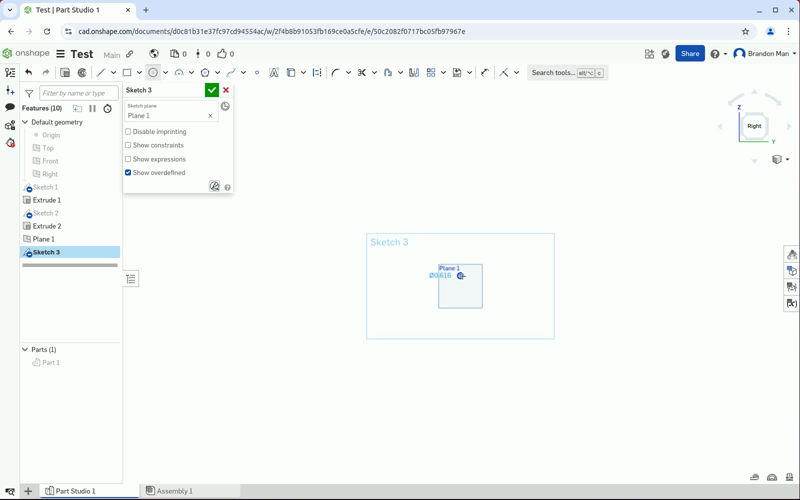
scroll(6)
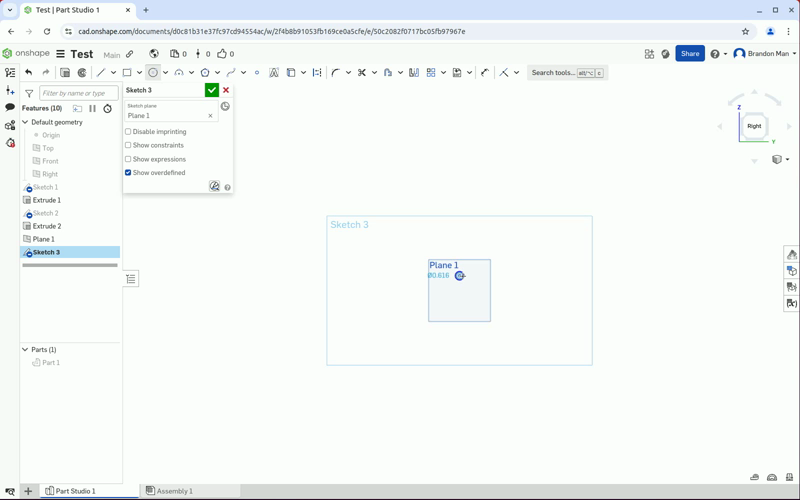
scroll(6)
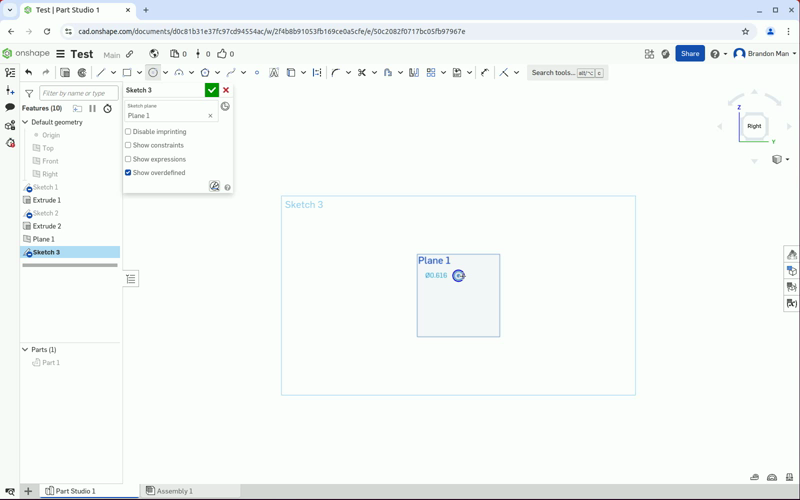
scroll(6)
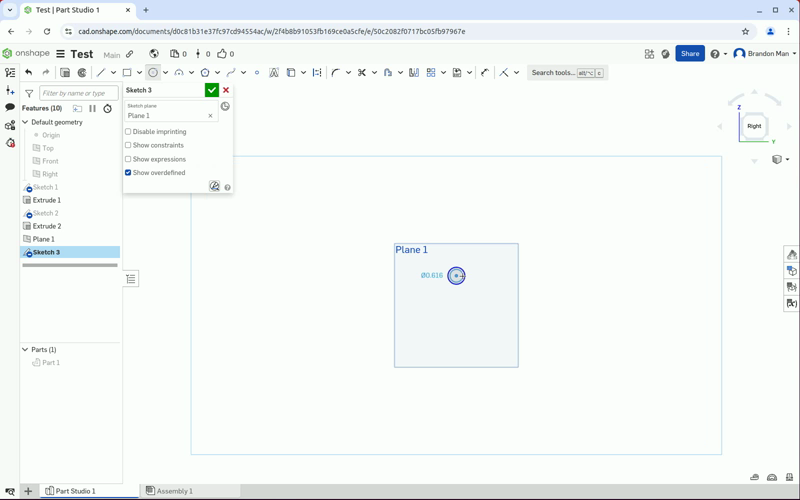
scroll(6)
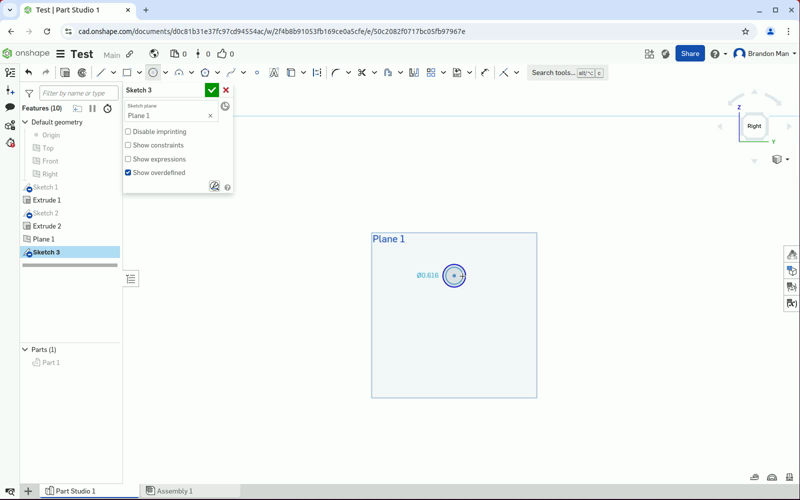
scroll(6)
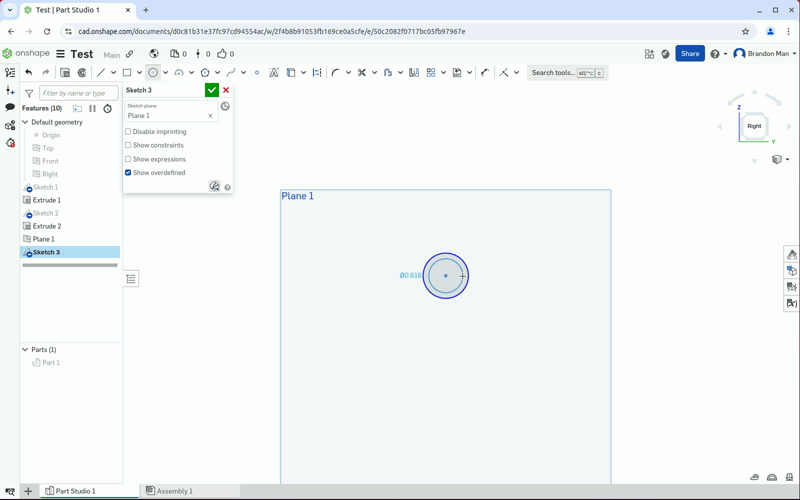
click(462, 275)
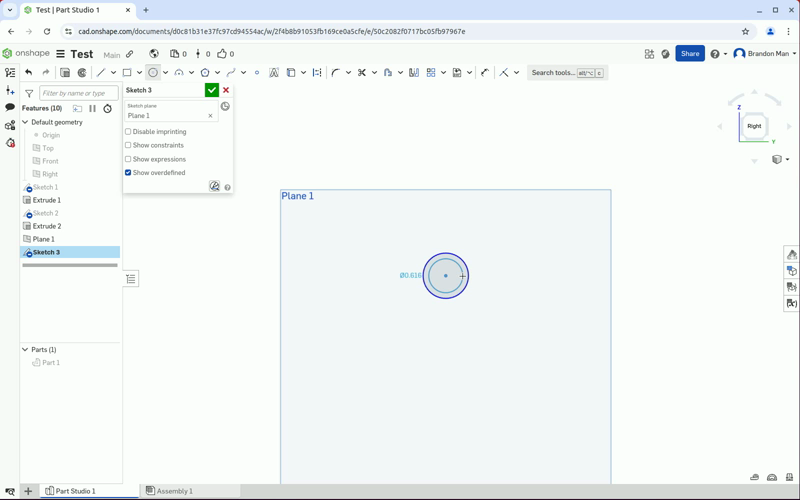
scroll(-6)
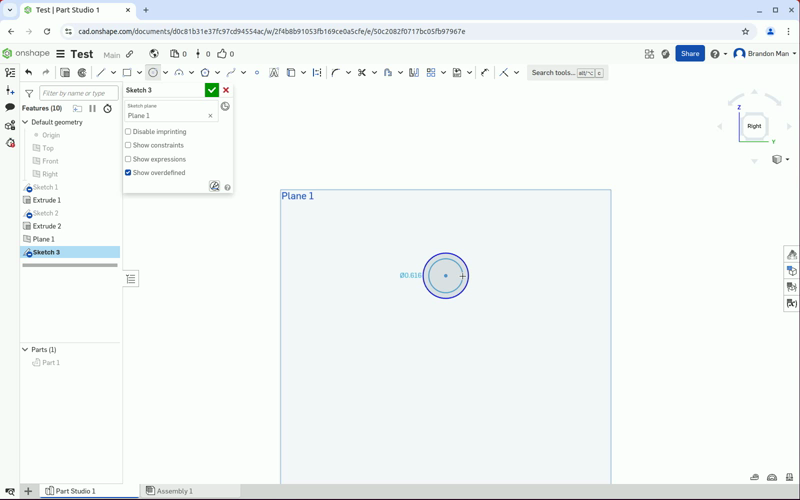
scroll(-6)
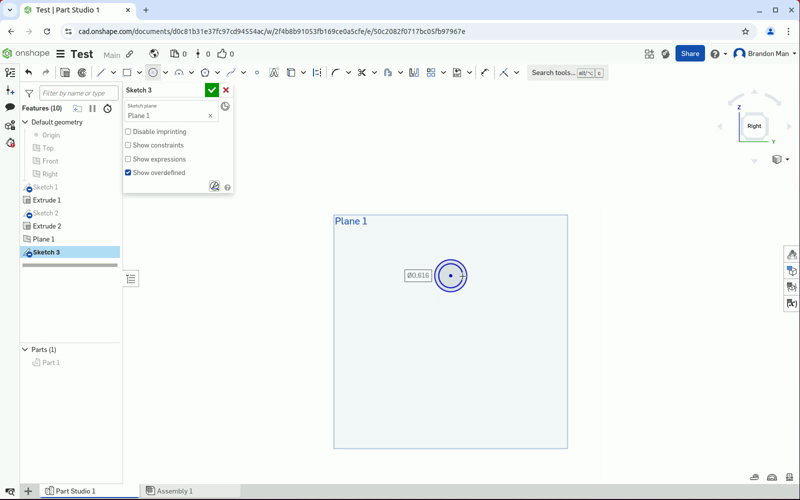
scroll(-6)
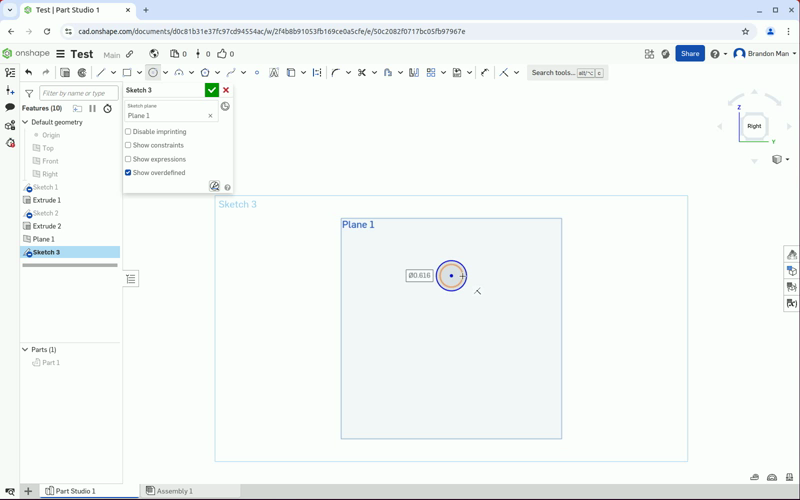
scroll(-6)
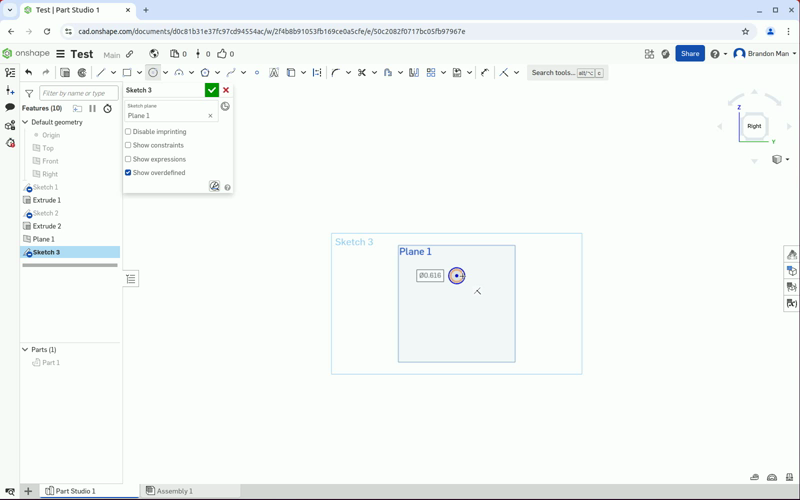
scroll(-6)
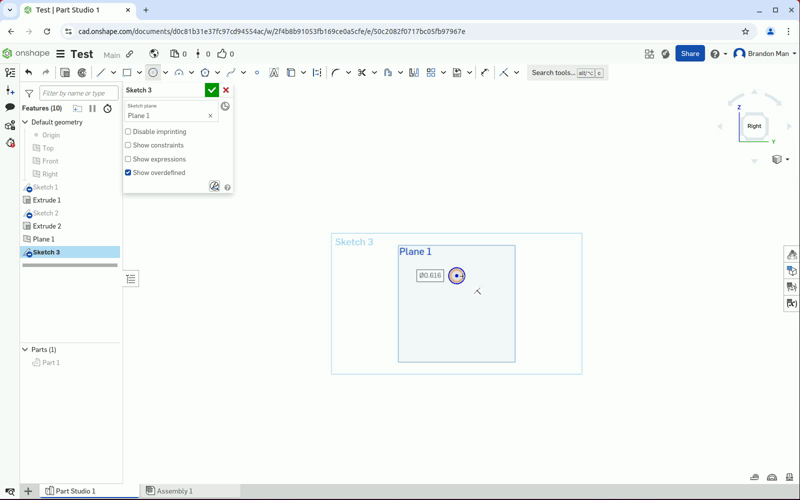
scroll(-6)
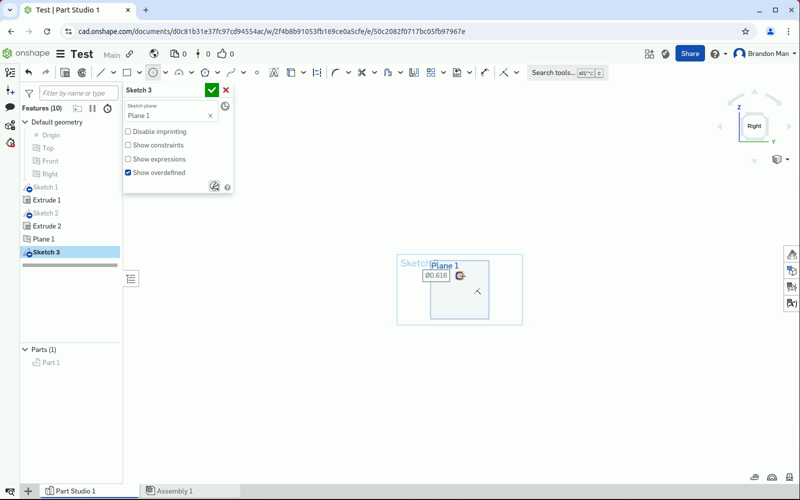
scroll(-6)
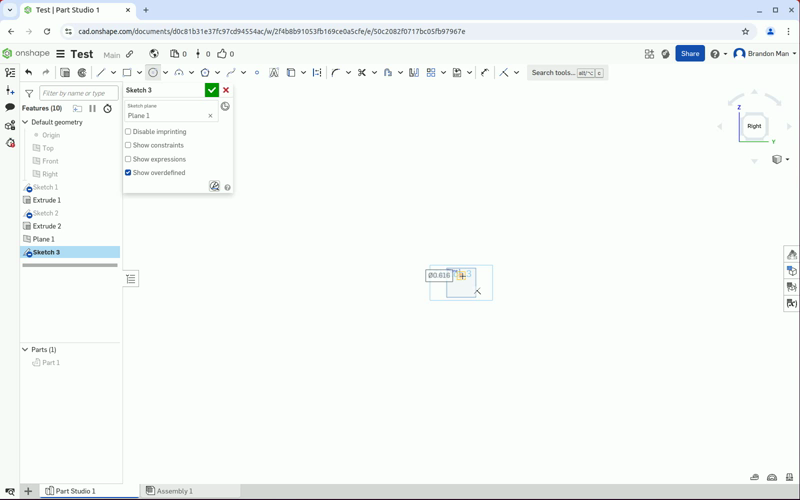
key(esc)
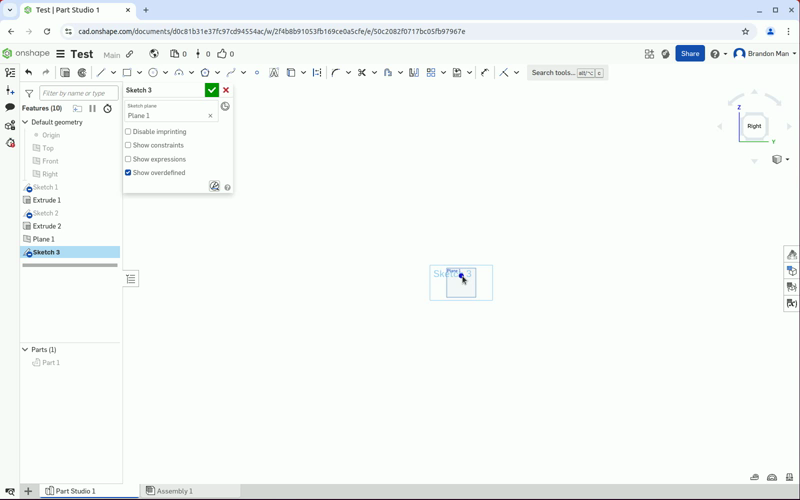
mouse_move(459, 276)
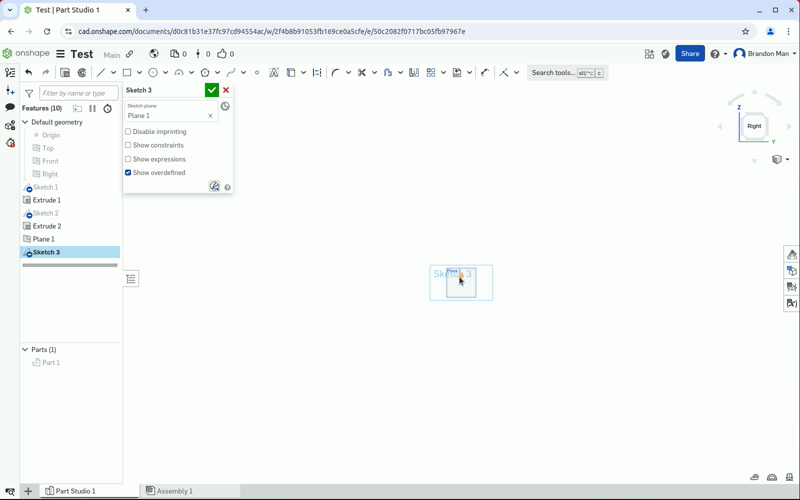
scroll(6)
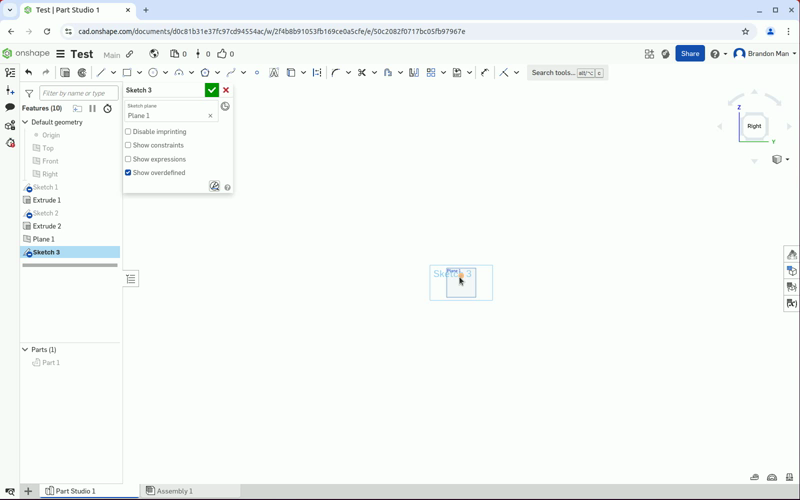
scroll(6)
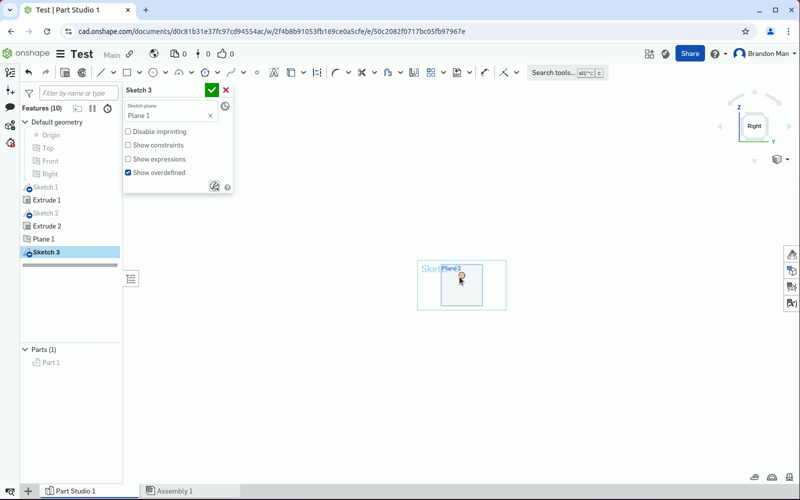
scroll(6)
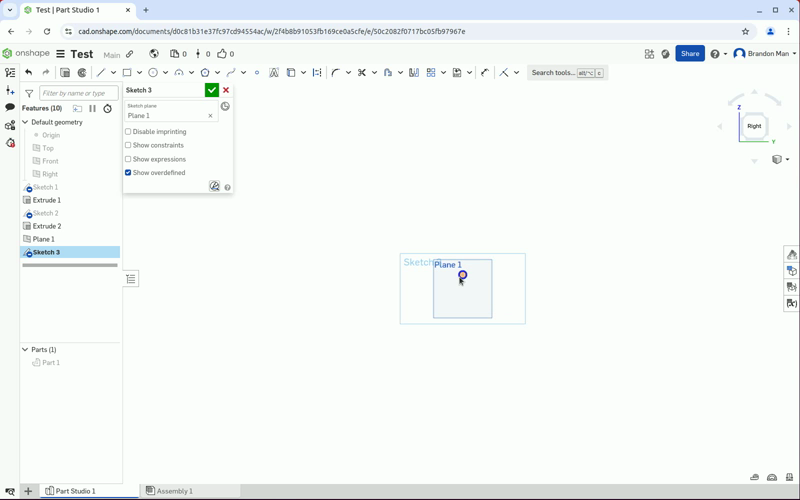
scroll(6)
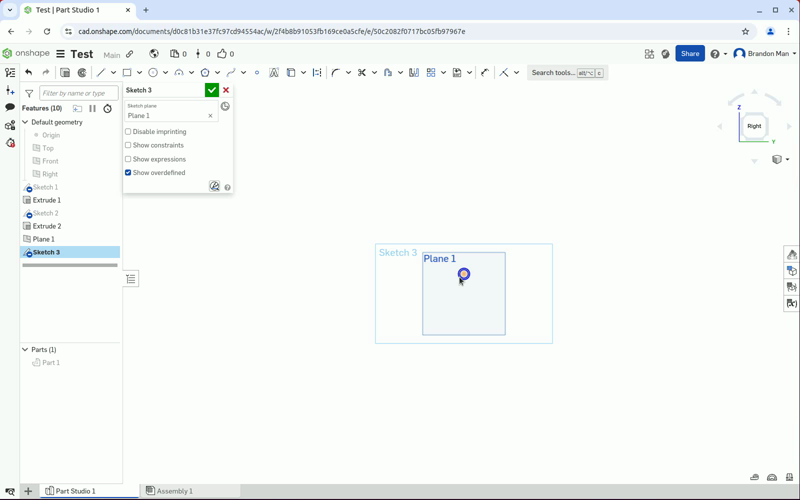
scroll(6)
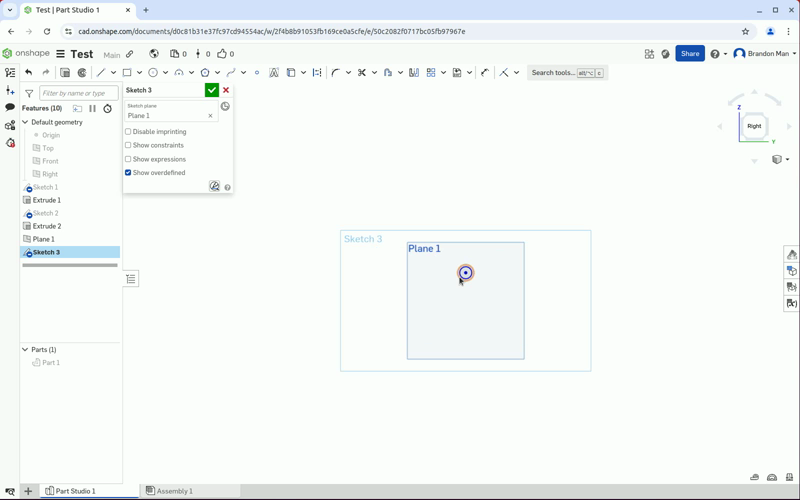
scroll(6)
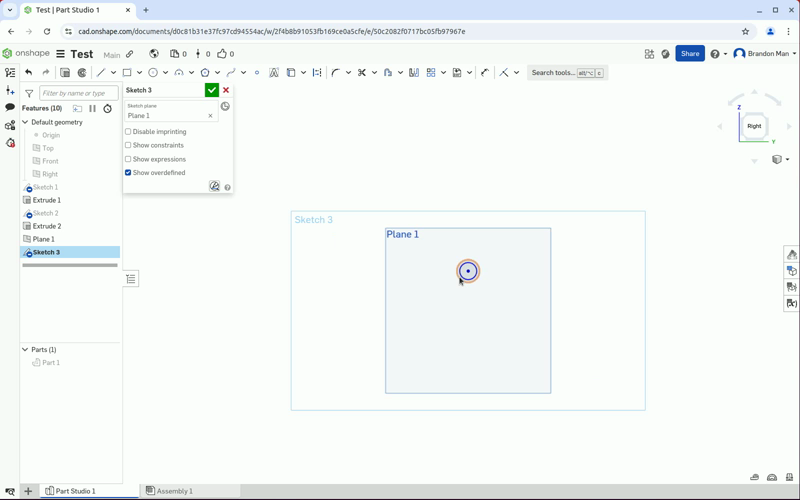
scroll(6)
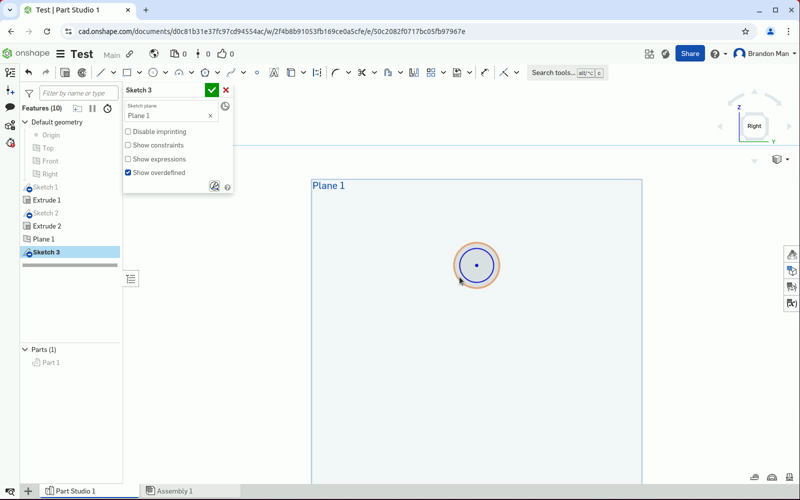
click(459, 276)
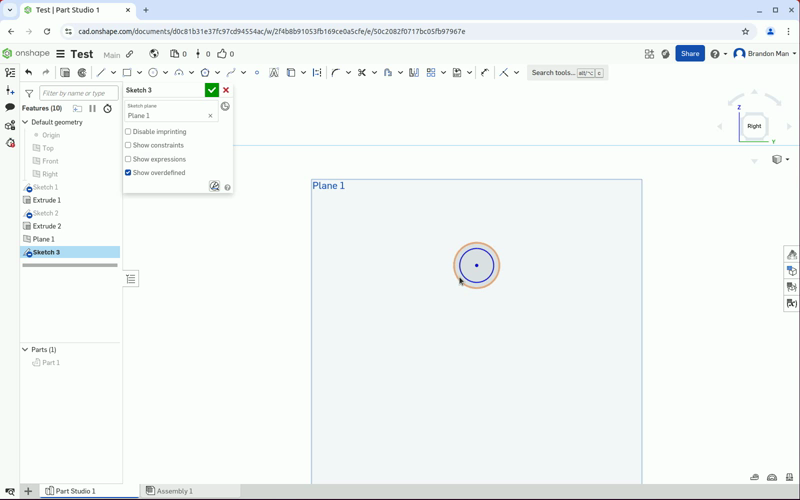
scroll(-6)
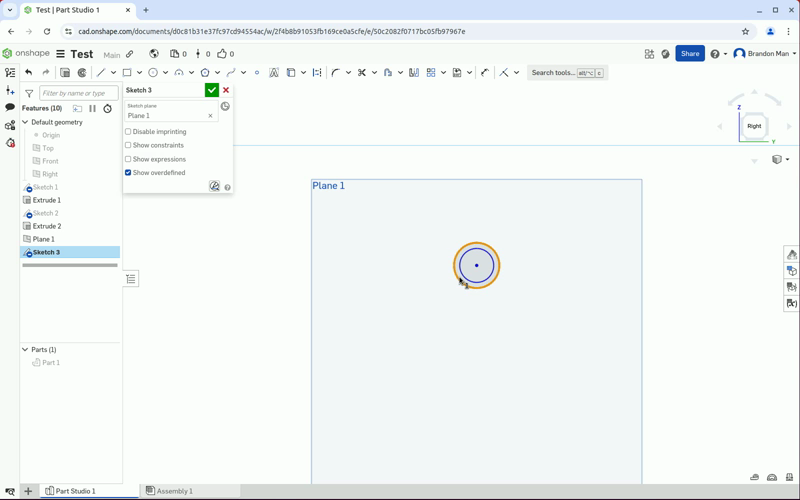
scroll(-6)
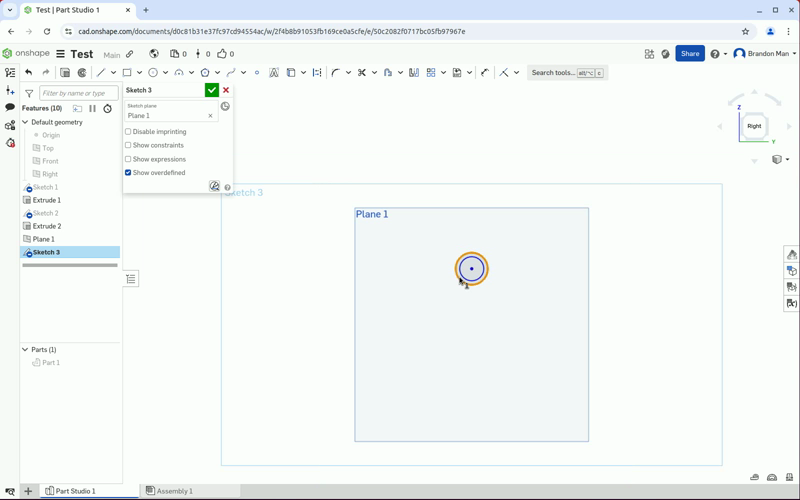
scroll(-6)
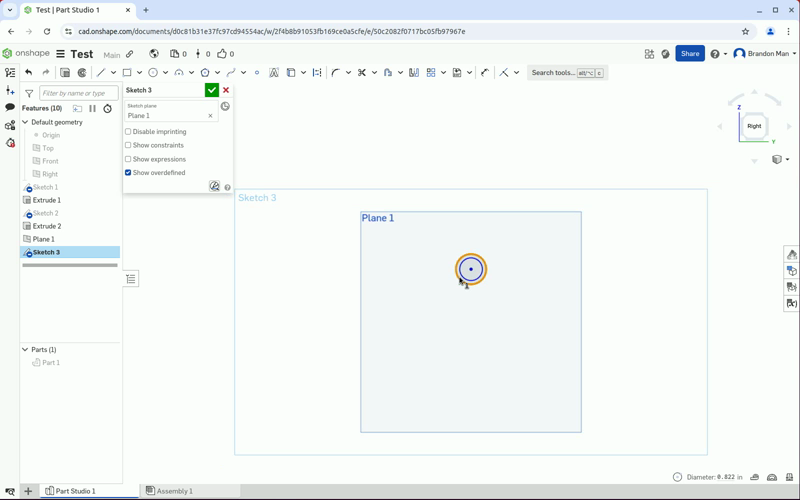
scroll(-6)
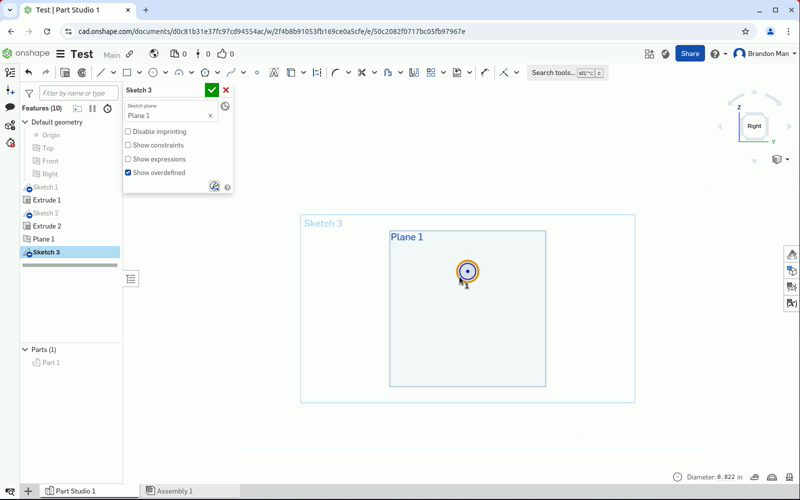
scroll(-6)
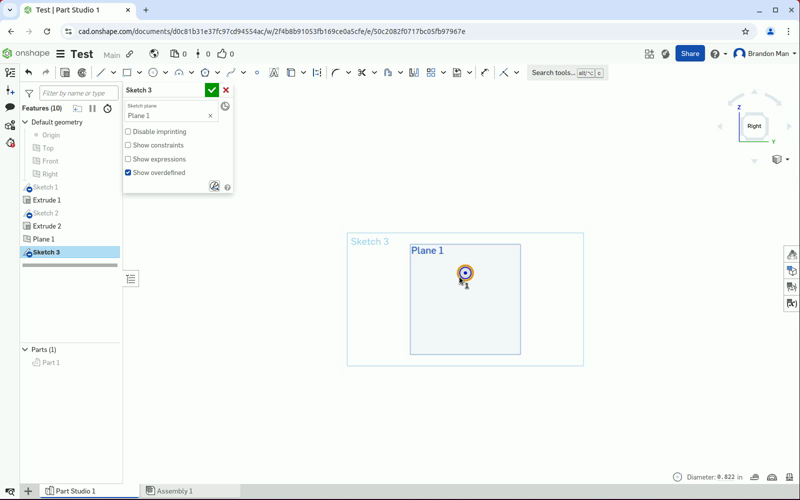
scroll(-6)
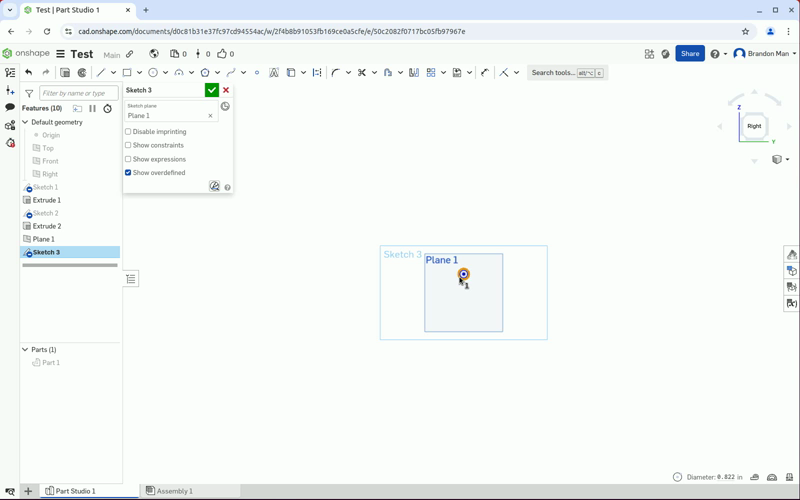
scroll(-6)
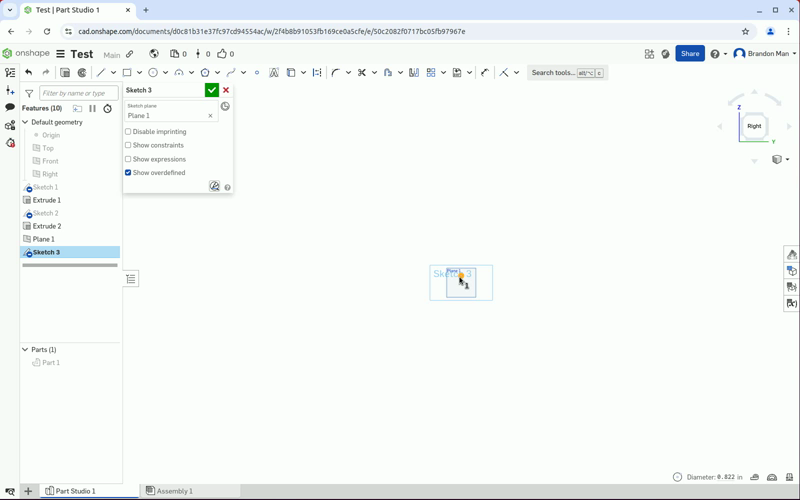
mouse_move(73, 352)
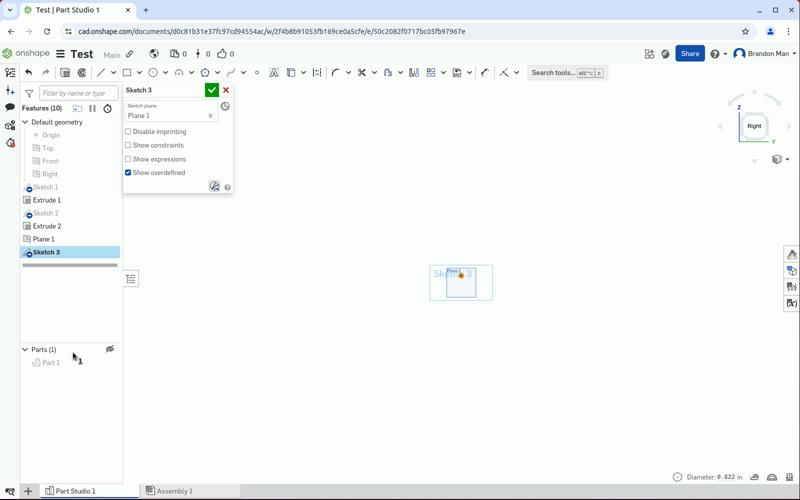
key(shift+y)
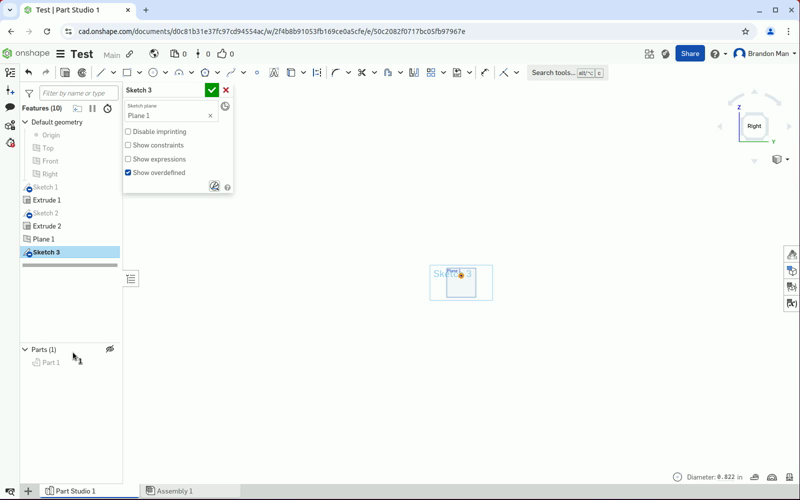
key(shift+e)
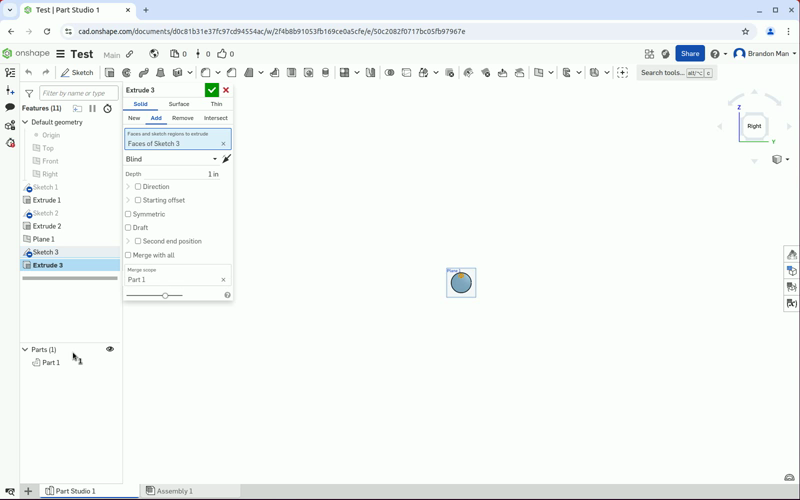
mouse_move(143, 106)
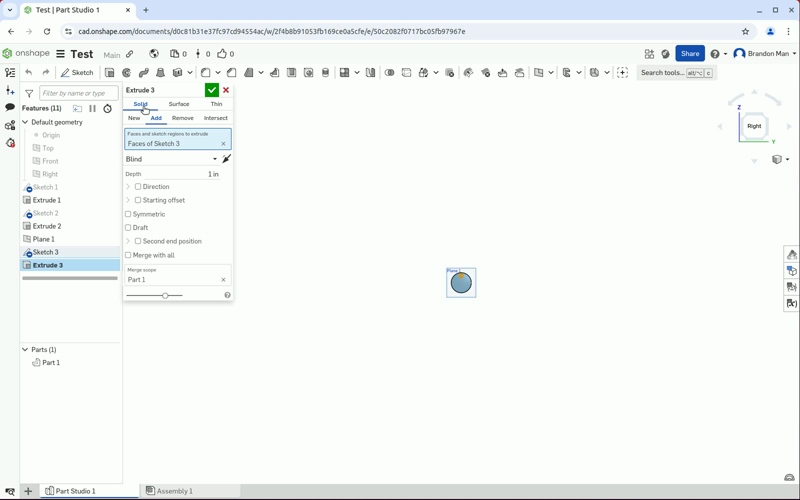
click(143, 106)
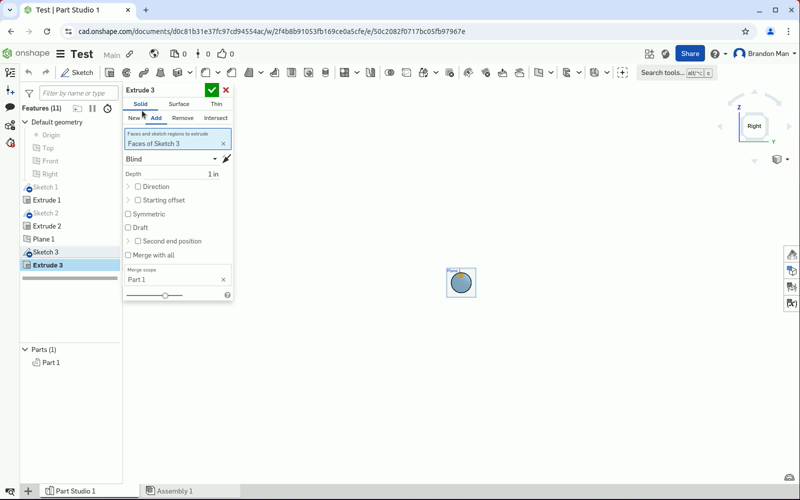
mouse_move(137, 120)
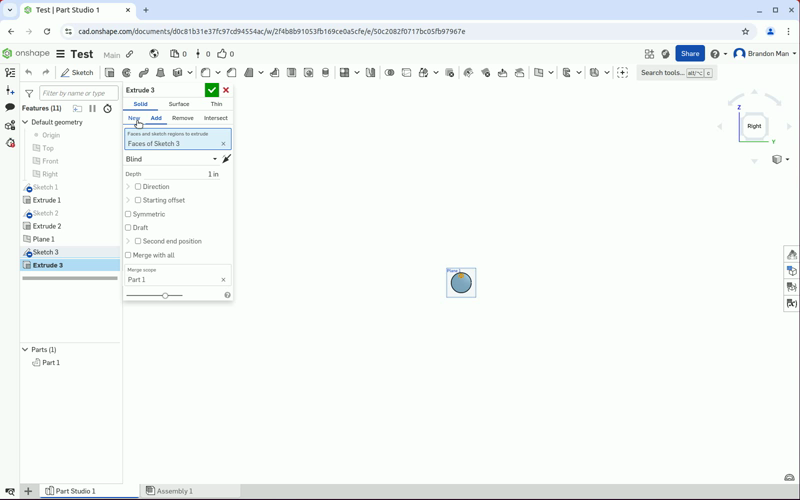
click(137, 120)
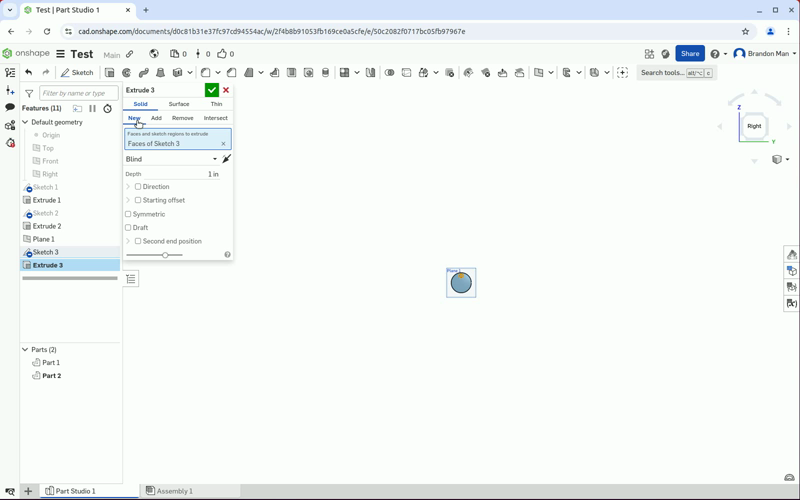
key(tab, 4)
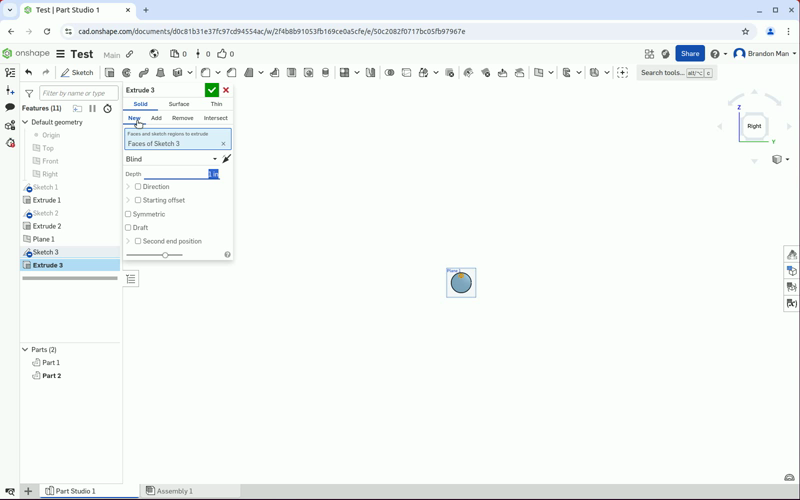
text(2.407)
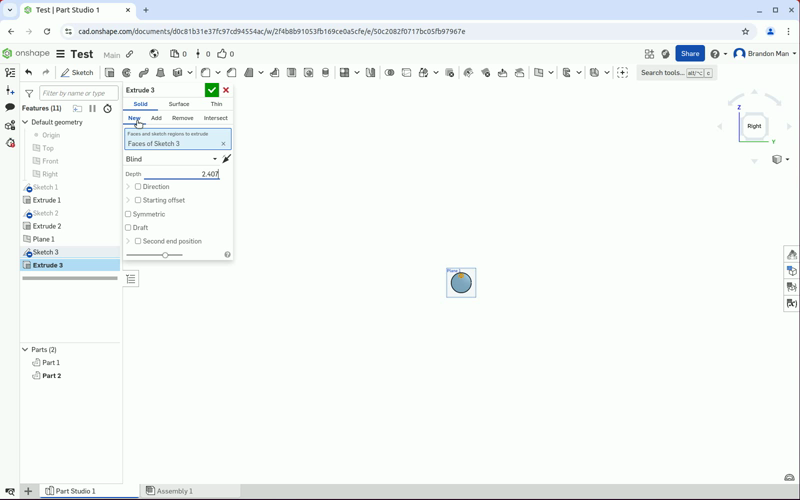
key(enter)
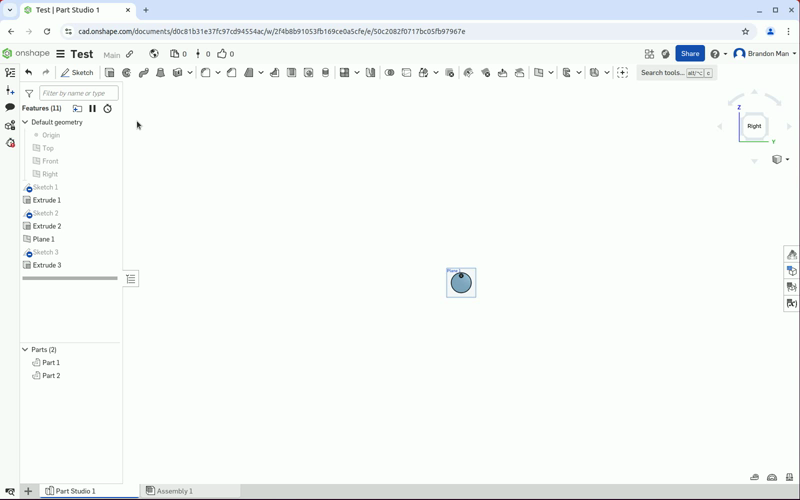
key(shift+h)
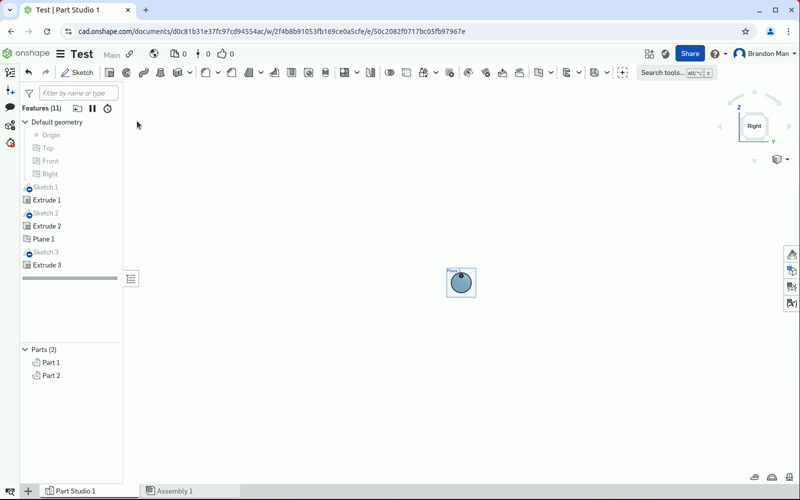
key(shift+h)
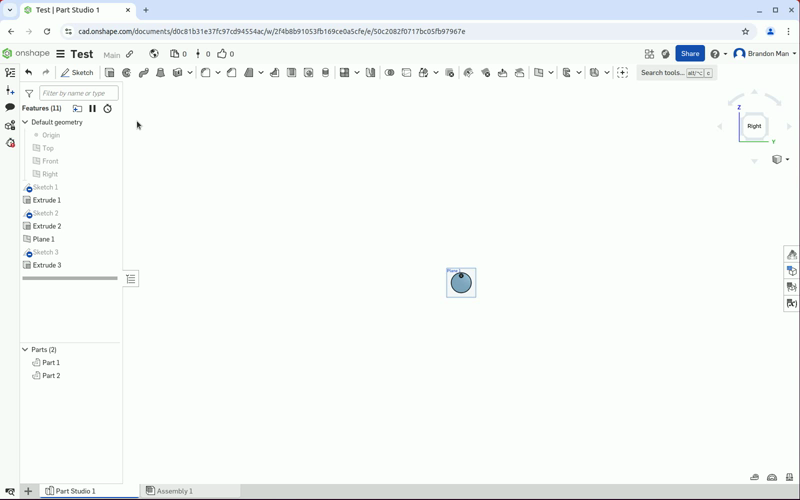
mouse_move(73, 189)
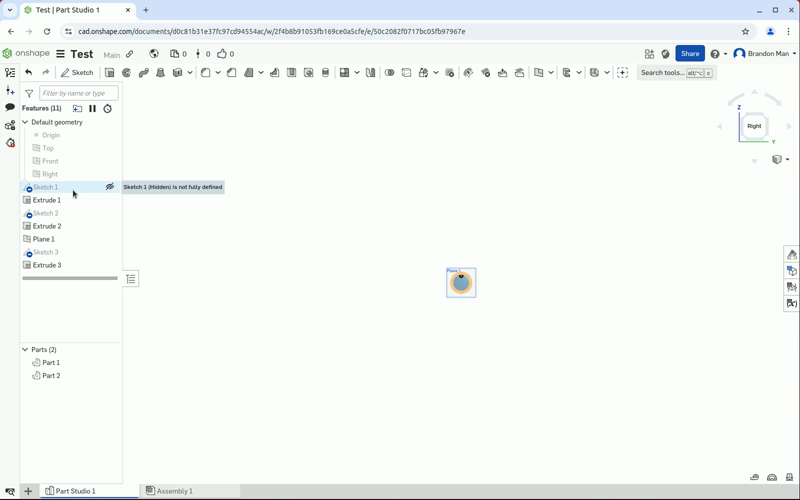
click(73, 189)
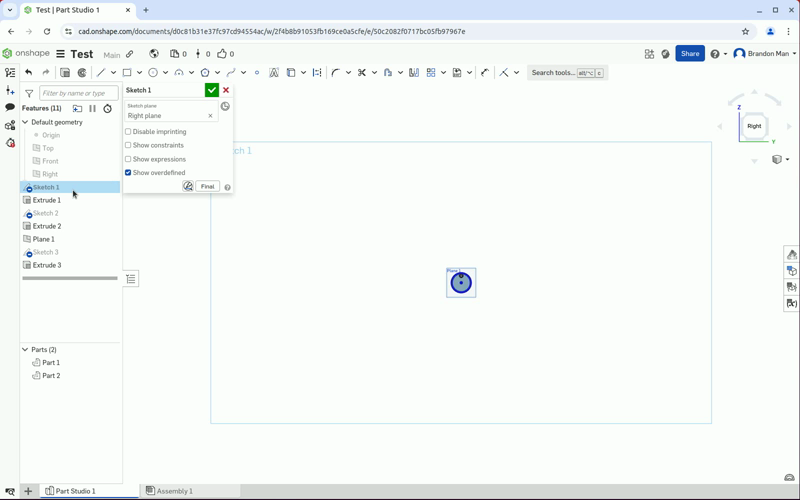
mouse_move(229, 92)
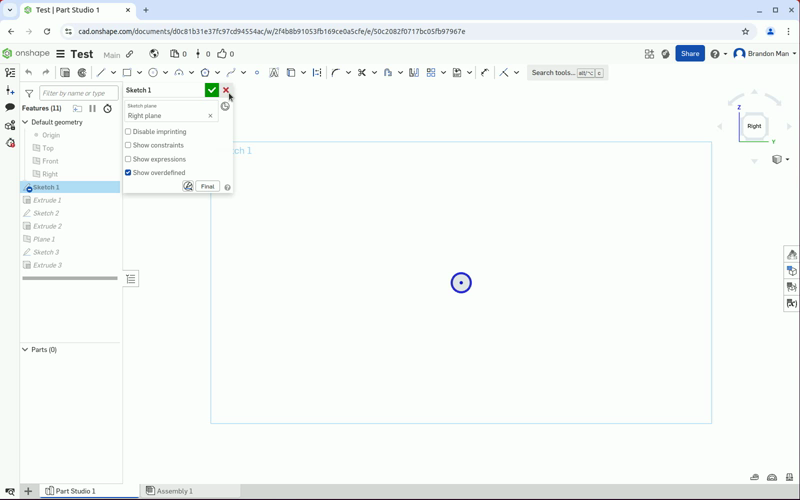
click(229, 92)
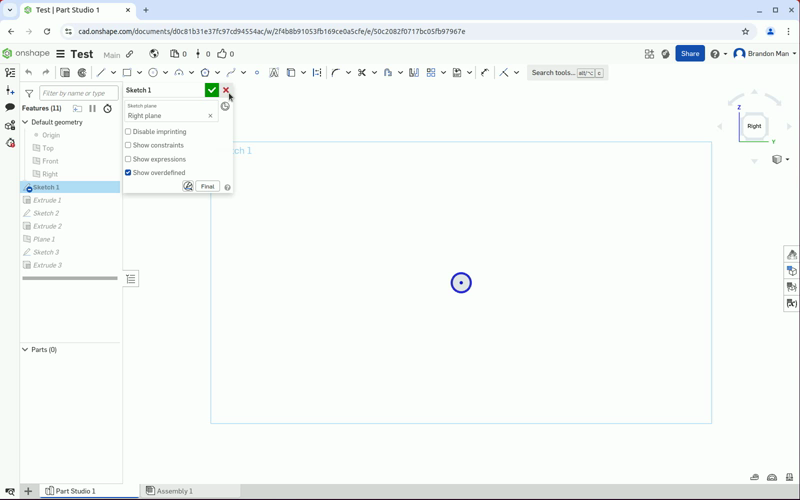
key(shift+s)
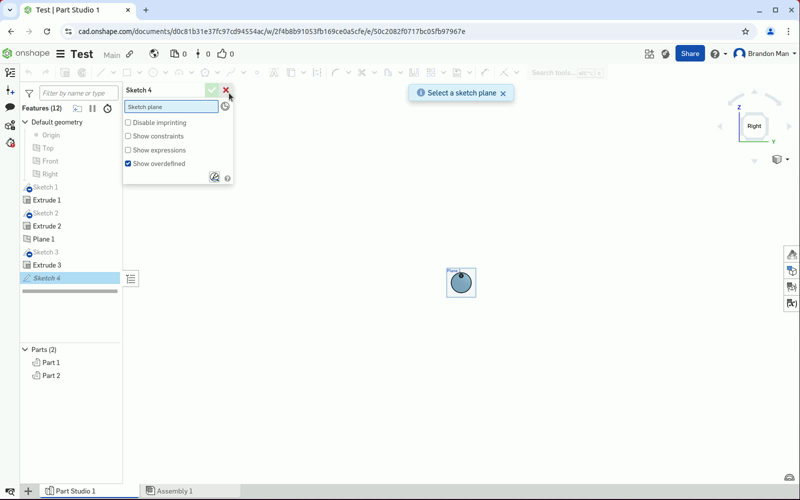
mouse_move(73, 176)
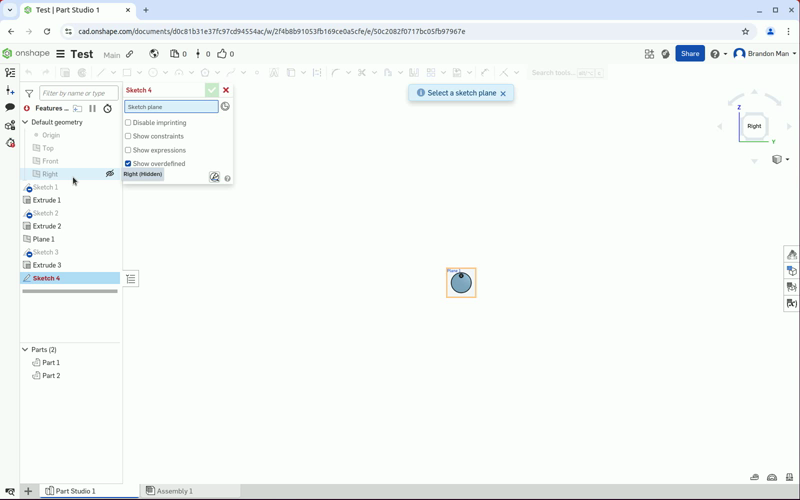
click(73, 176)
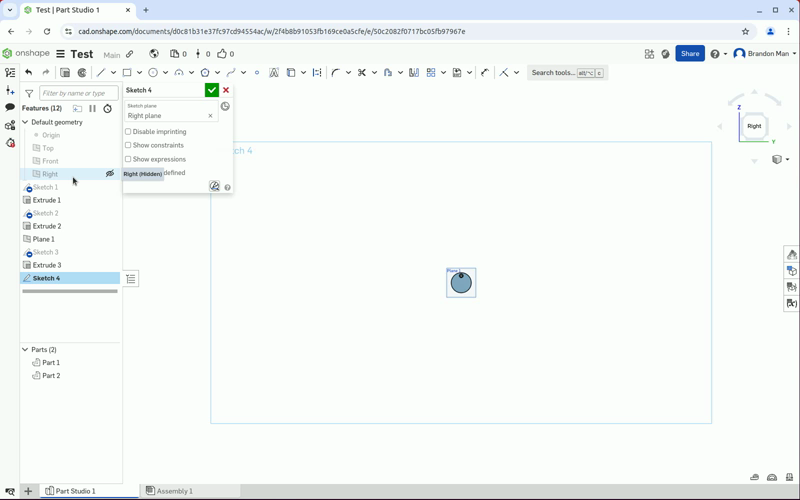
mouse_move(73, 352)
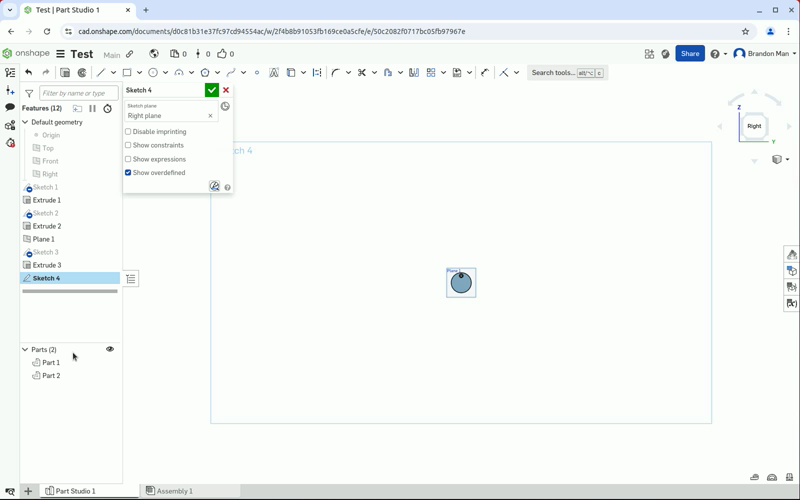
key(y)
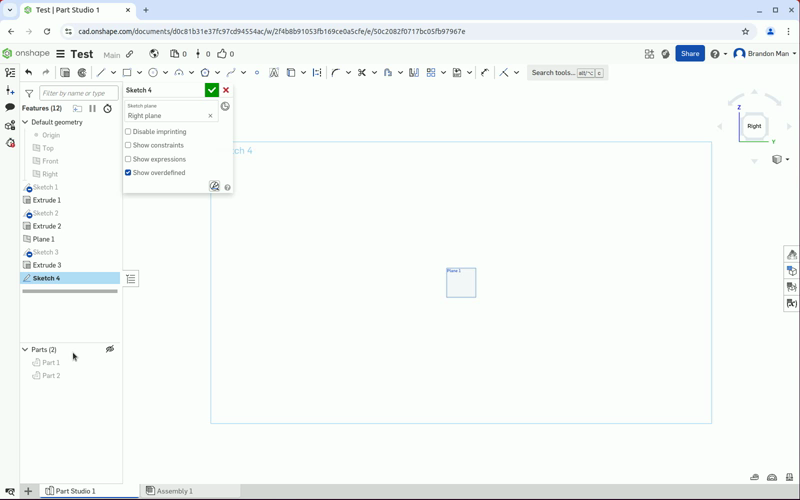
key(c)
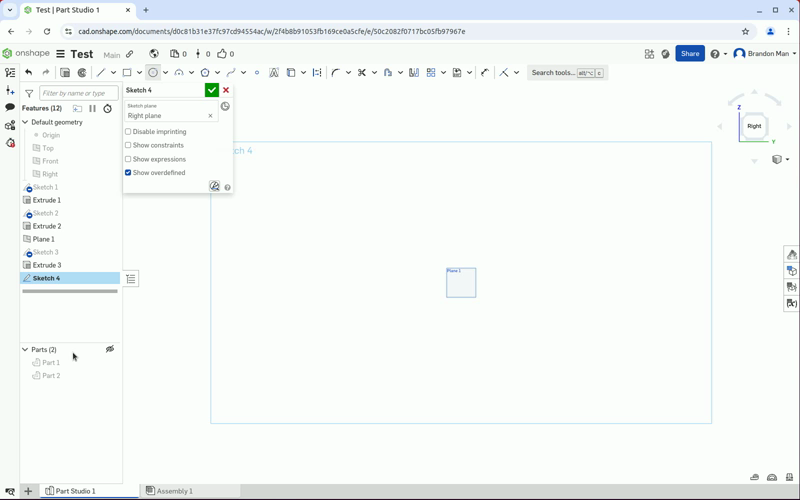
key_down(shift)
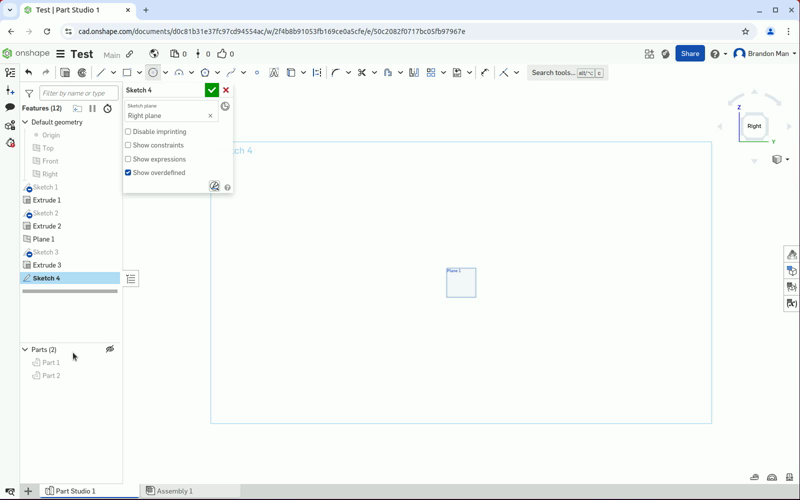
mouse_move(461, 282)
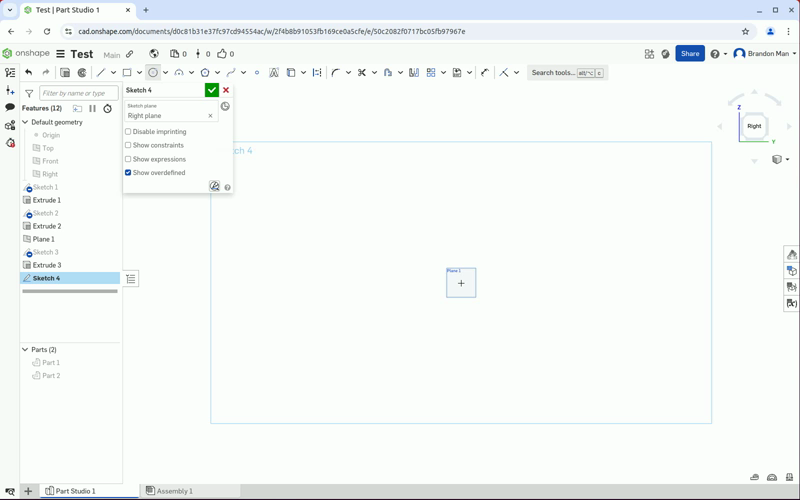
click(461, 282)
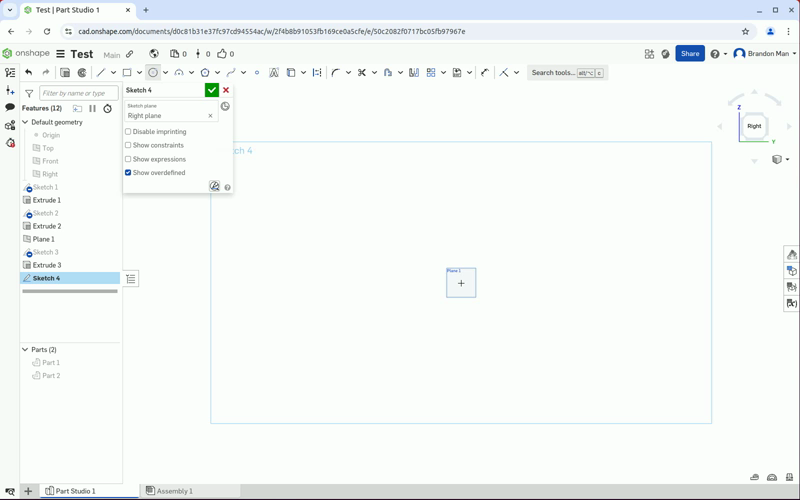
key_up(shift)
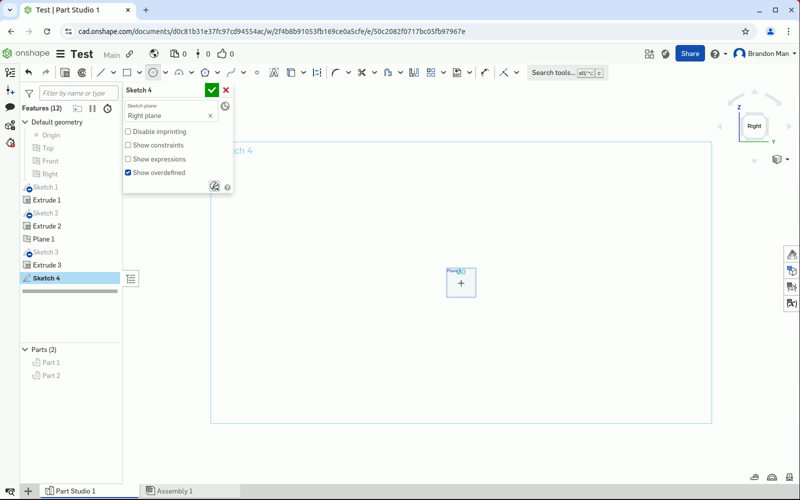
mouse_move(471, 282)
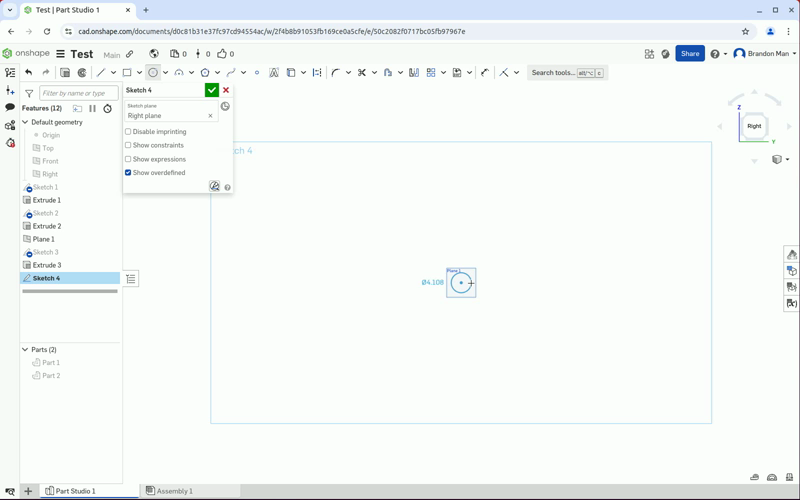
click(471, 282)
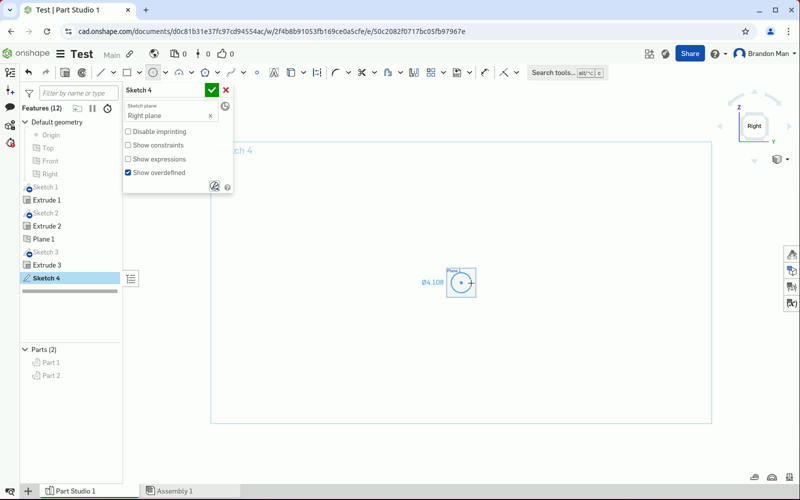
key(esc)
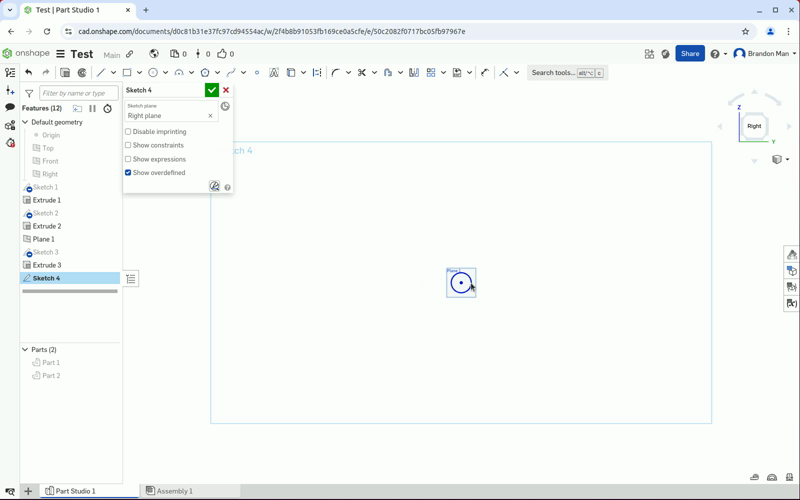
key(c)
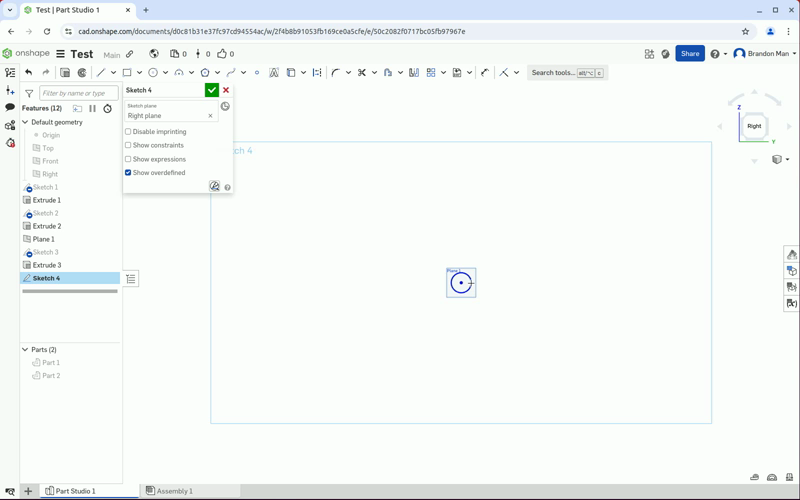
key_down(shift)
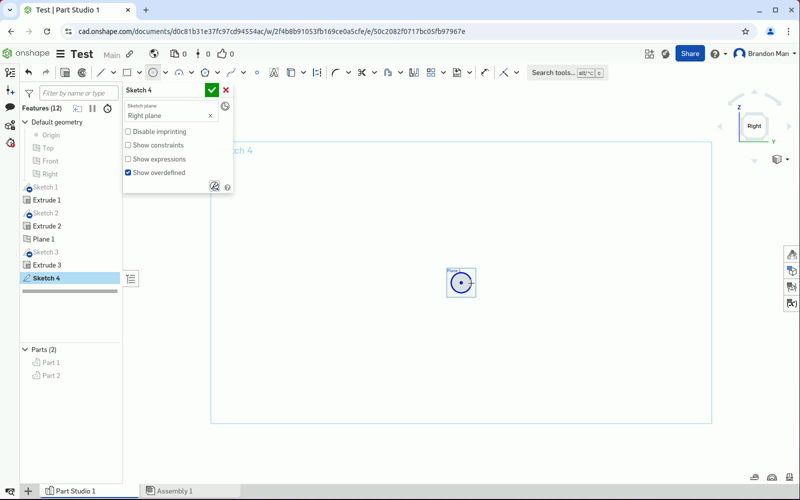
mouse_move(461, 282)
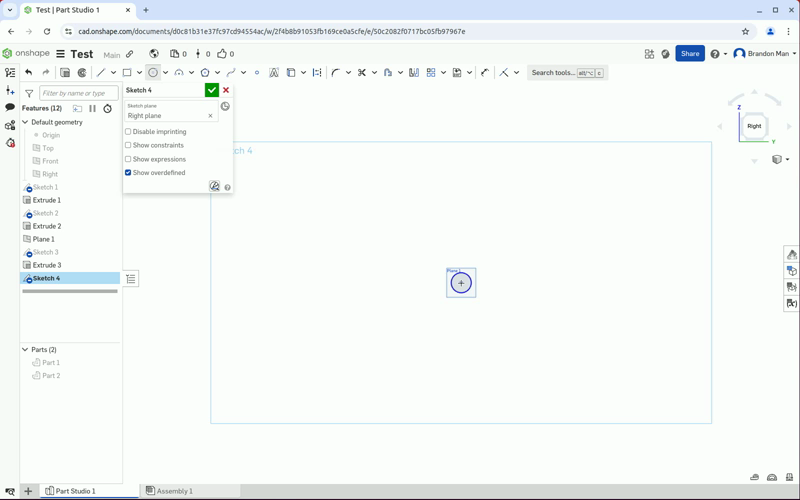
click(461, 282)
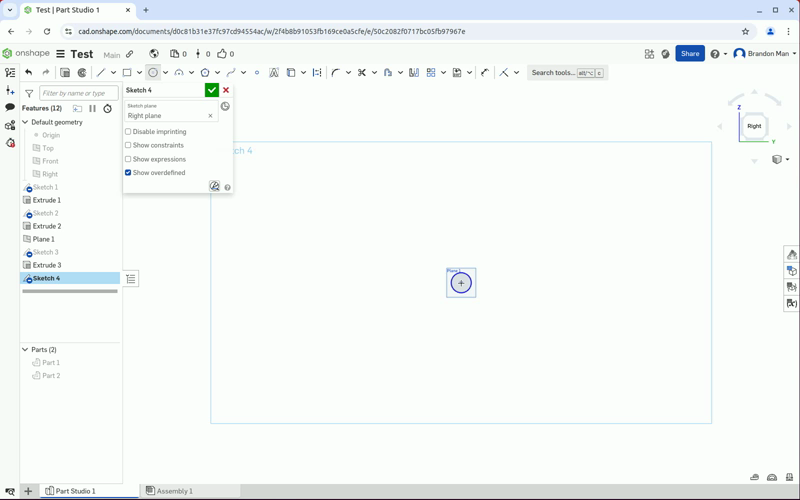
key_up(shift)
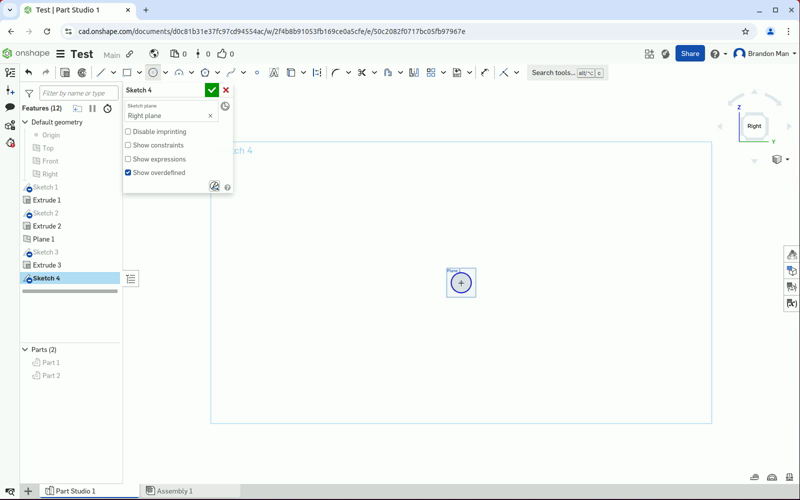
mouse_move(470, 282)
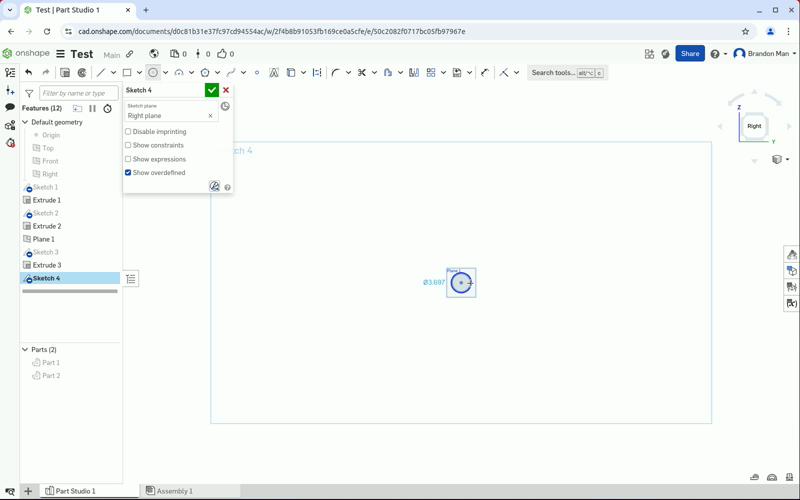
scroll(6)
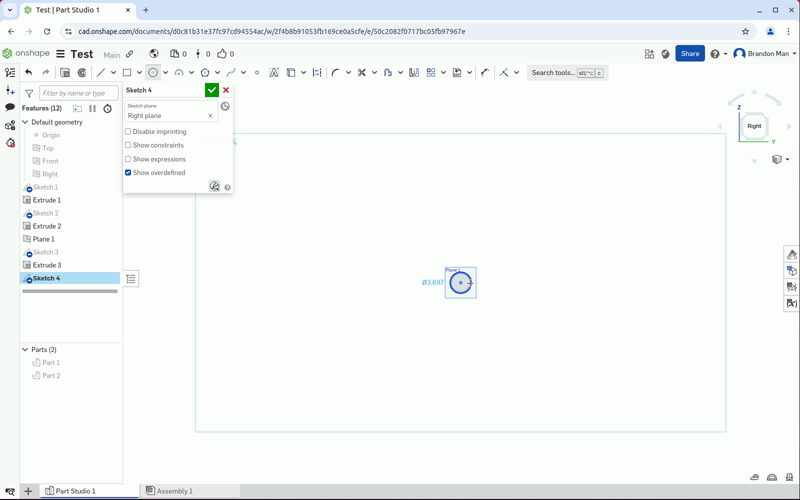
scroll(6)
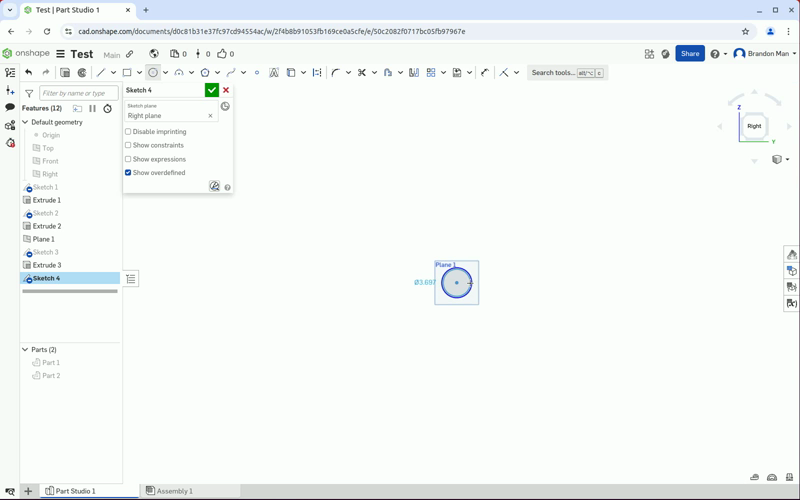
scroll(6)
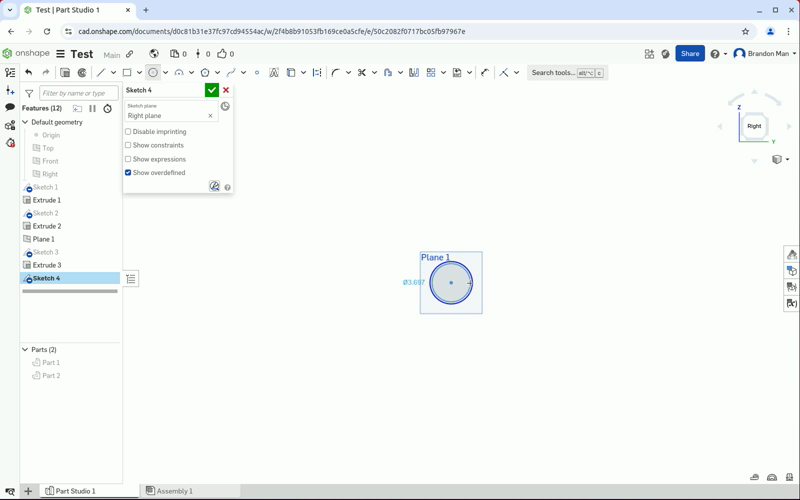
scroll(6)
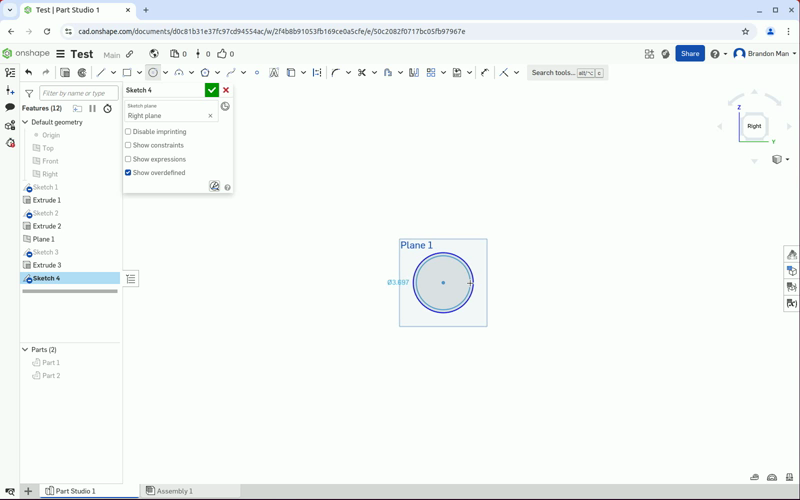
scroll(6)
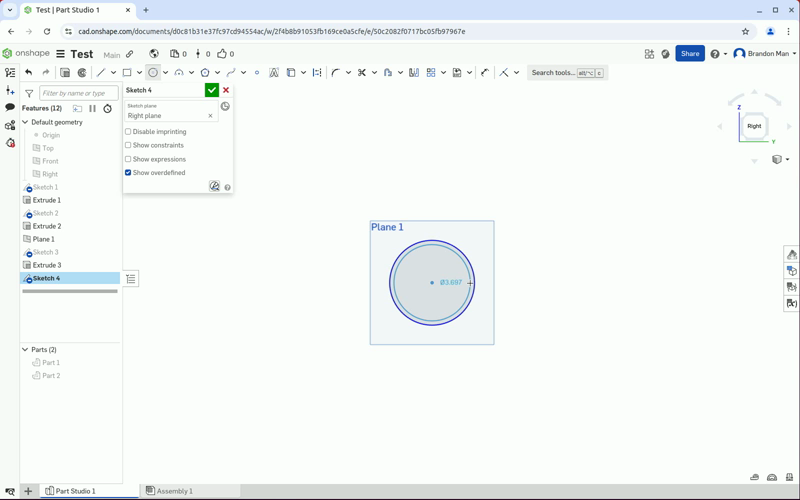
scroll(6)
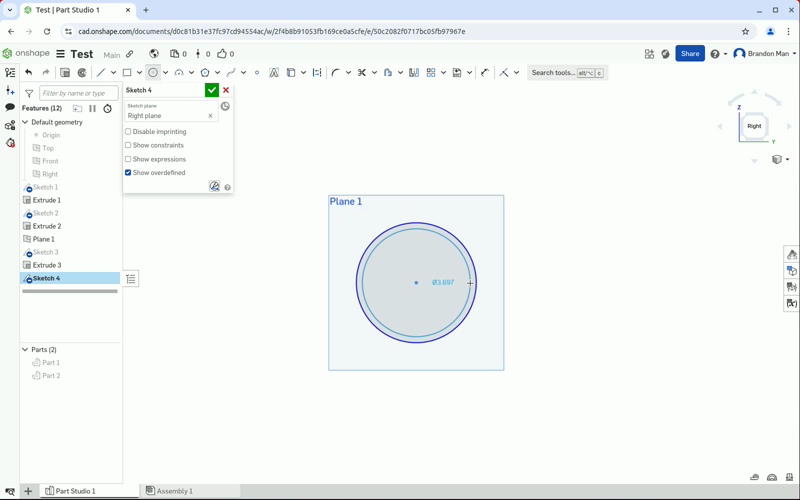
scroll(6)
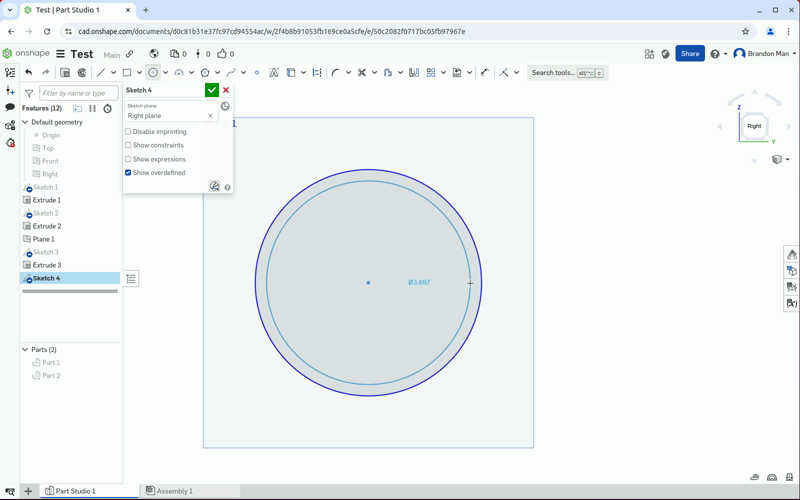
click(470, 282)
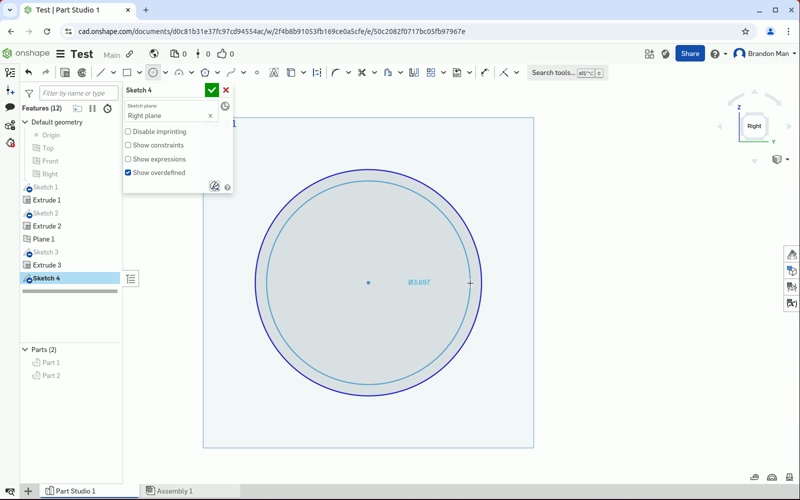
scroll(-6)
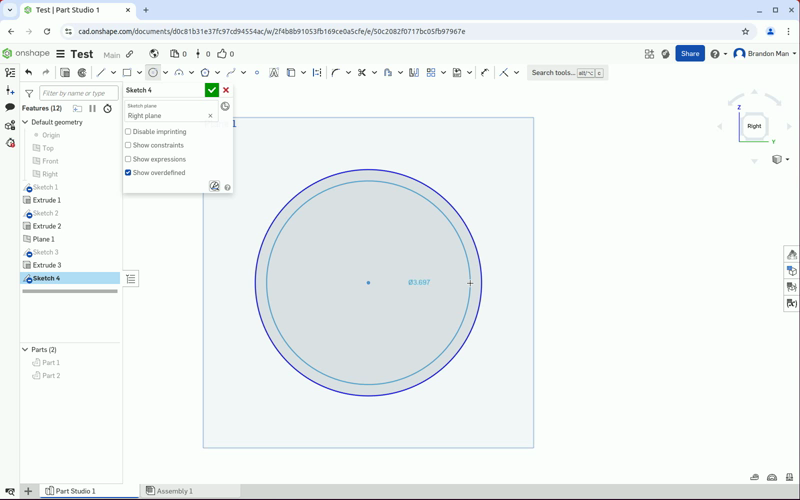
scroll(-6)
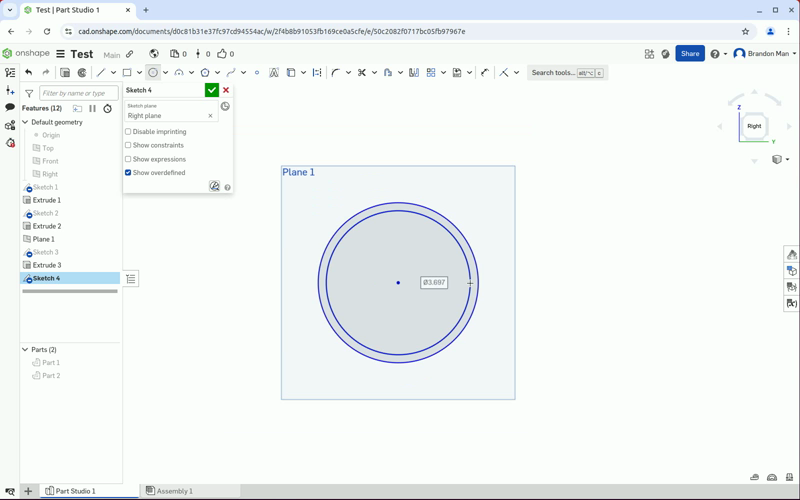
scroll(-6)
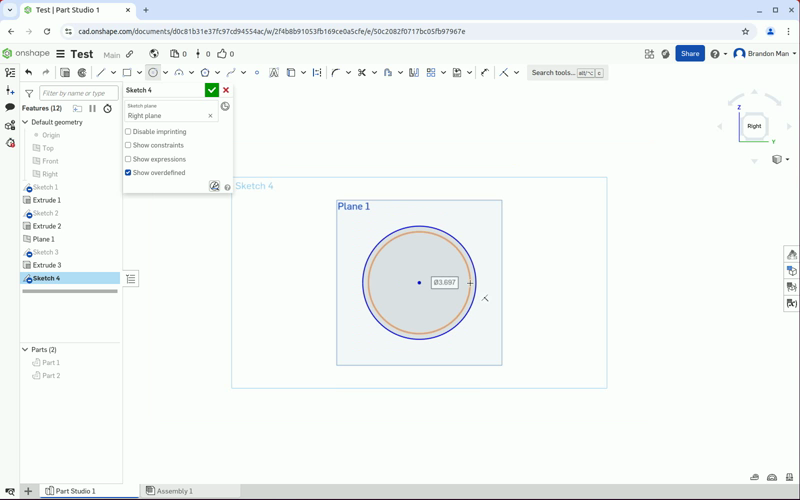
scroll(-6)
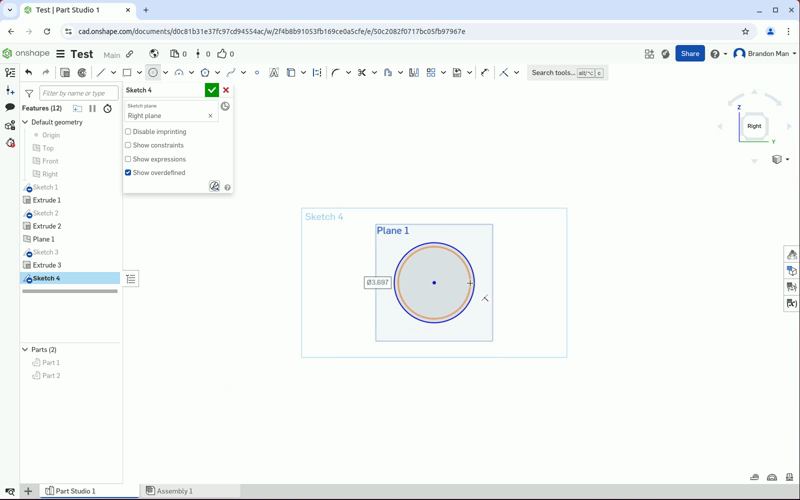
scroll(-6)
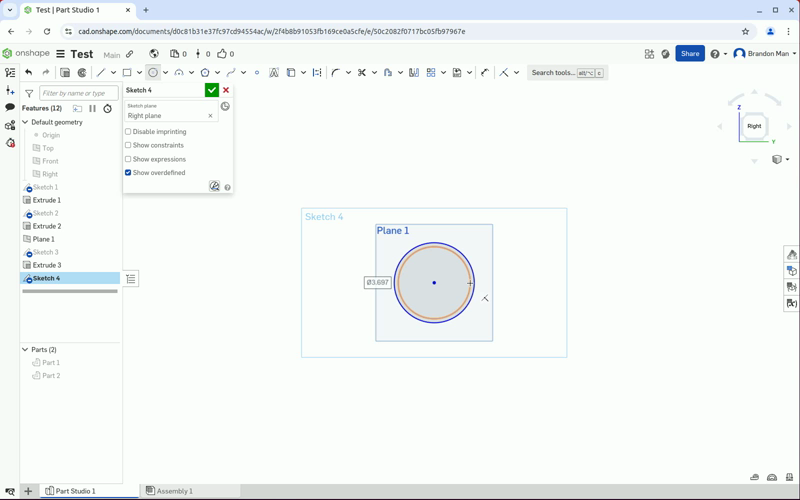
scroll(-6)
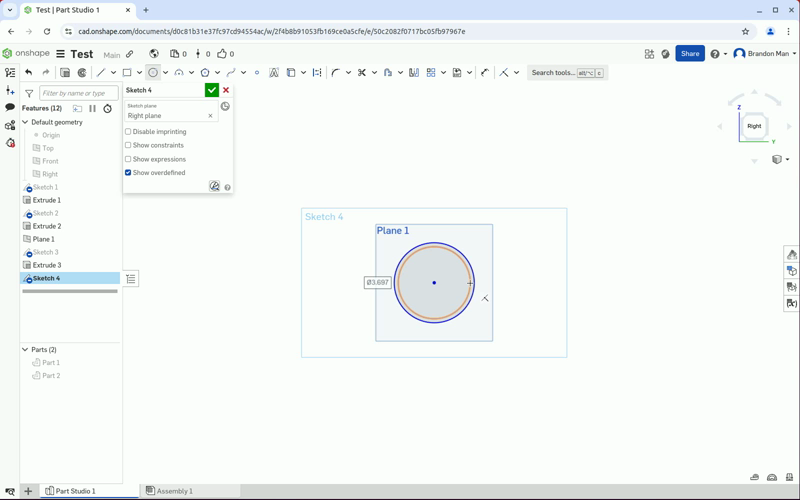
scroll(-6)
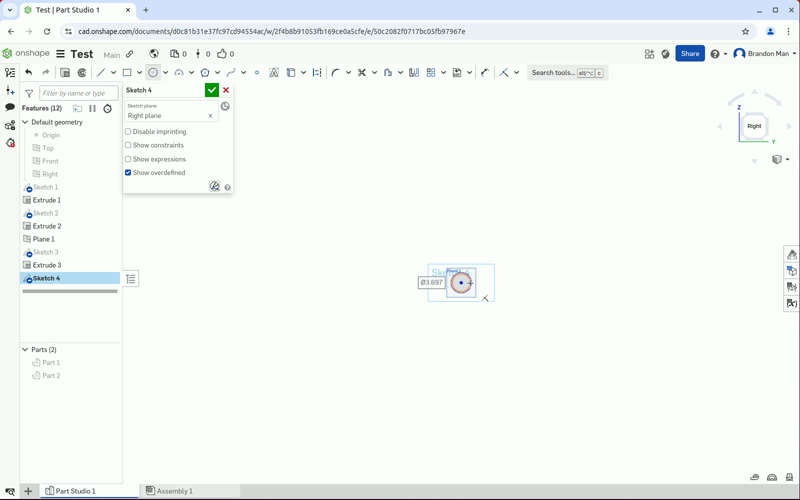
key(esc)
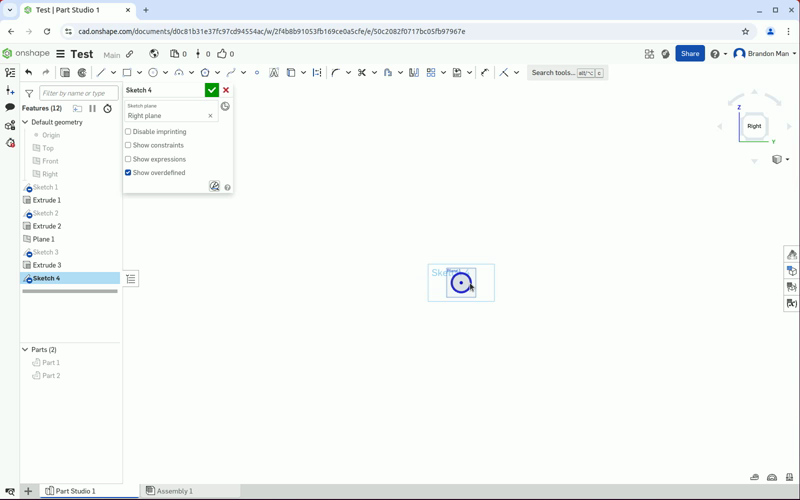
mouse_move(454, 277)
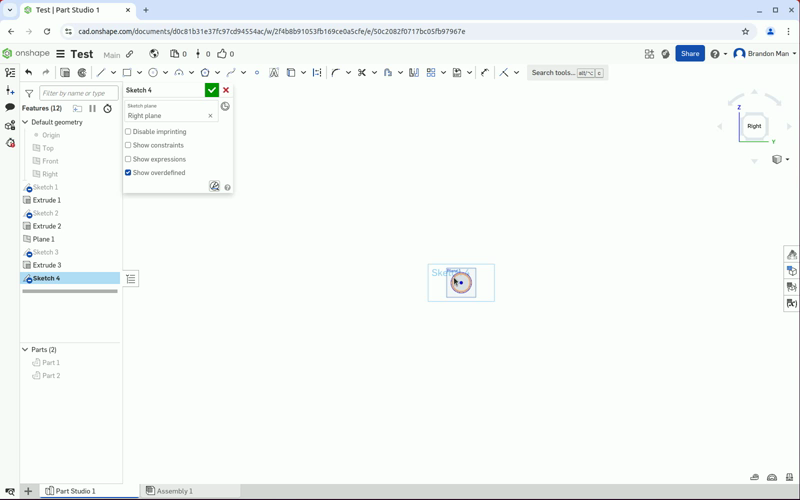
scroll(6)
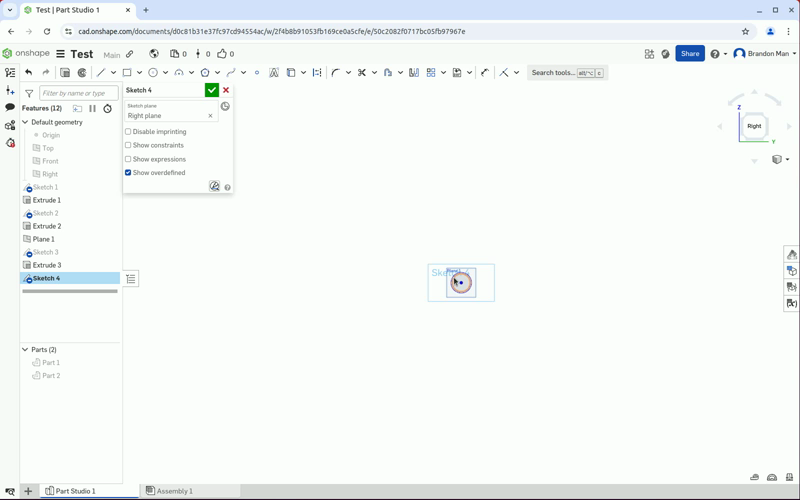
scroll(6)
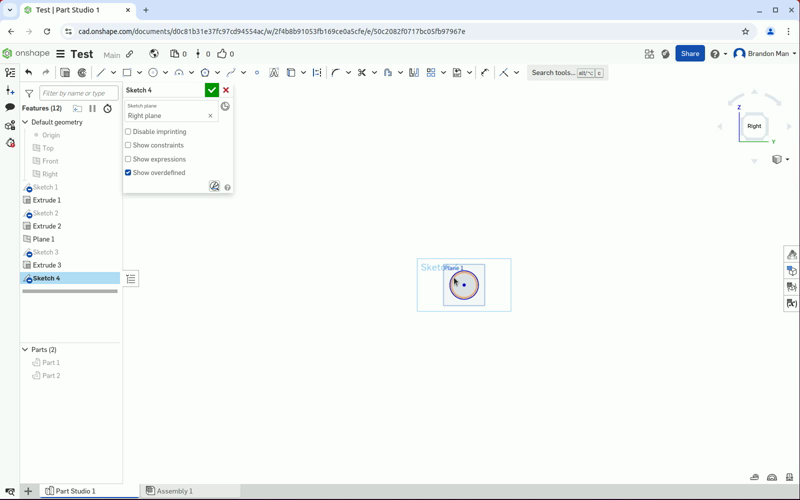
scroll(6)
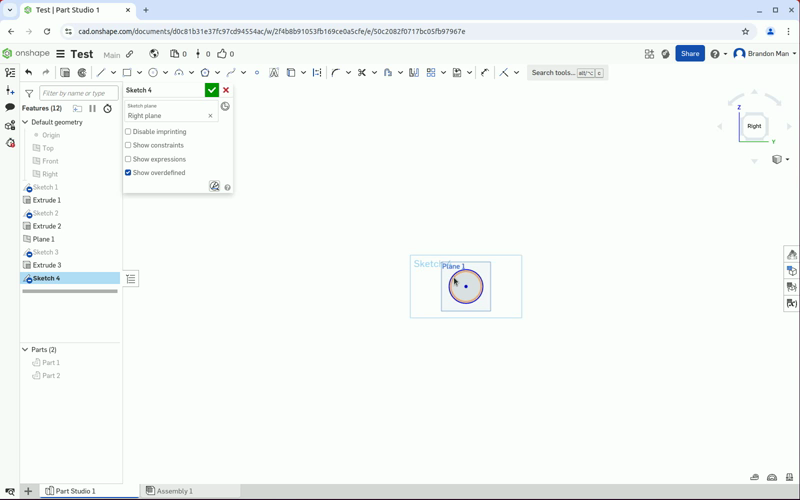
scroll(6)
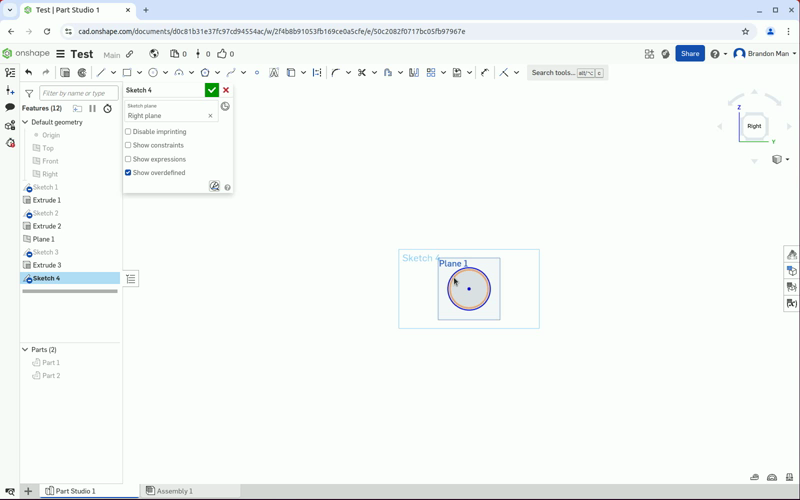
scroll(6)
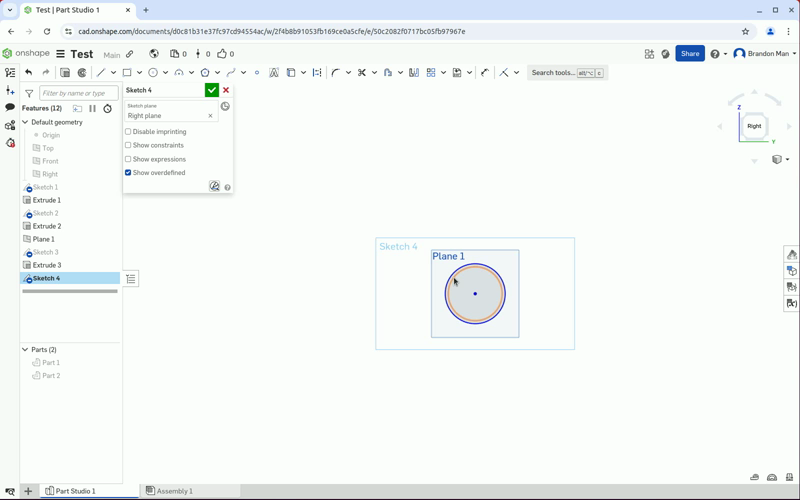
scroll(6)
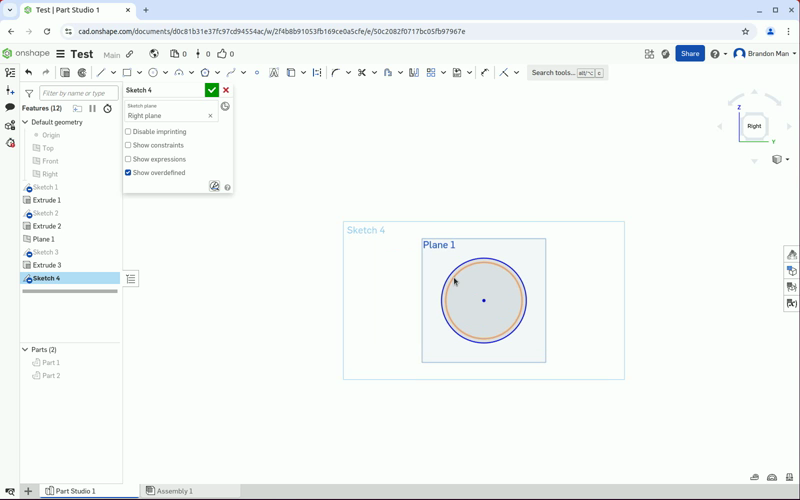
scroll(6)
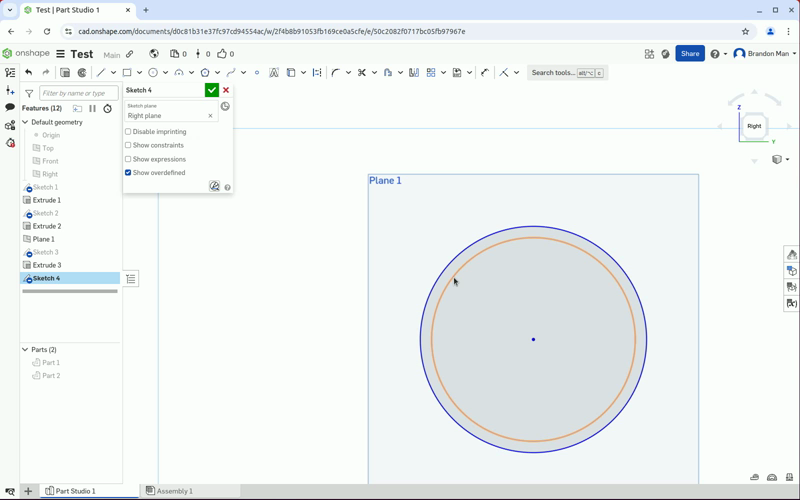
click(454, 277)
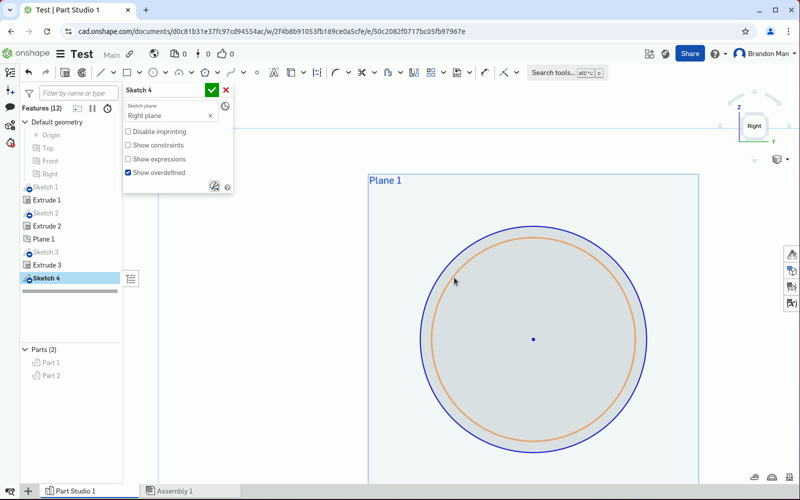
scroll(-6)
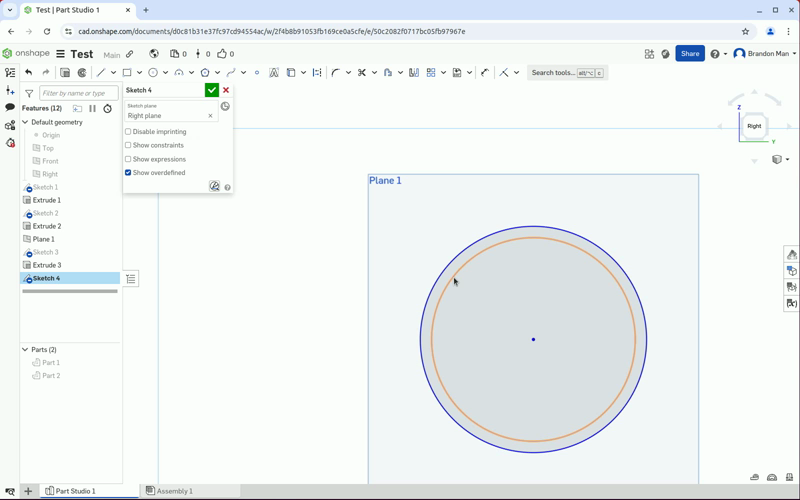
scroll(-6)
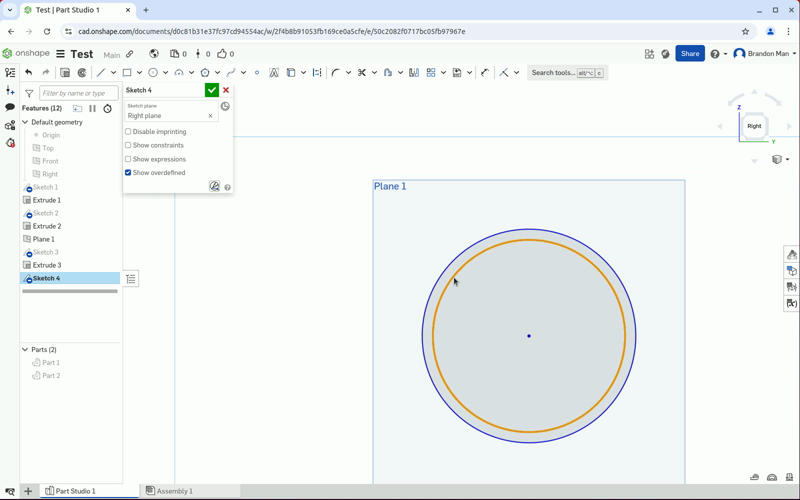
scroll(-6)
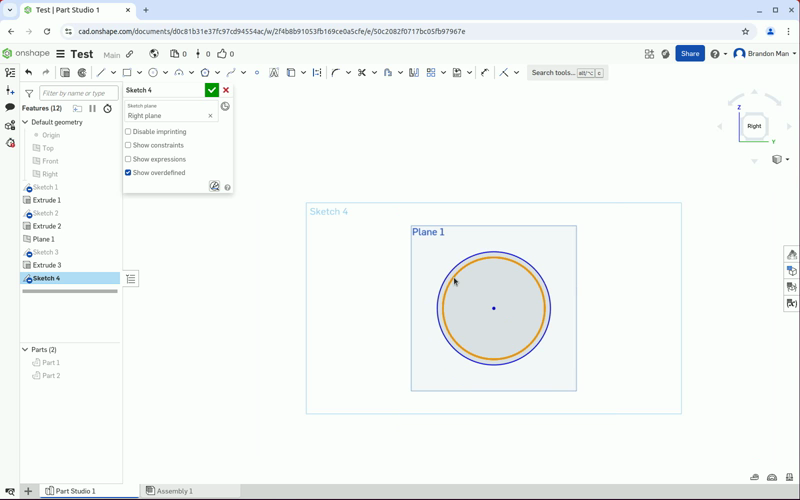
scroll(-6)
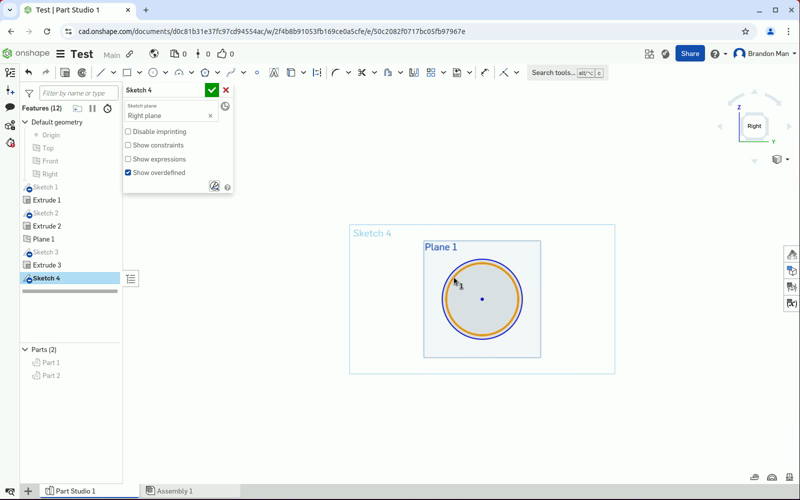
scroll(-6)
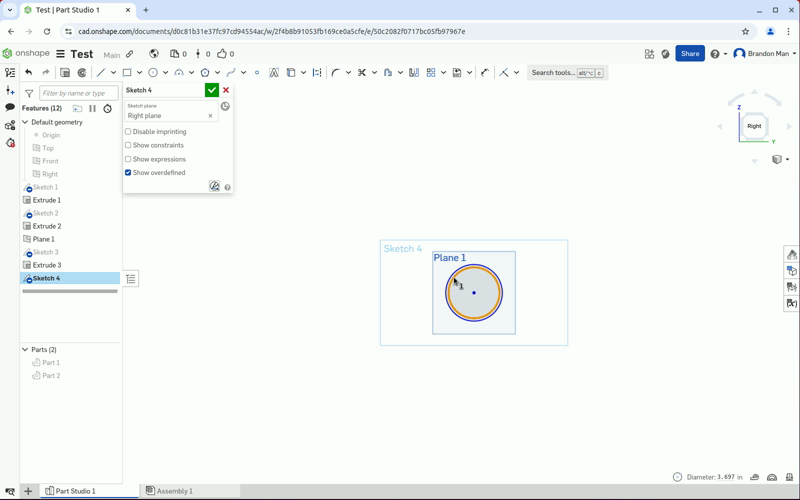
scroll(-6)
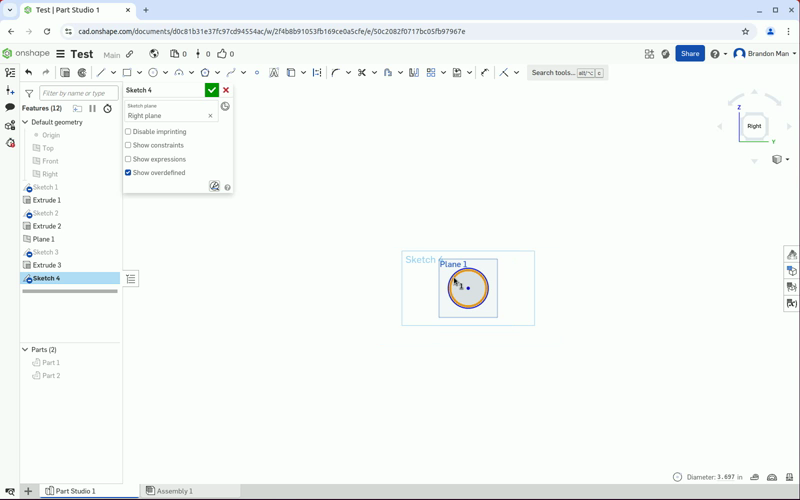
scroll(-6)
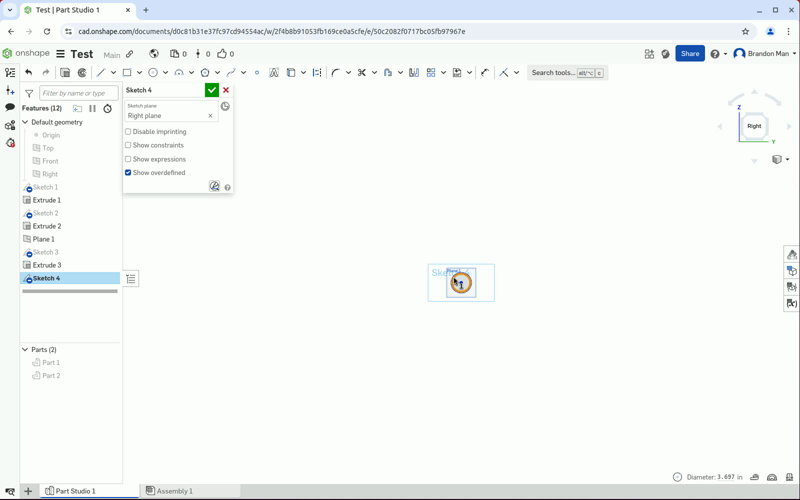
mouse_move(73, 352)
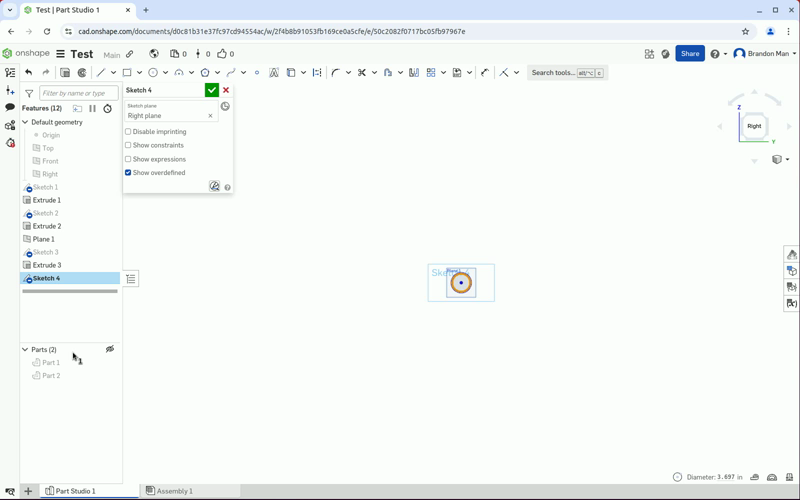
key(shift+y)
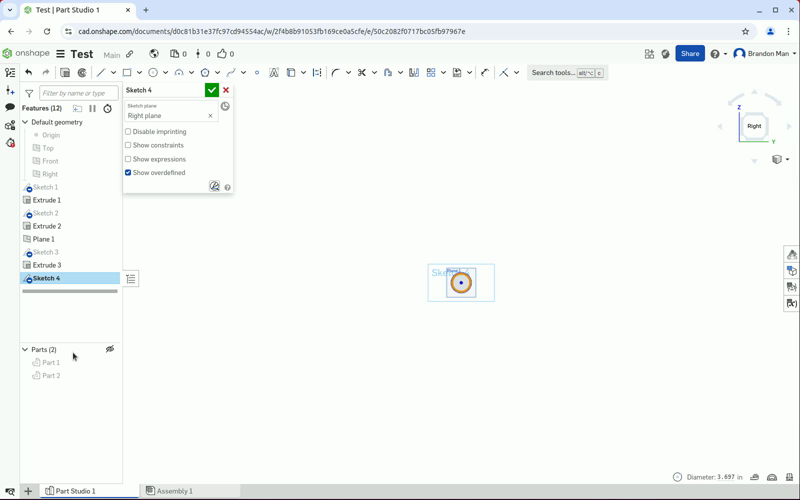
key(shift+e)
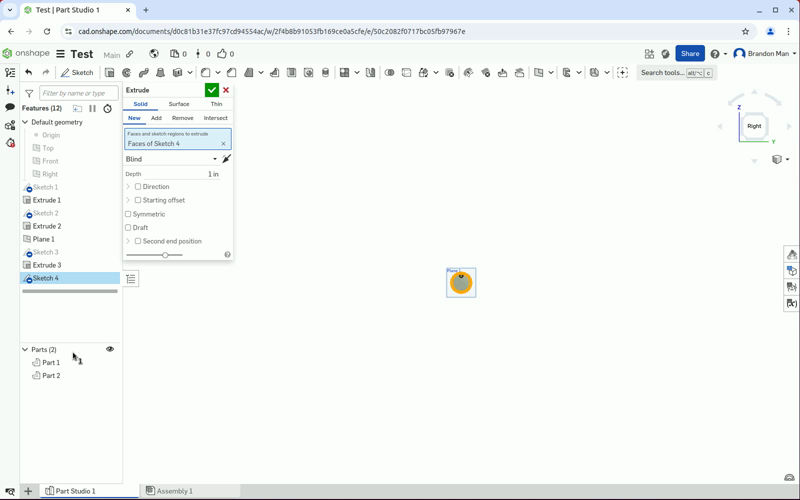
mouse_move(143, 106)
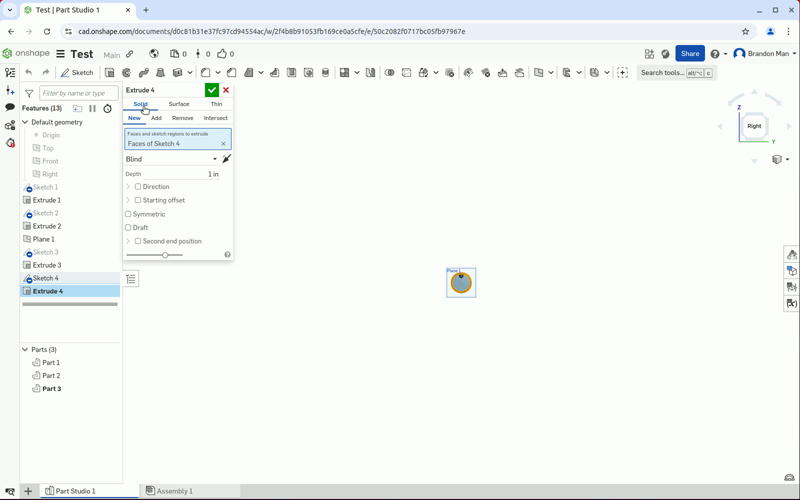
click(143, 106)
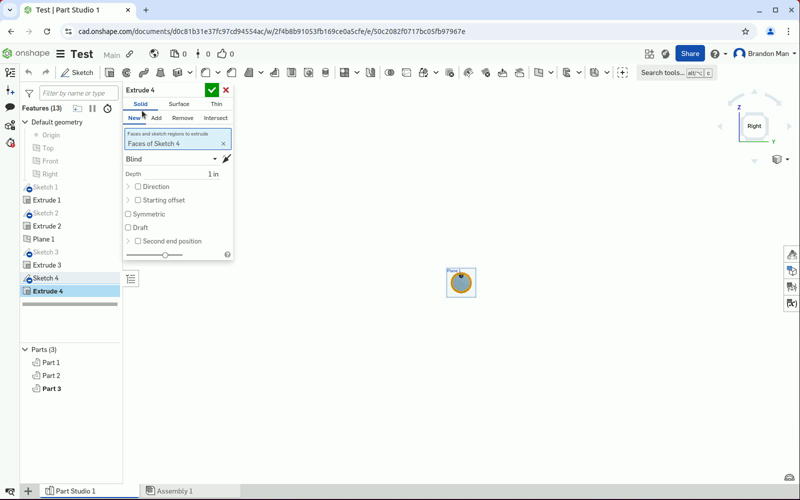
mouse_move(137, 120)
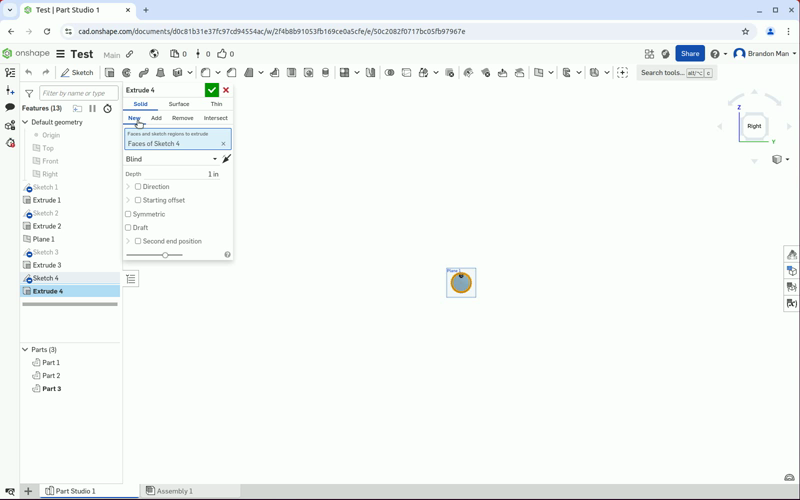
click(137, 120)
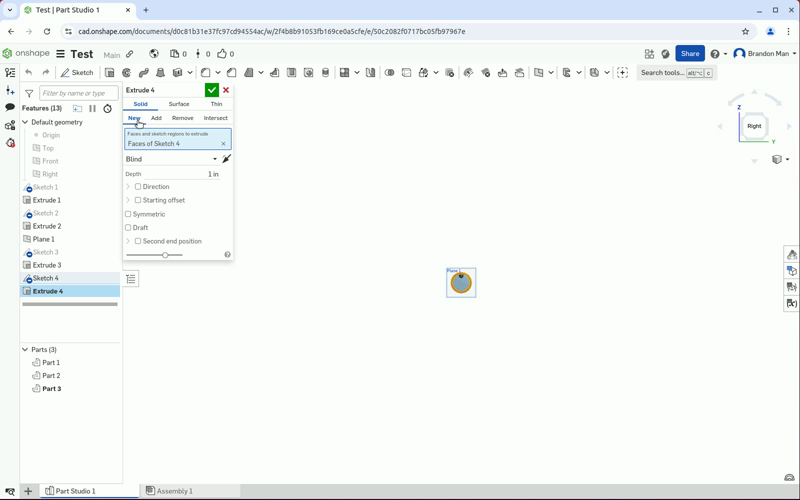
key(tab, 4)
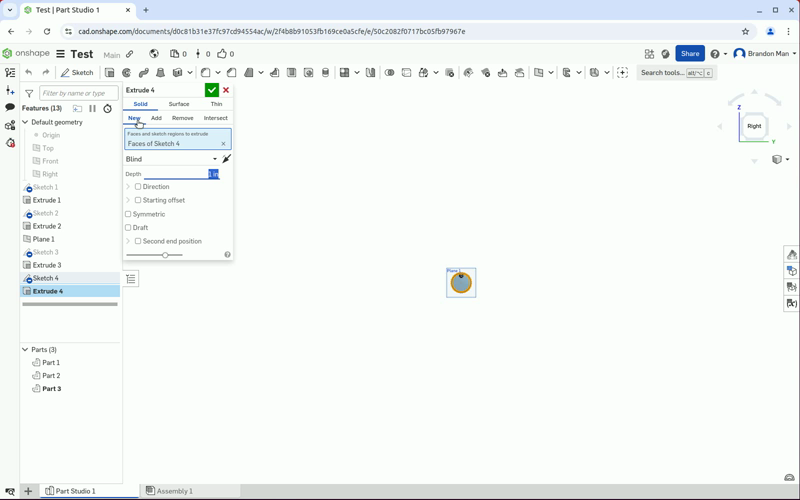
text(23.108)
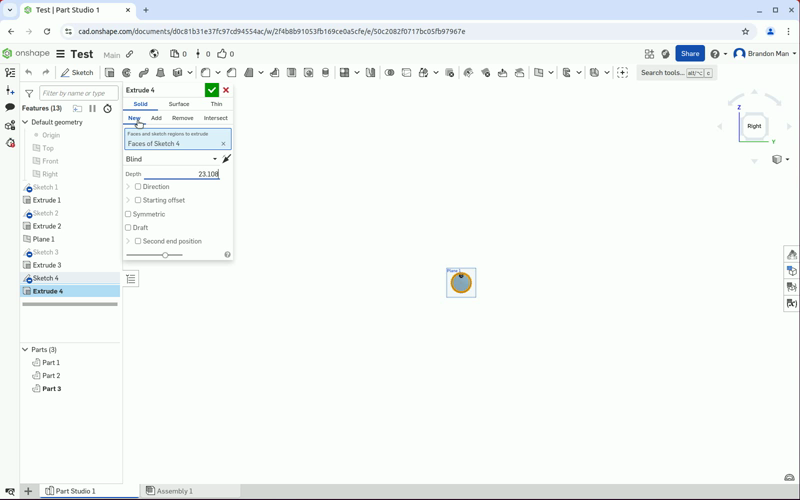
key(enter)
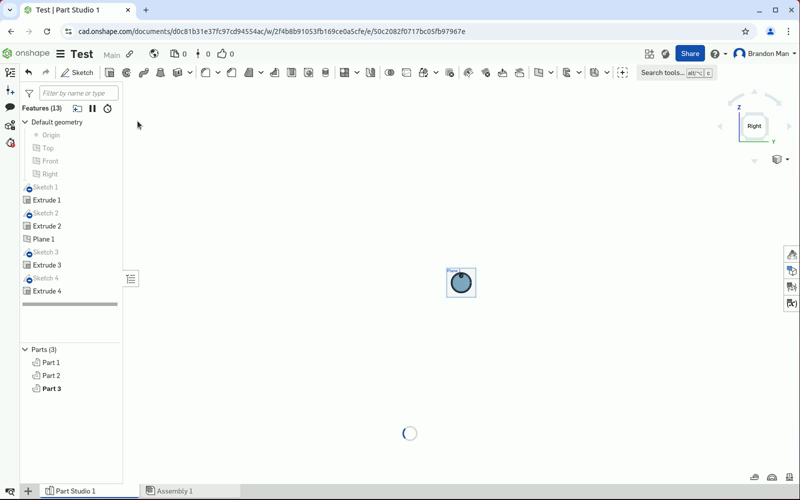
key(shift+h)
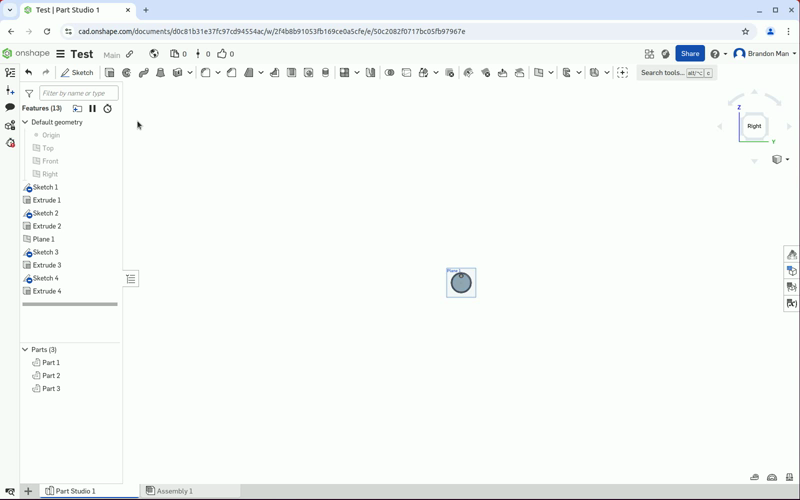
key(shift+h)
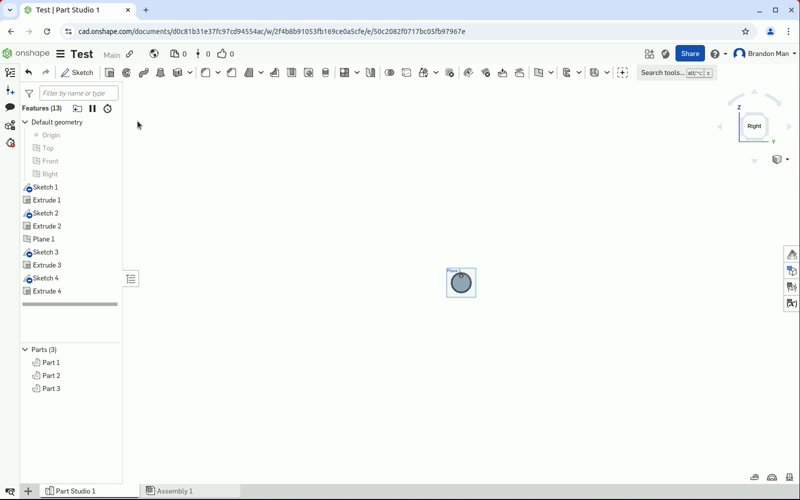
key(shift+7)
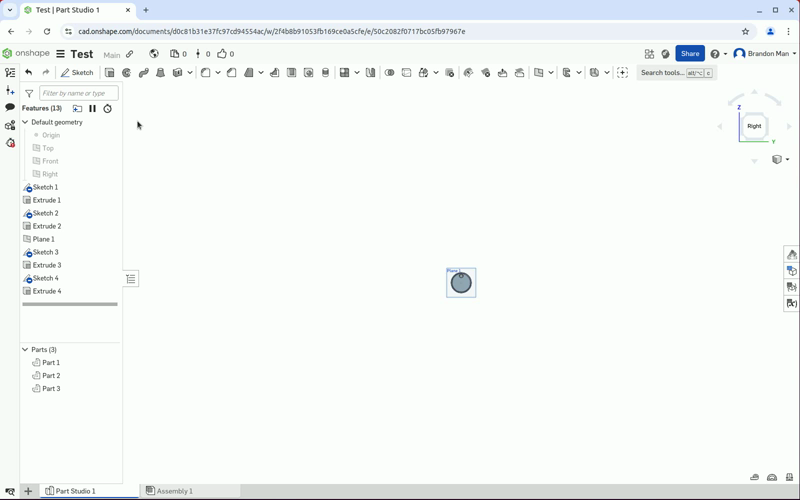
key(right, 2)
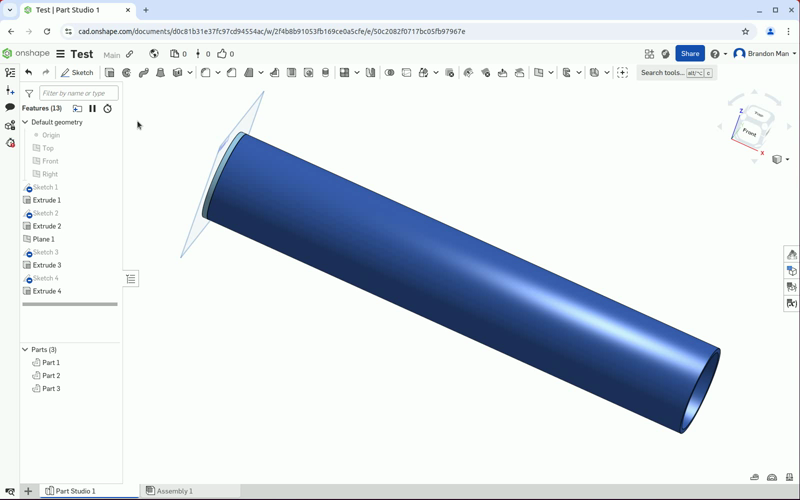
key(down, 2)
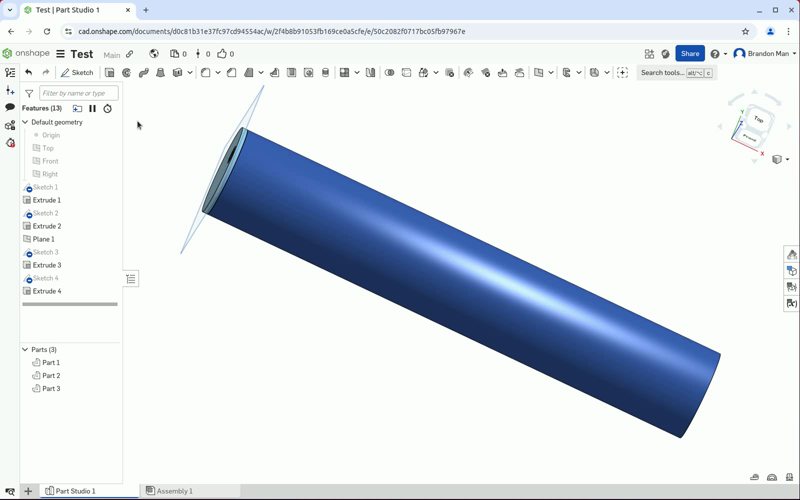
key(up, 2)
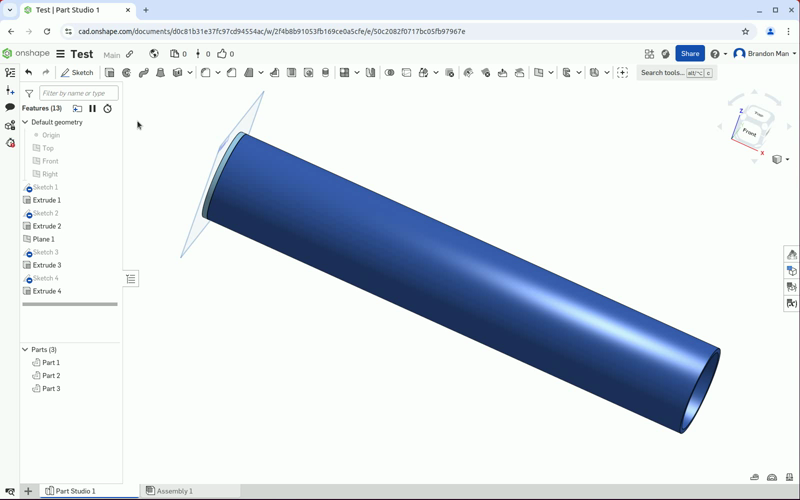
key(left, 2)
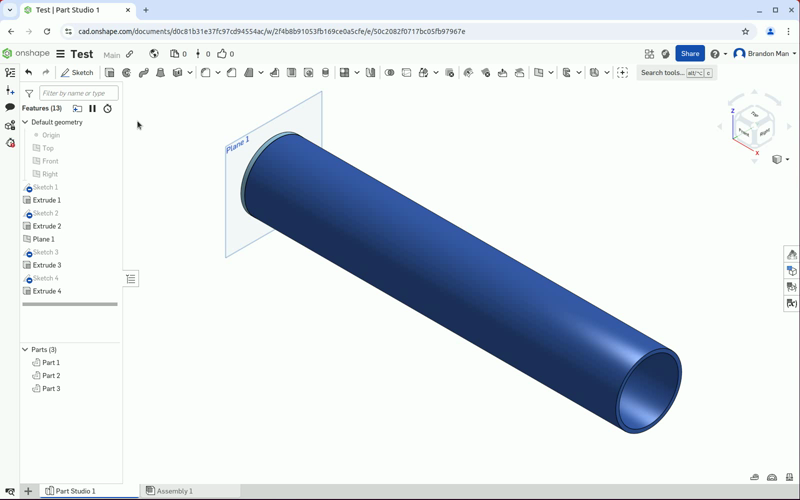
mouse_move(73, 189)
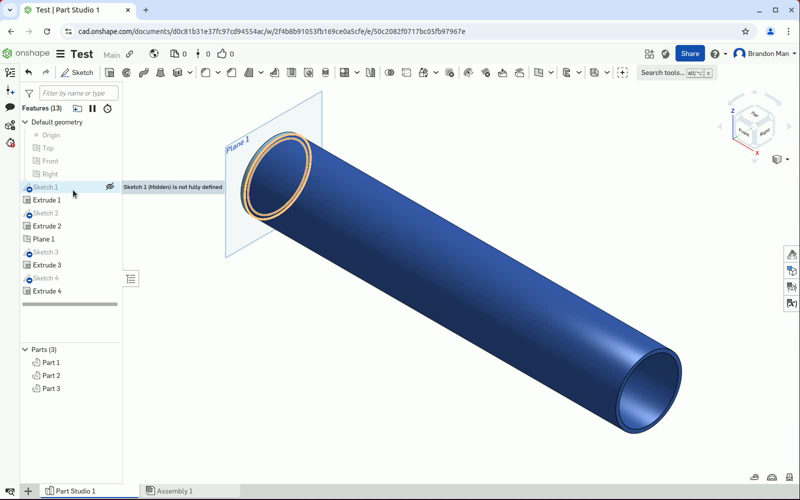
click(73, 189)